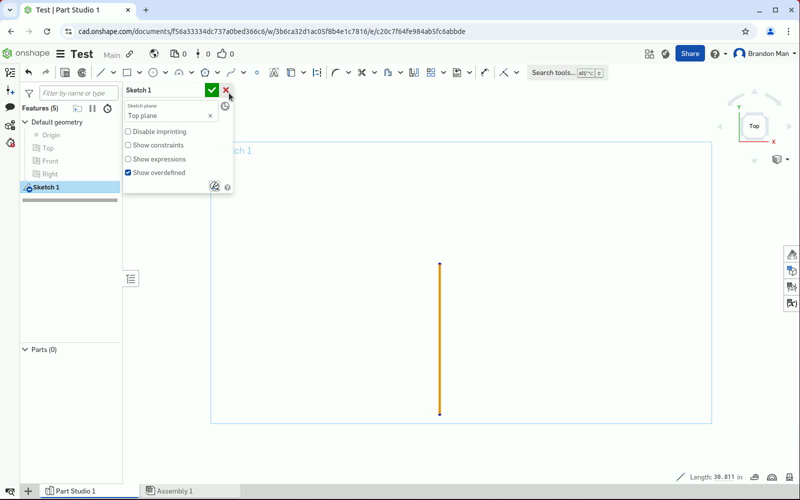
key(shift+h)
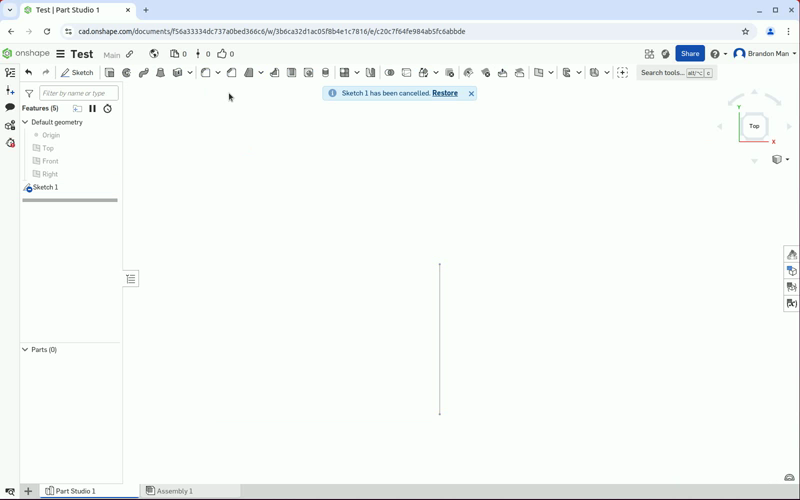
key(shift+s)
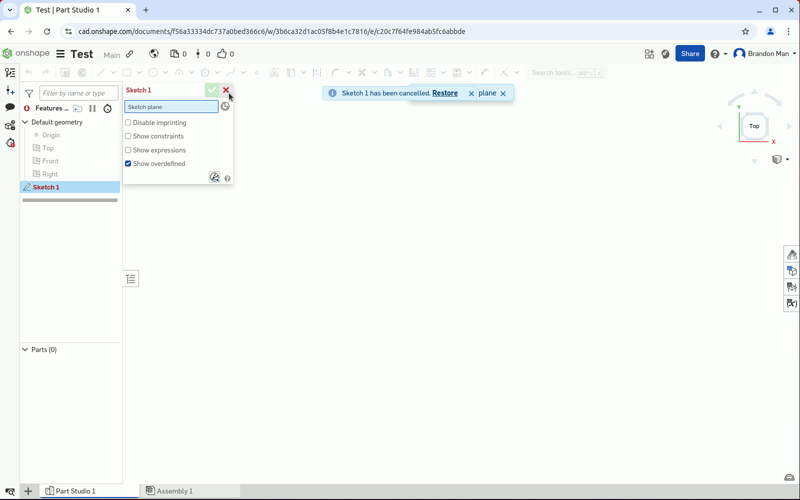
mouse_move(73, 150)
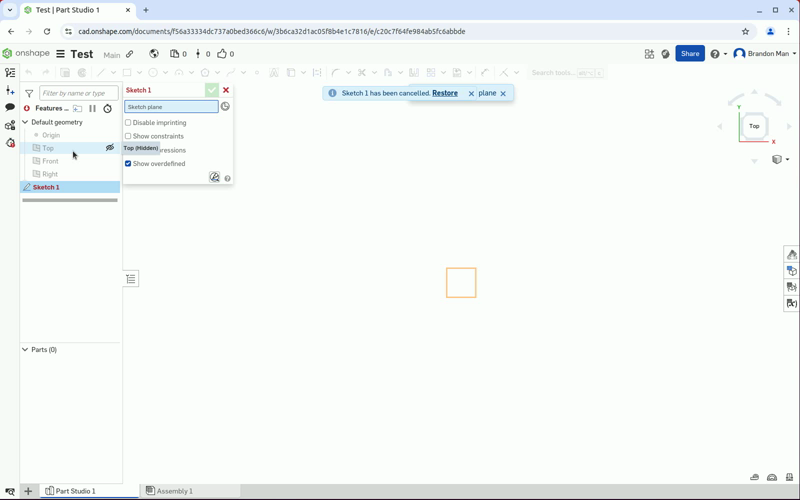
click(73, 150)
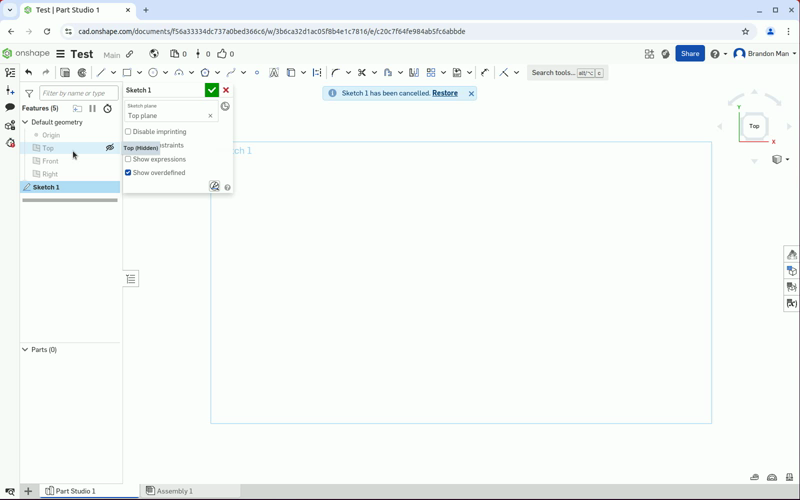
mouse_move(73, 352)
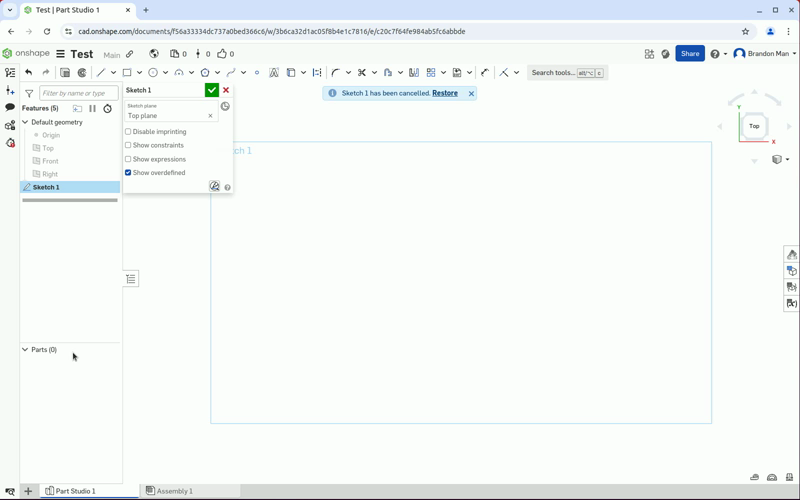
key(y)
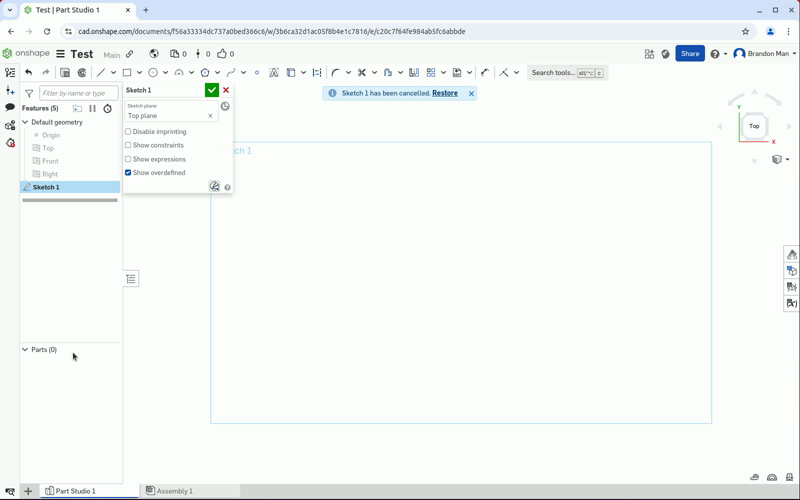
key(l)
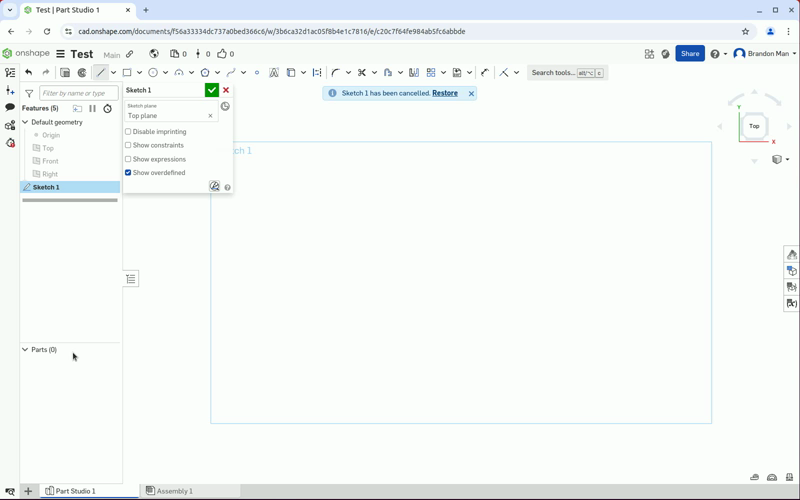
key_down(shift)
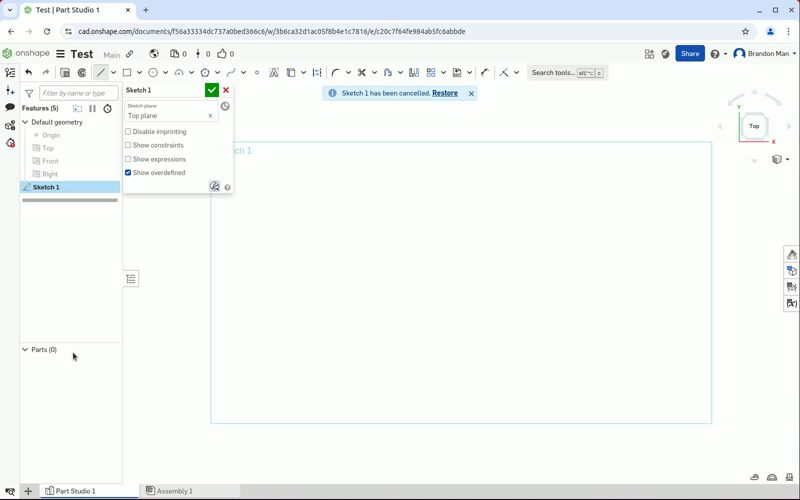
mouse_move(348, 357)
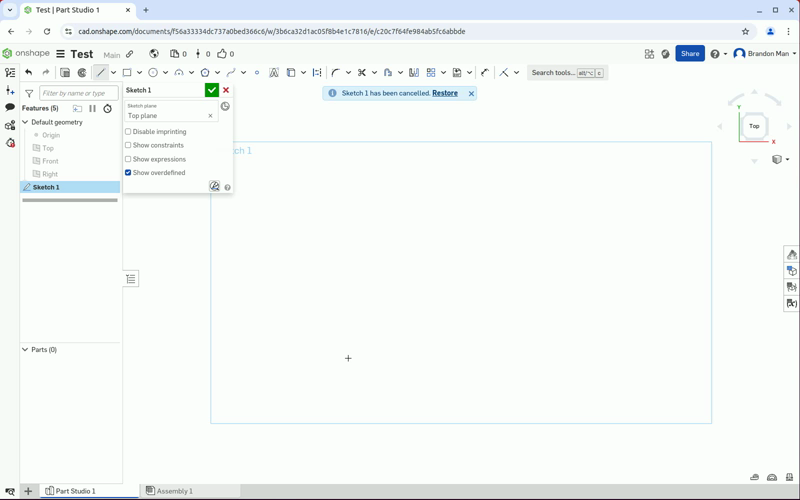
click(348, 357)
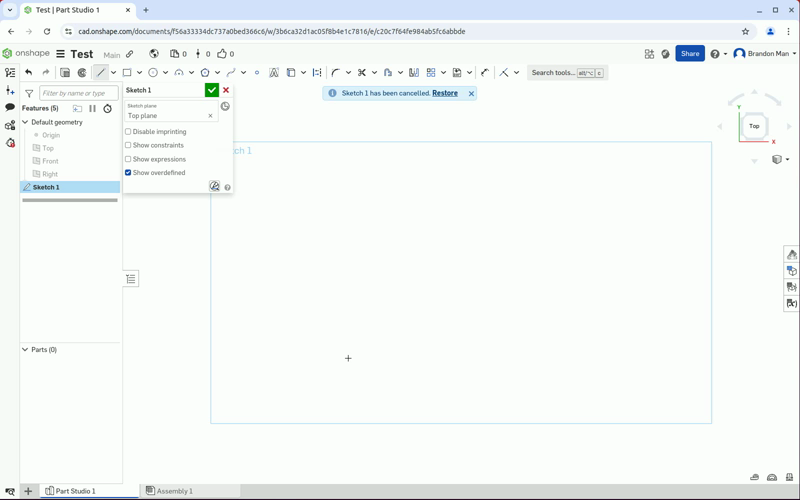
key_up(shift)
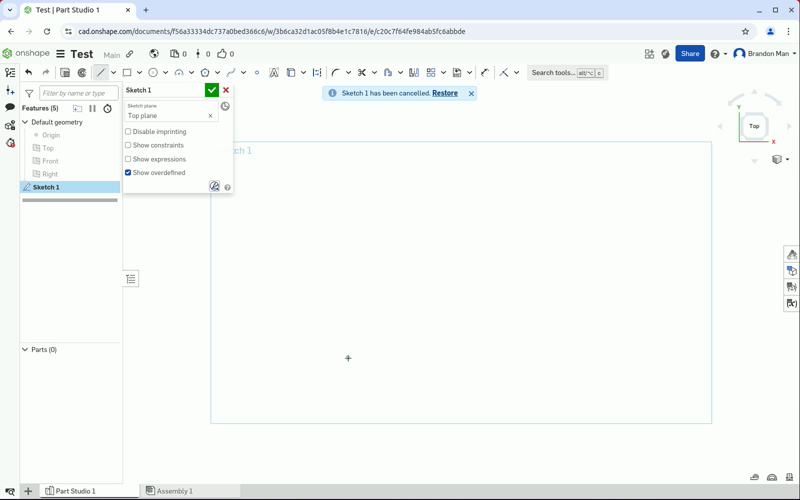
key_down(shift)
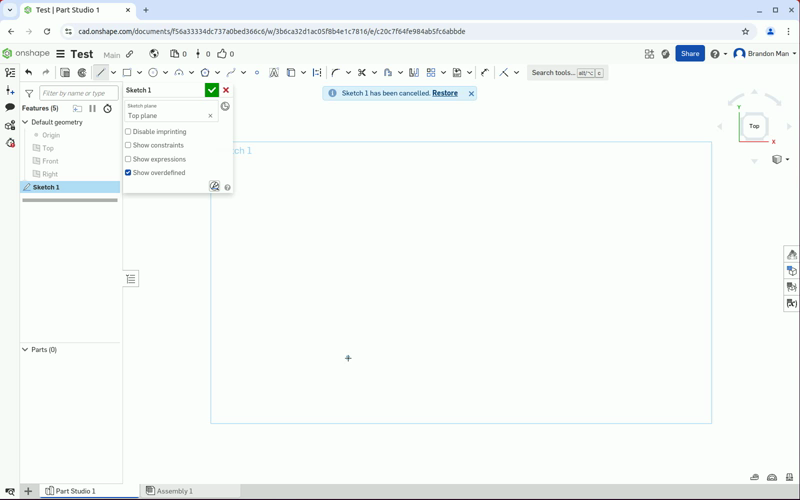
mouse_move(572, 357)
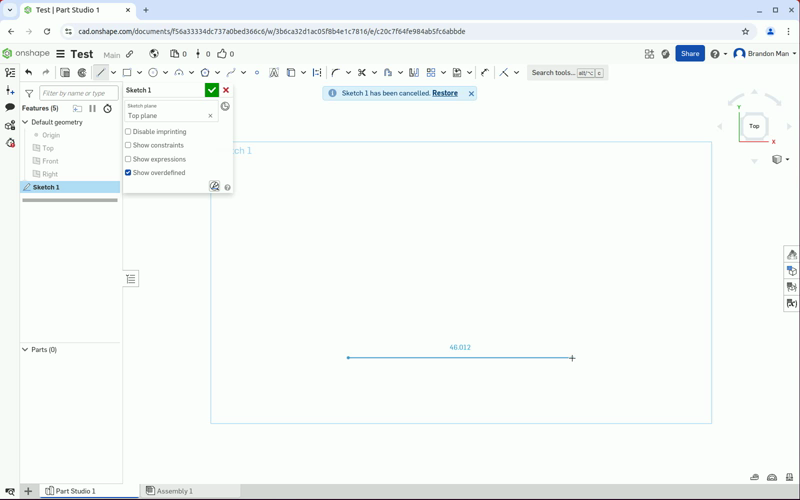
click(572, 357)
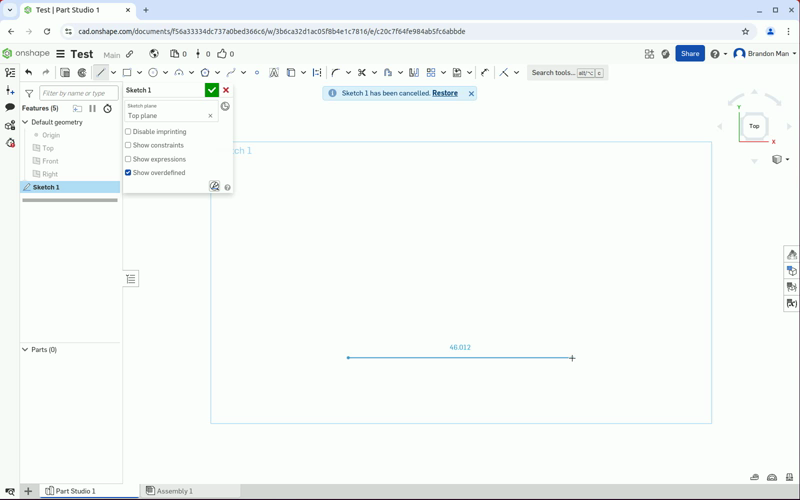
key_up(shift)
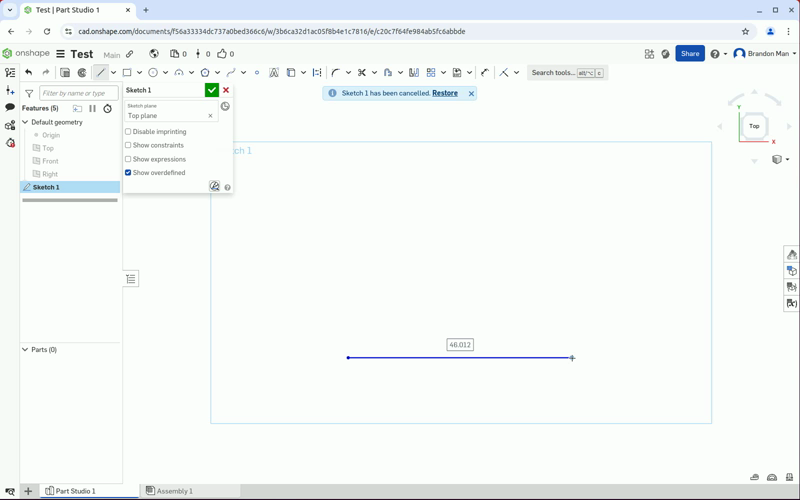
key_down(shift)
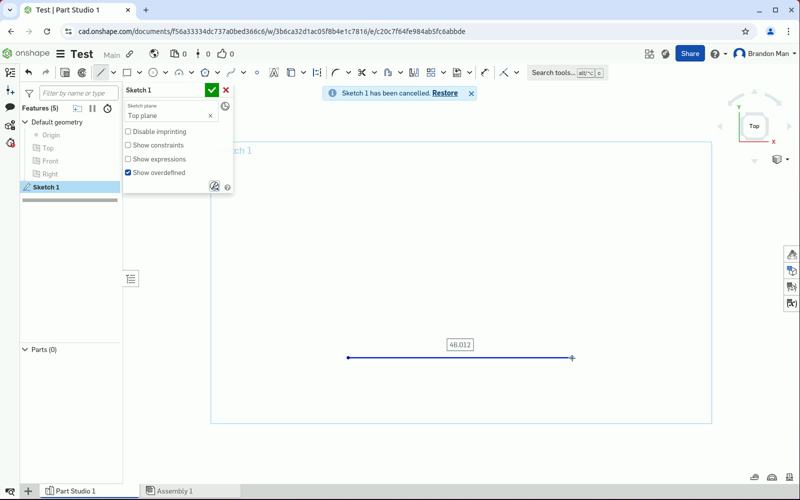
mouse_move(572, 207)
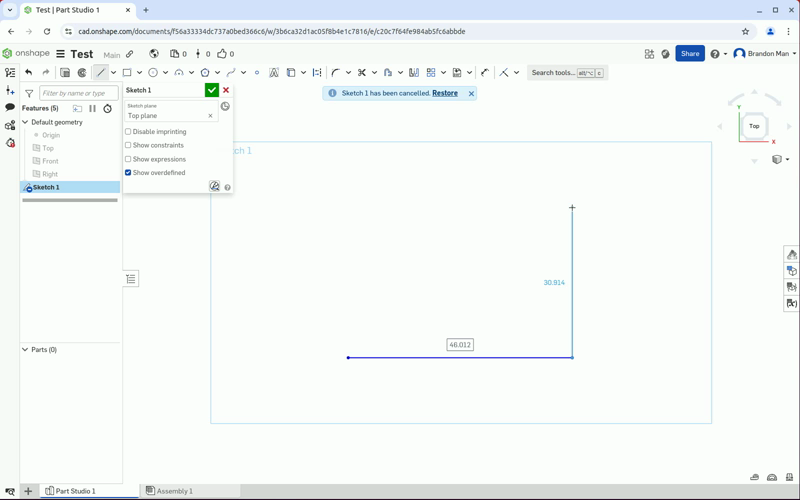
click(572, 207)
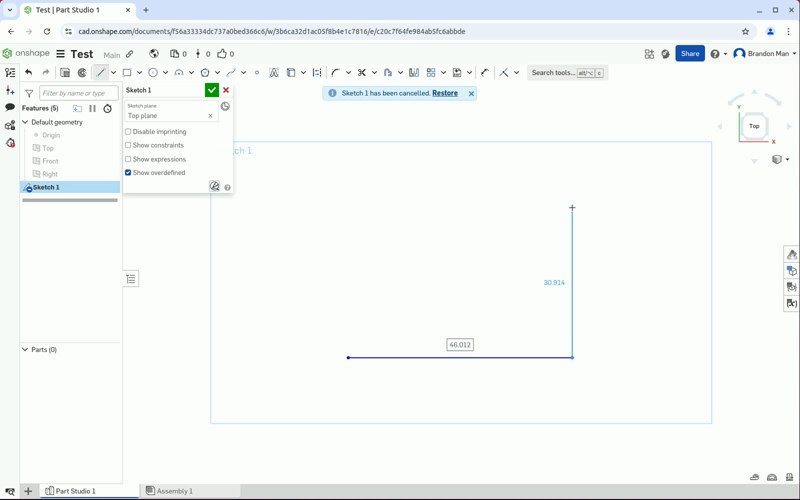
key_up(shift)
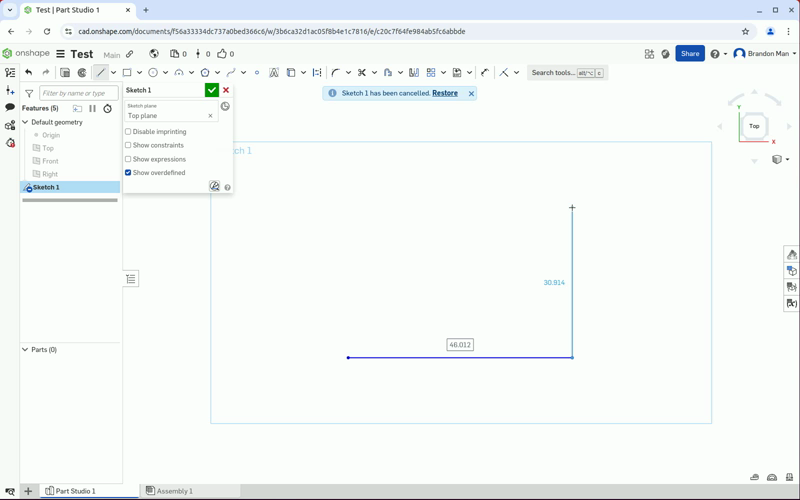
key_down(shift)
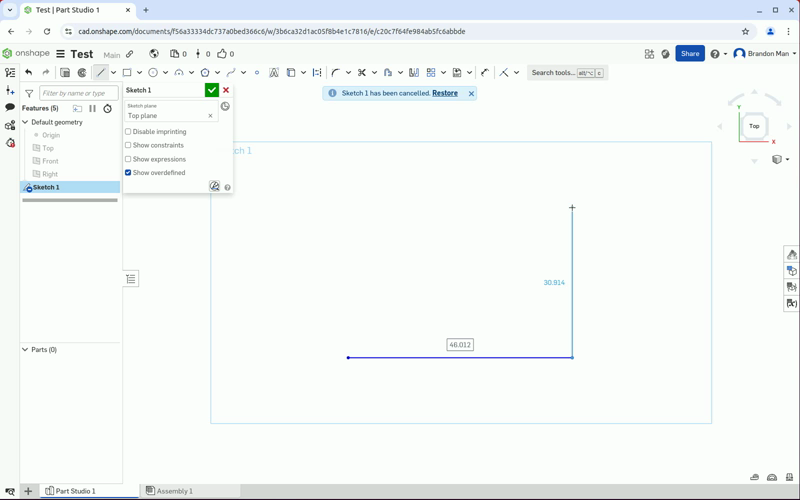
mouse_move(348, 207)
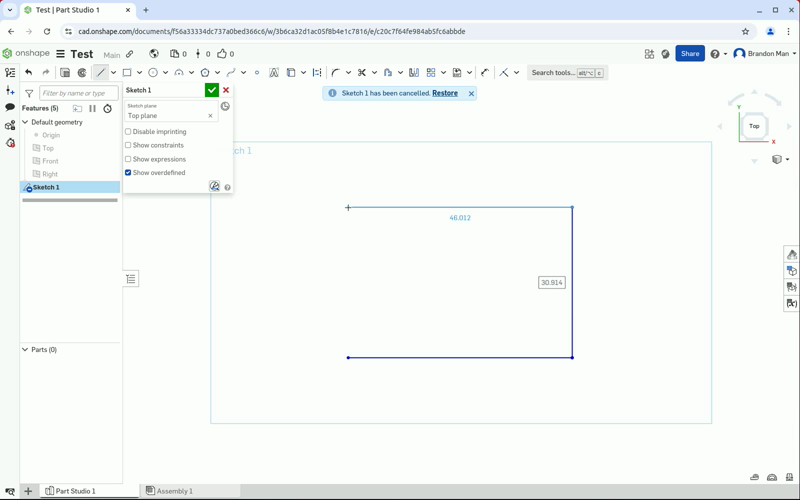
click(348, 207)
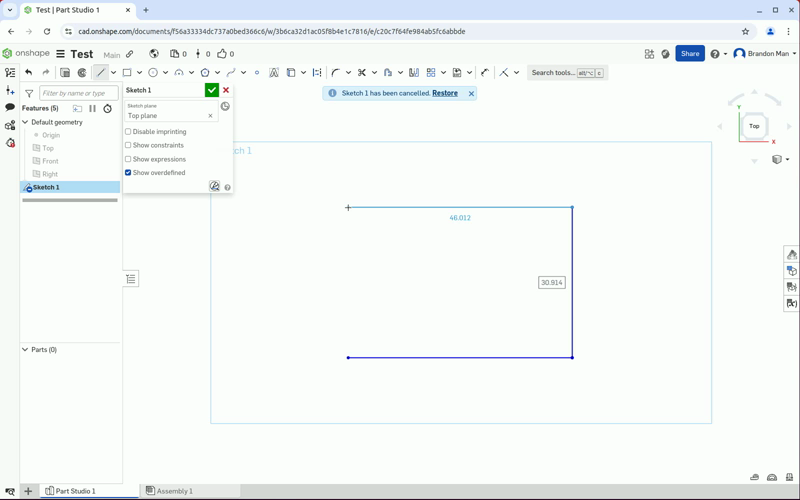
key_up(shift)
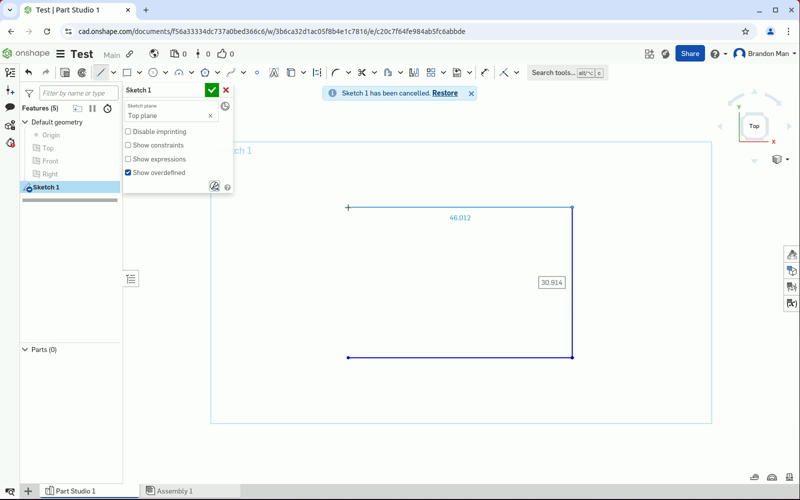
key_down(shift)
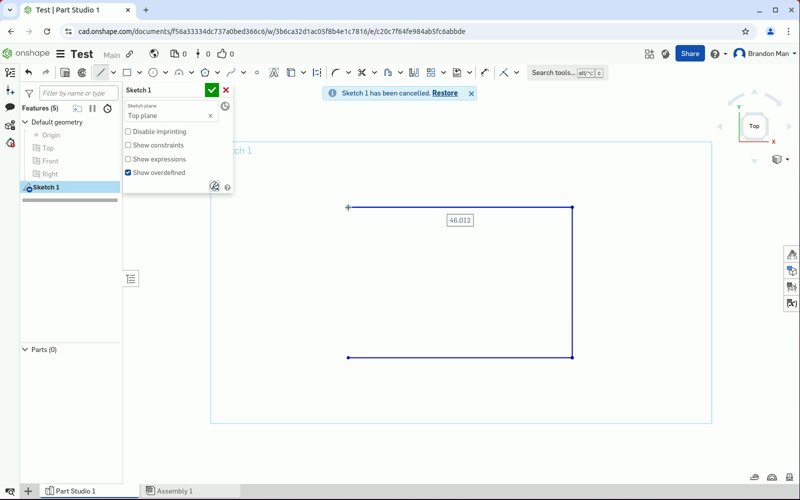
mouse_move(348, 357)
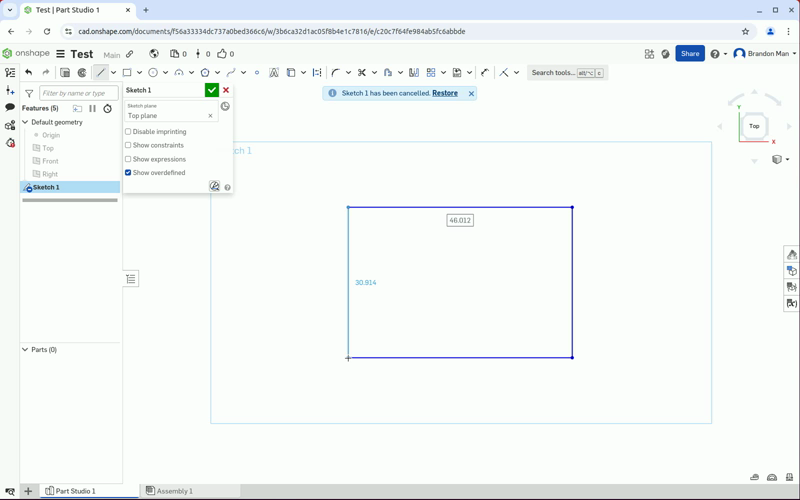
key_up(shift)
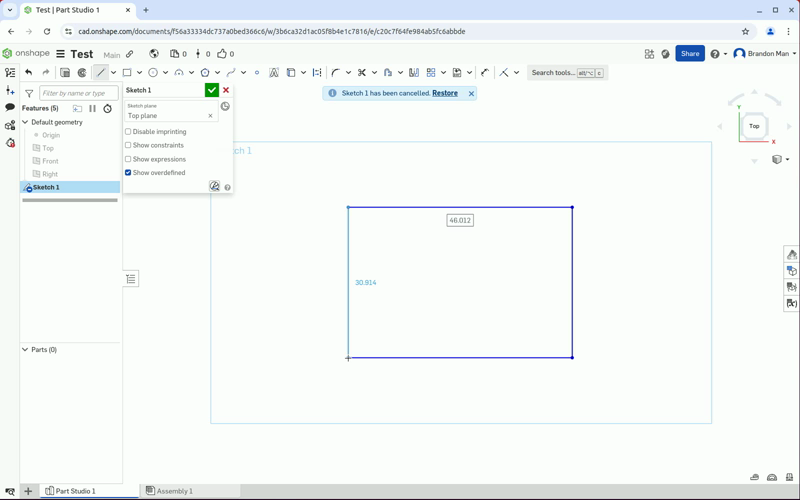
click(348, 357)
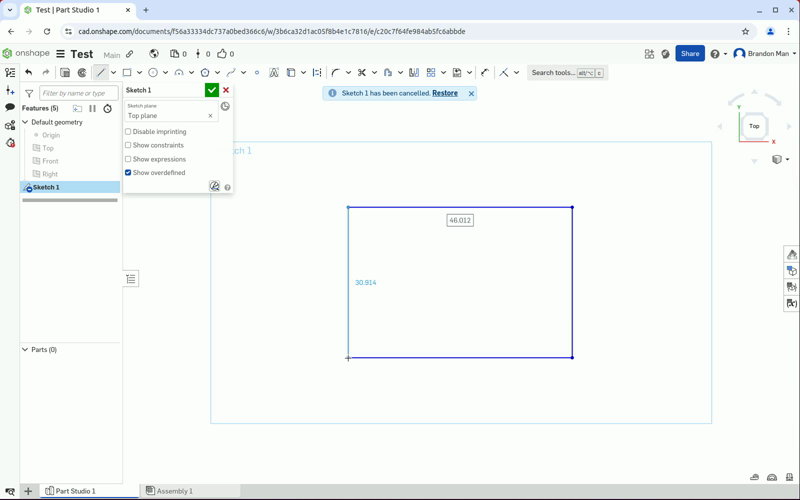
key(esc)
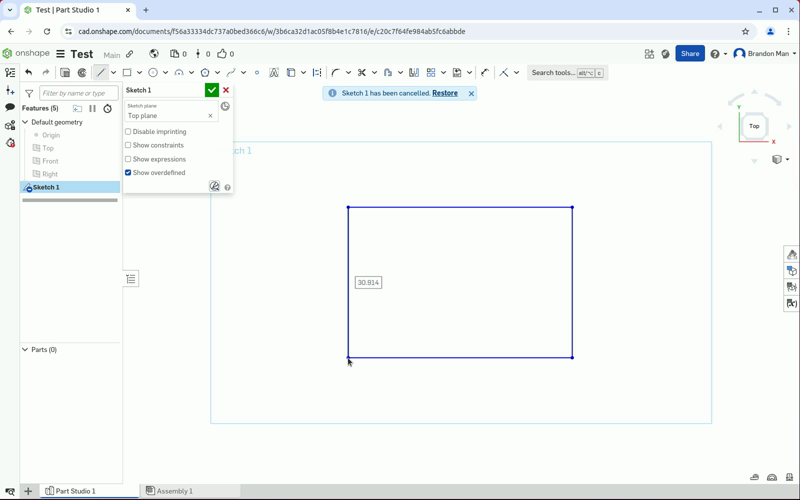
key(c)
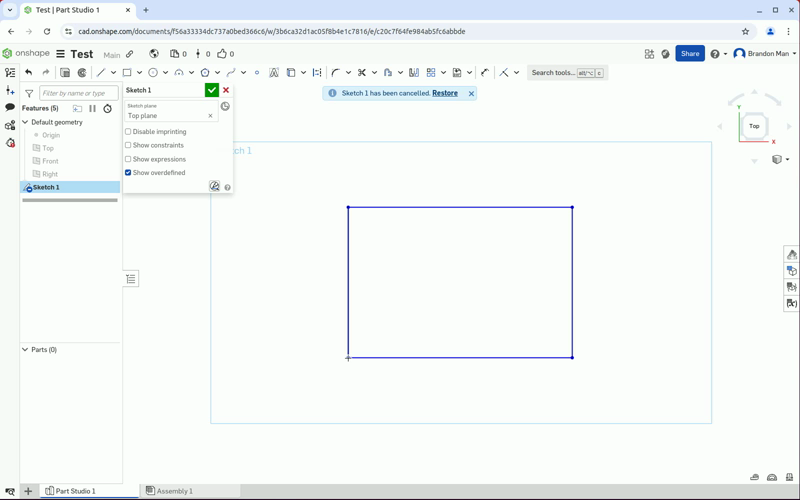
key_down(shift)
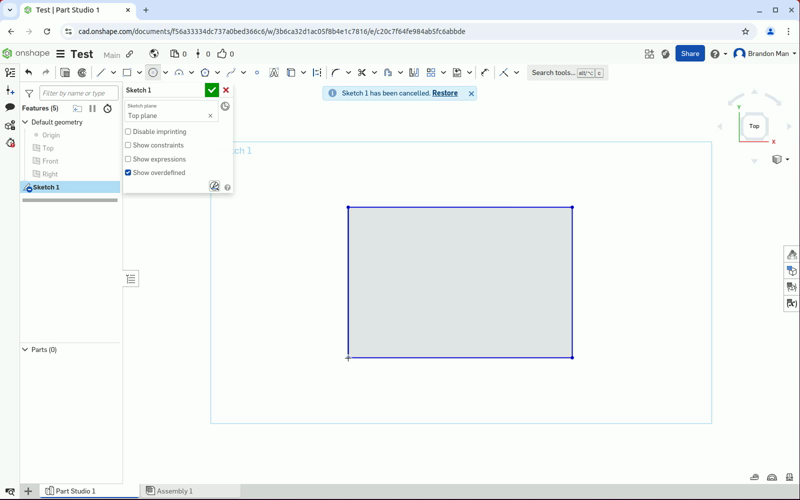
mouse_move(376, 240)
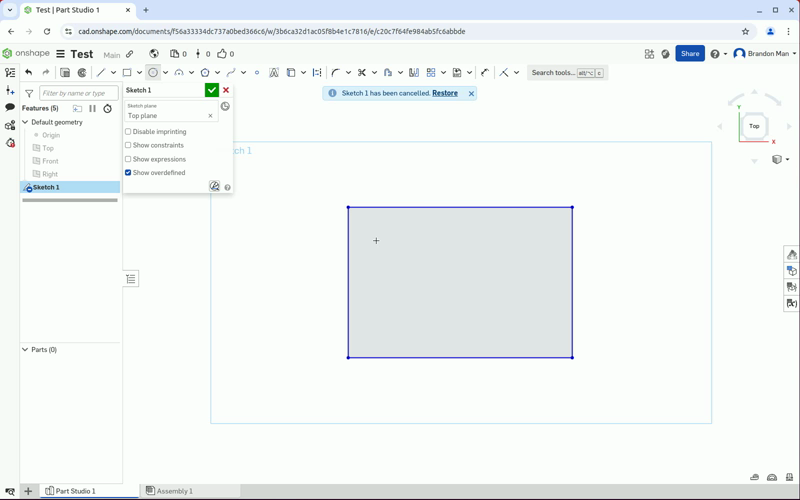
click(376, 240)
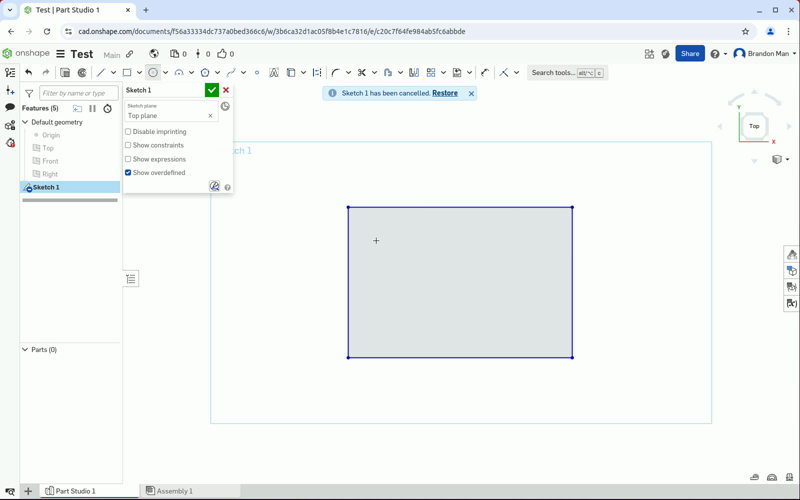
key_up(shift)
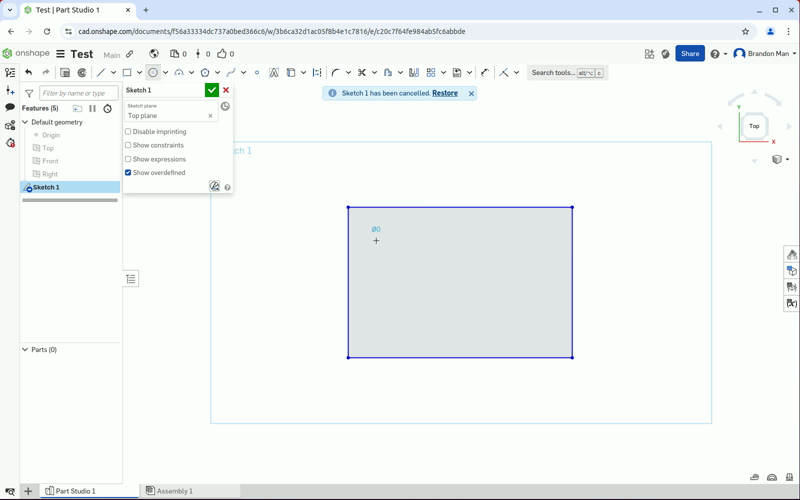
mouse_move(388, 240)
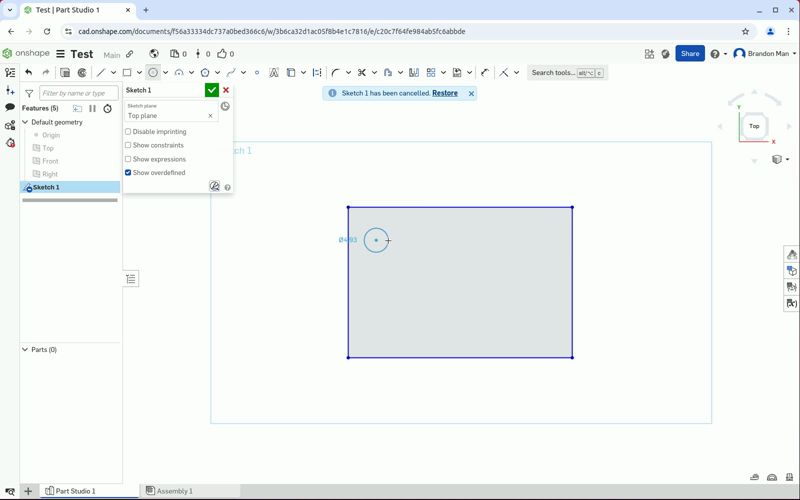
click(388, 240)
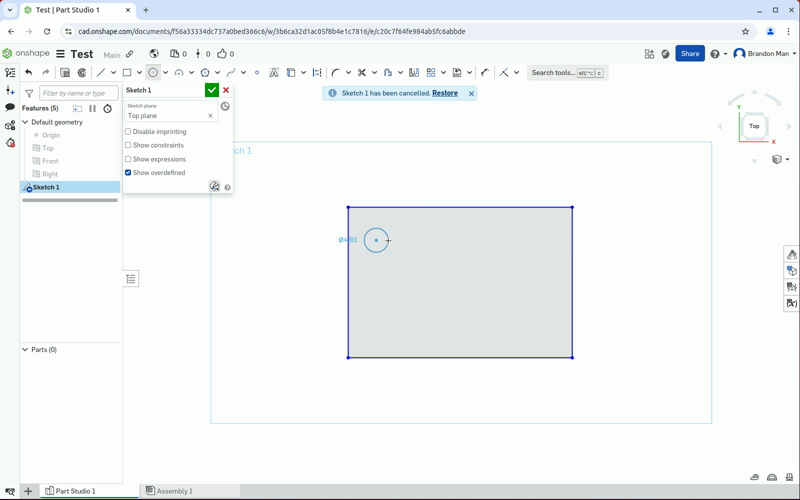
key(esc)
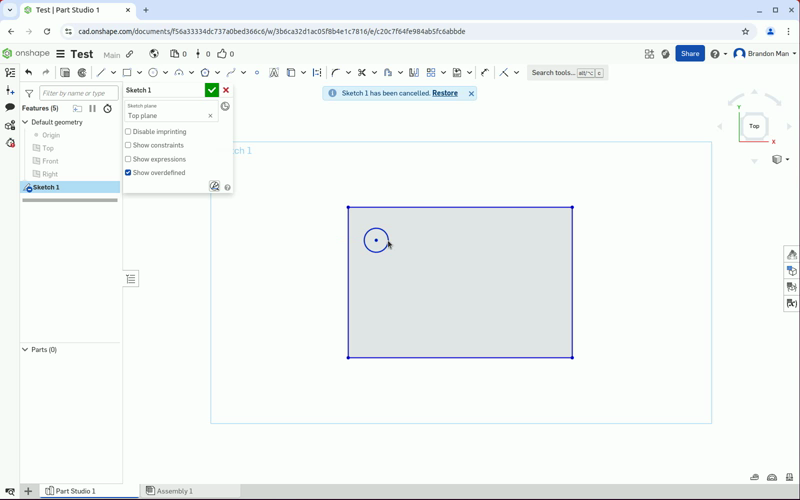
key(c)
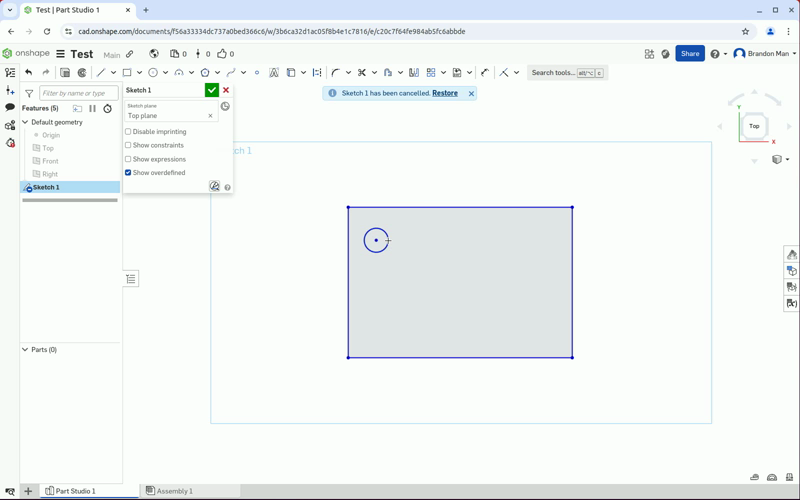
key_down(shift)
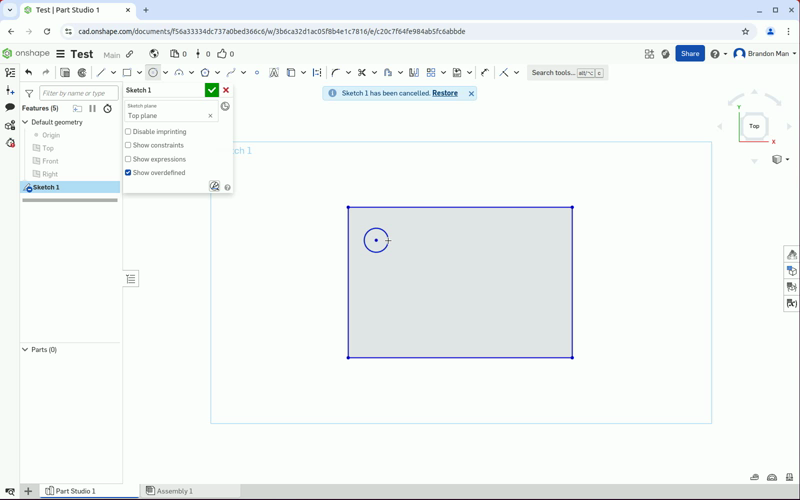
mouse_move(461, 324)
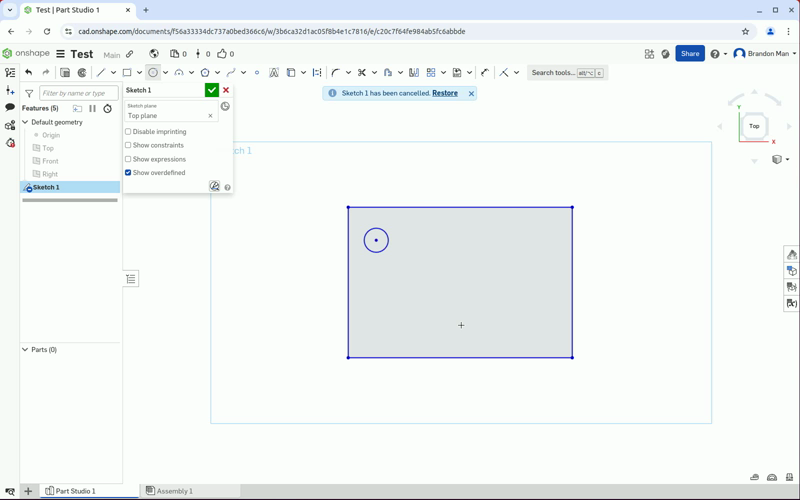
click(461, 324)
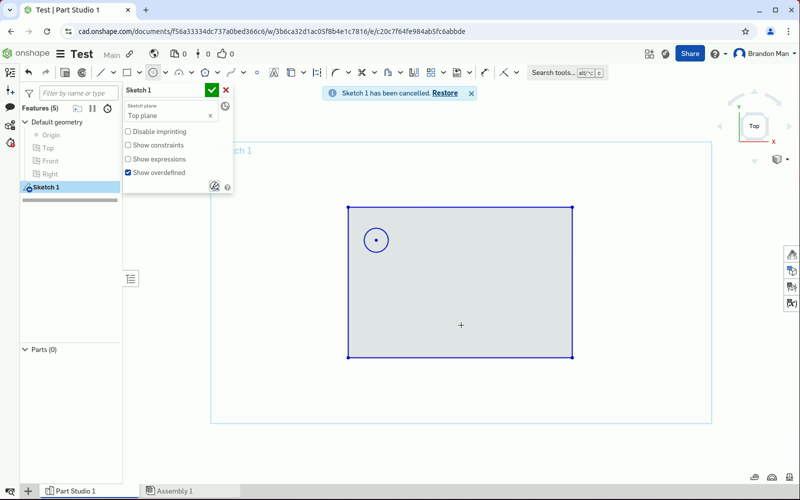
key_up(shift)
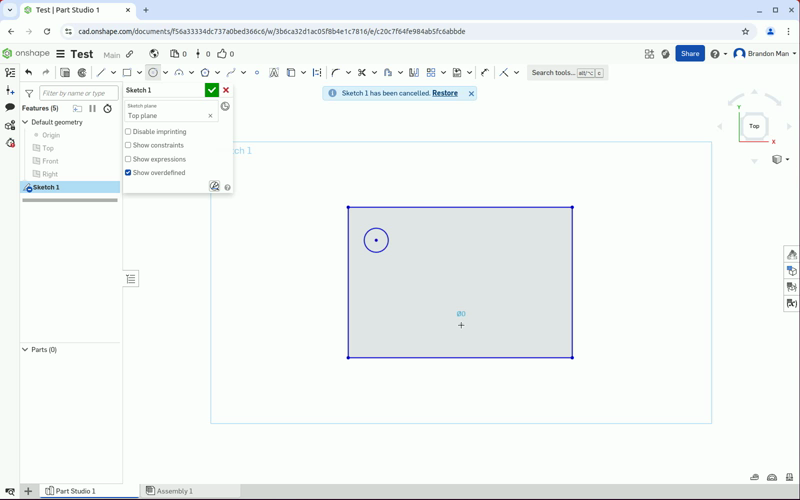
mouse_move(473, 324)
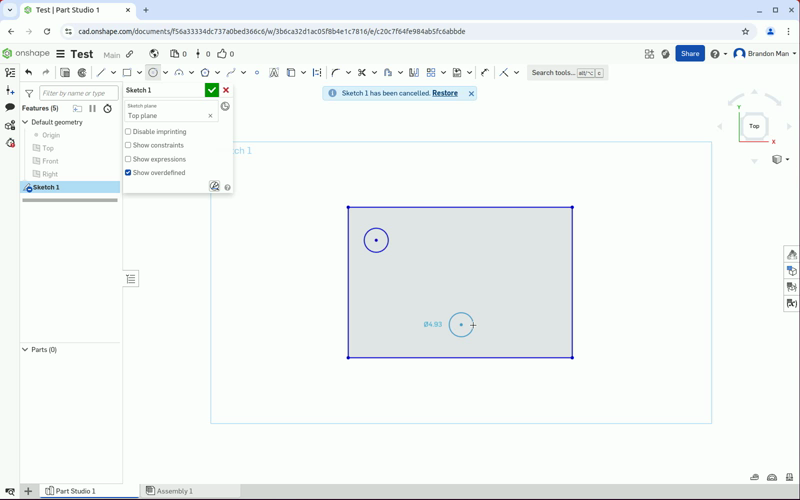
click(473, 324)
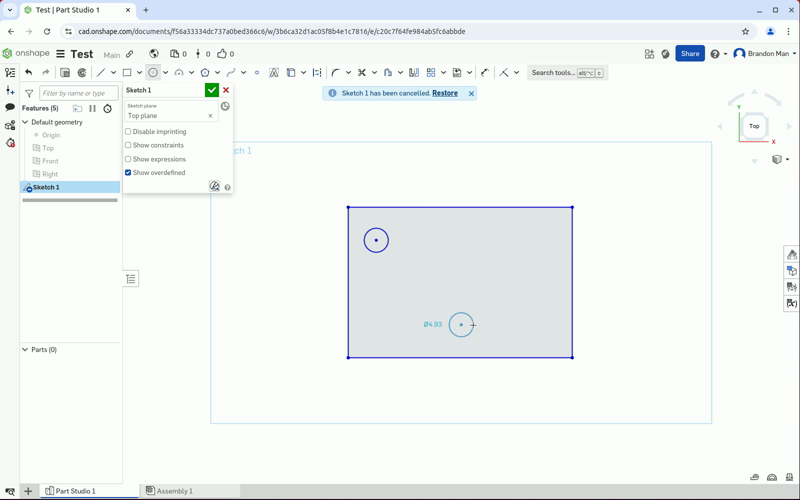
key(esc)
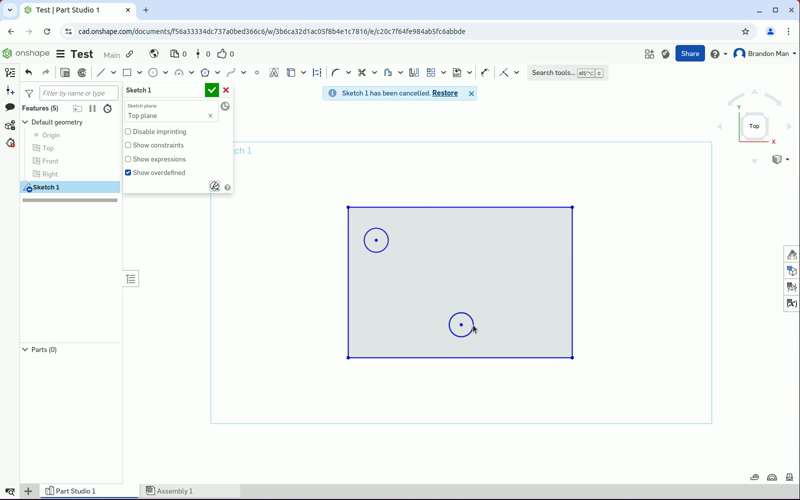
key(c)
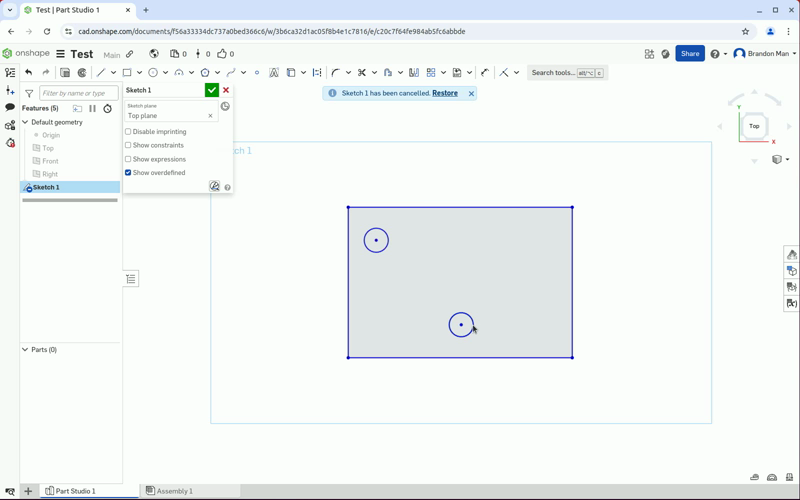
key_down(shift)
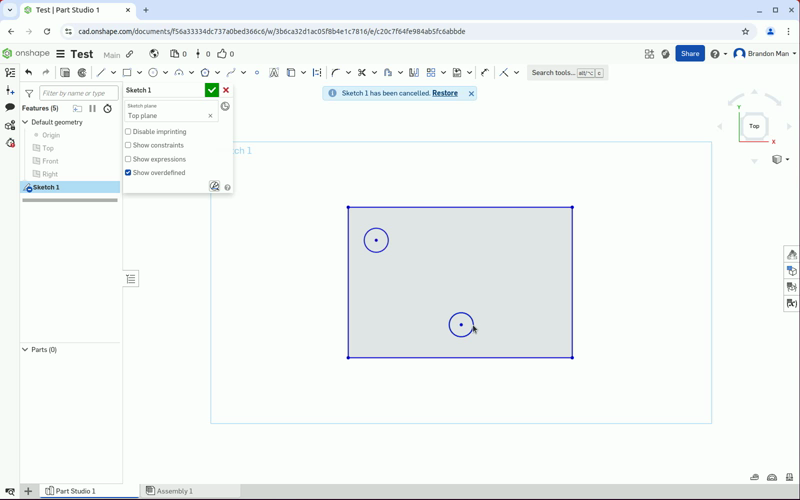
mouse_move(543, 240)
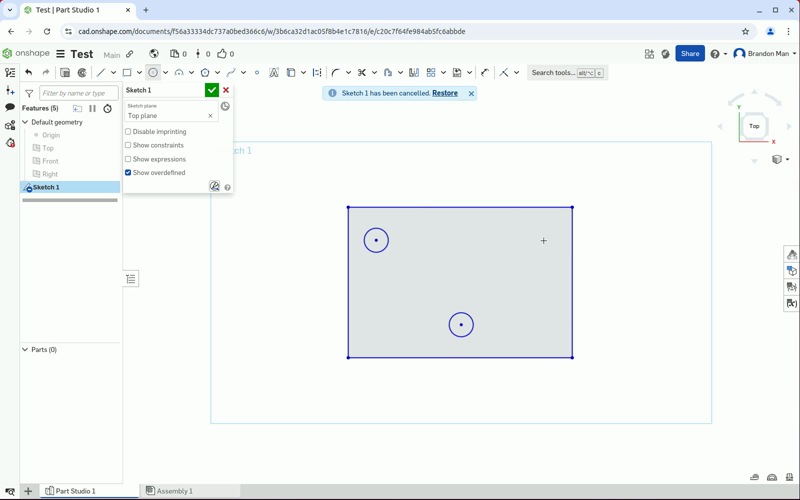
click(543, 240)
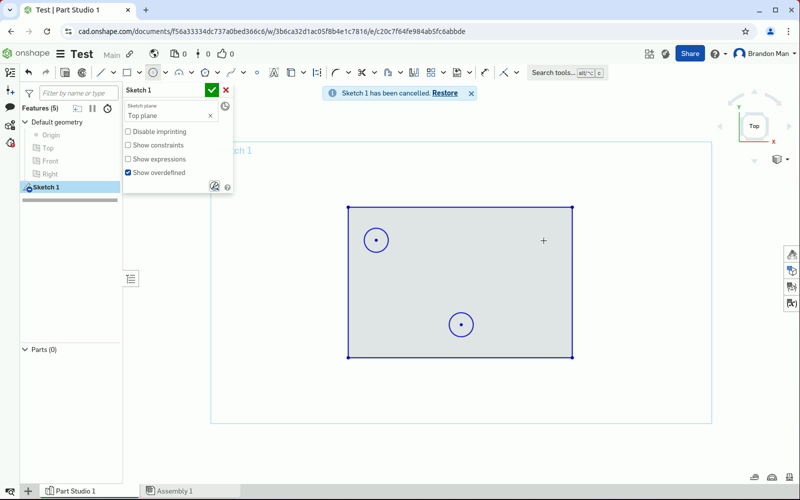
key_up(shift)
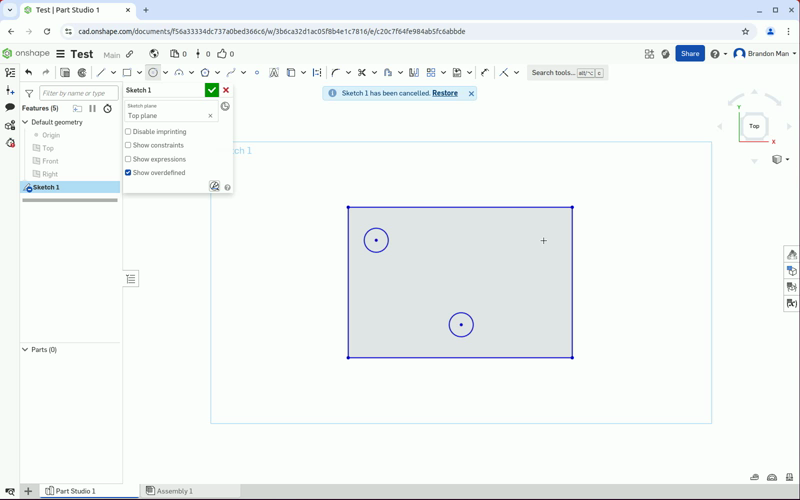
mouse_move(555, 240)
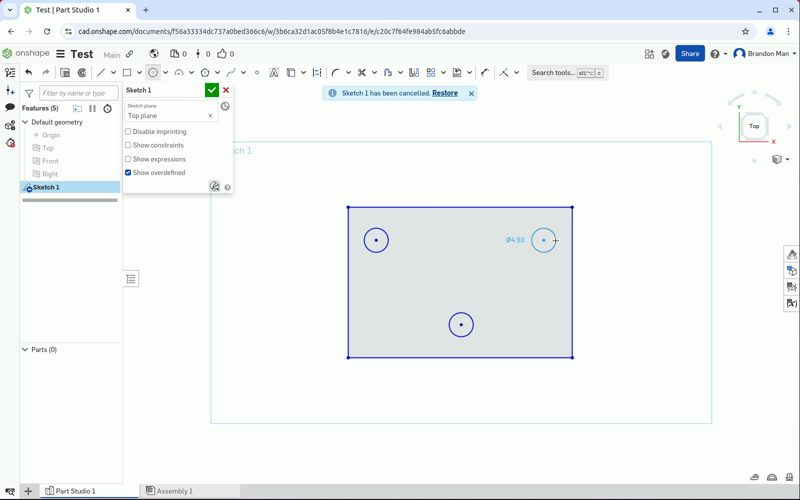
click(555, 240)
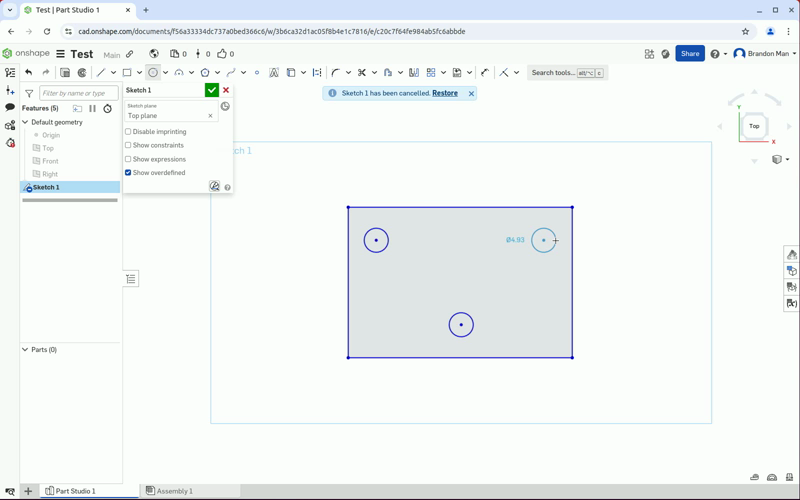
key(esc)
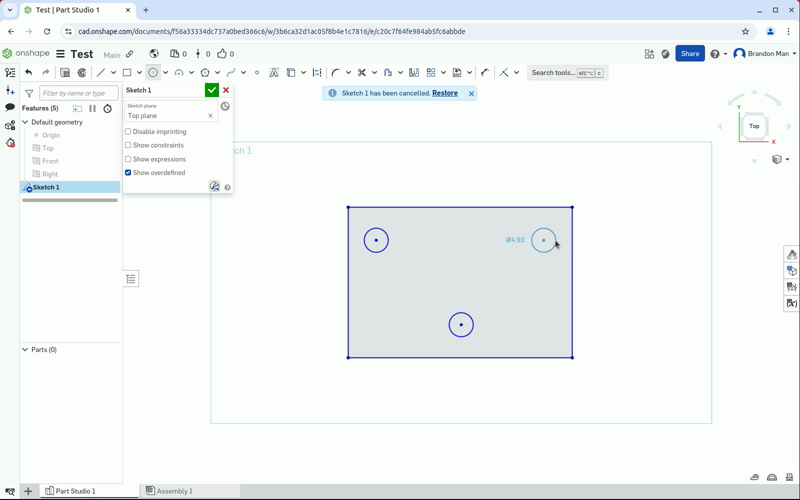
mouse_move(395, 325)
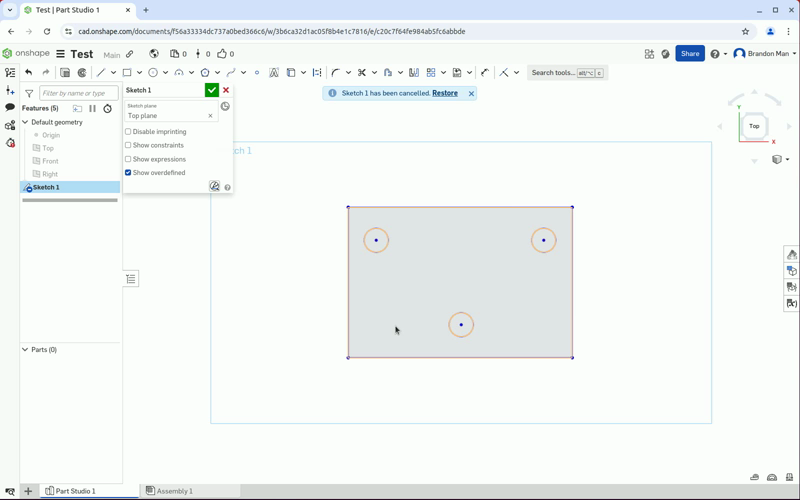
click(395, 325)
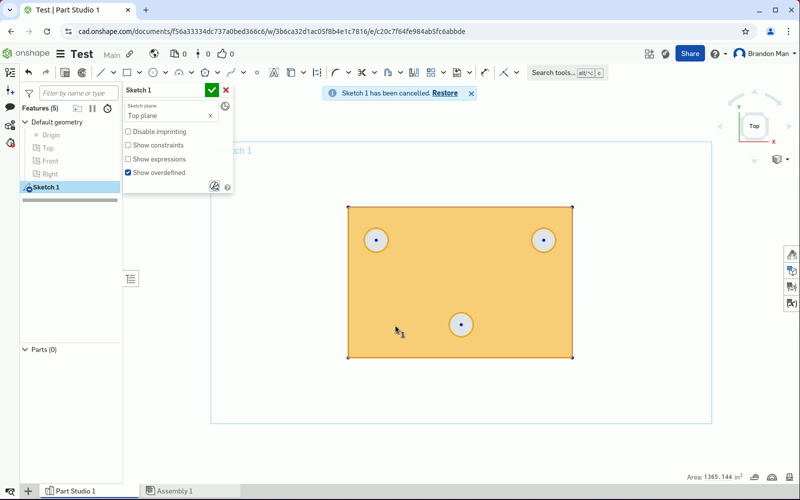
mouse_move(73, 352)
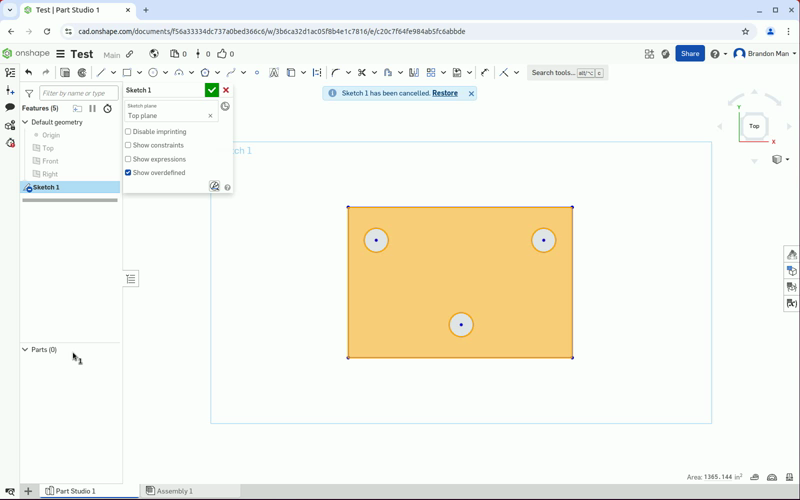
key(shift+y)
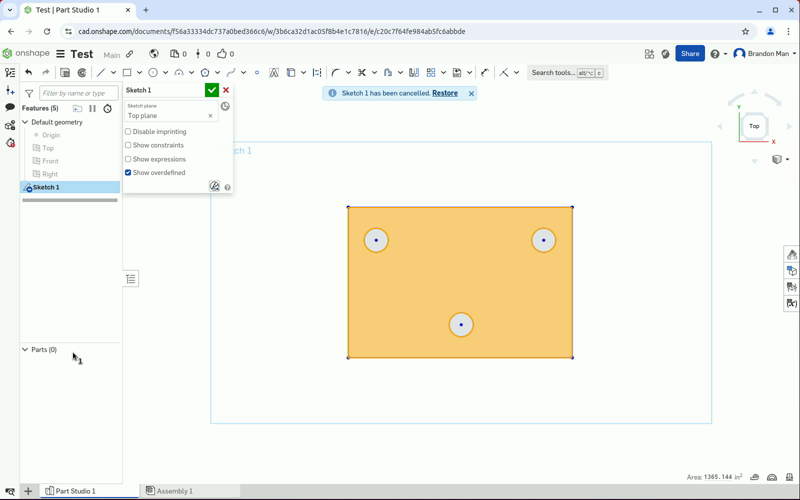
key(shift+e)
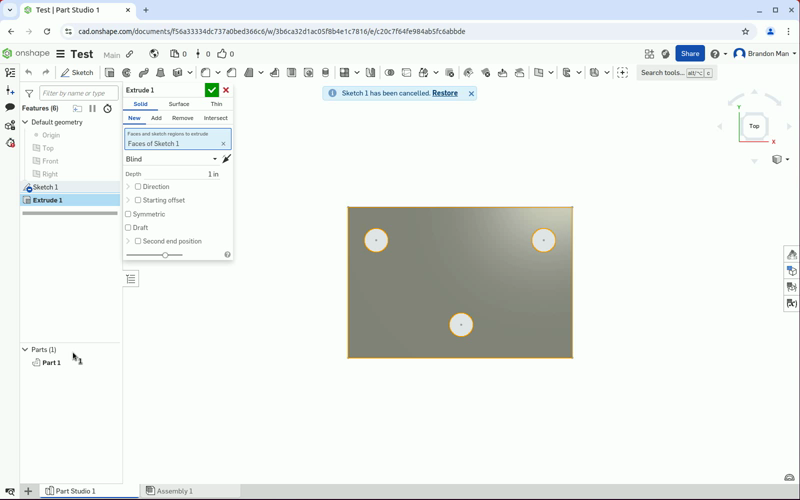
mouse_move(143, 106)
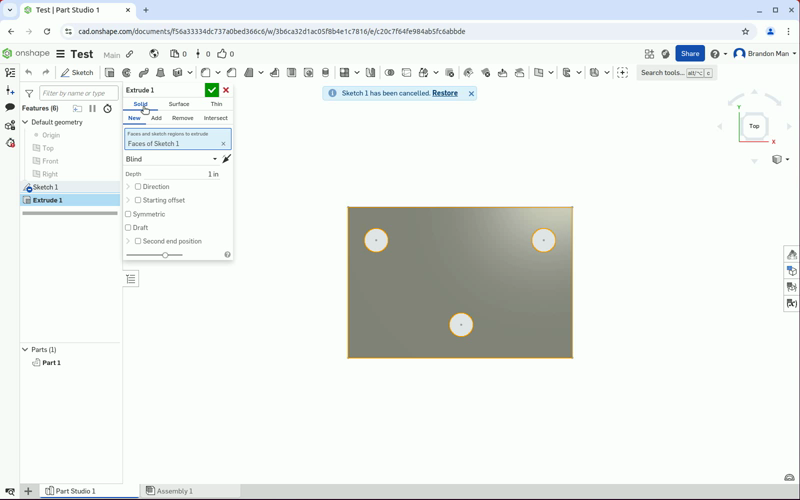
click(143, 106)
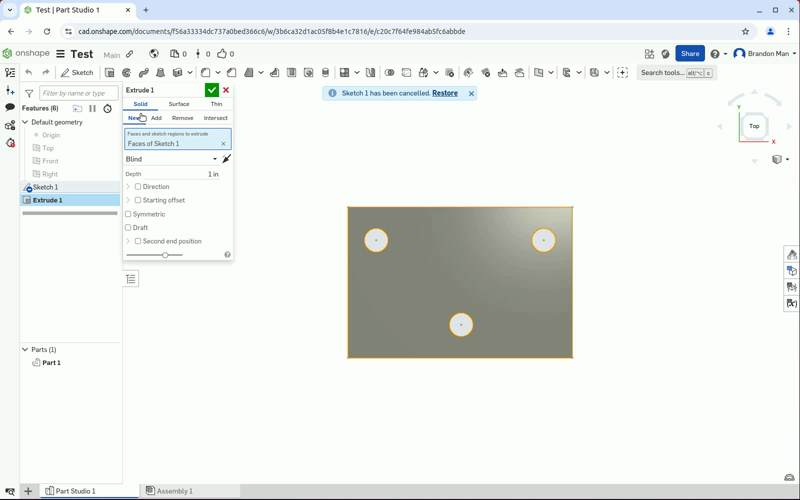
mouse_move(137, 120)
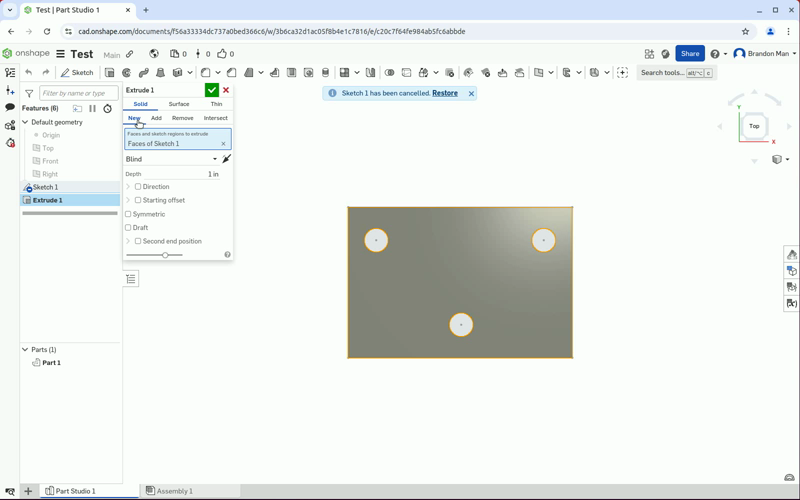
click(137, 120)
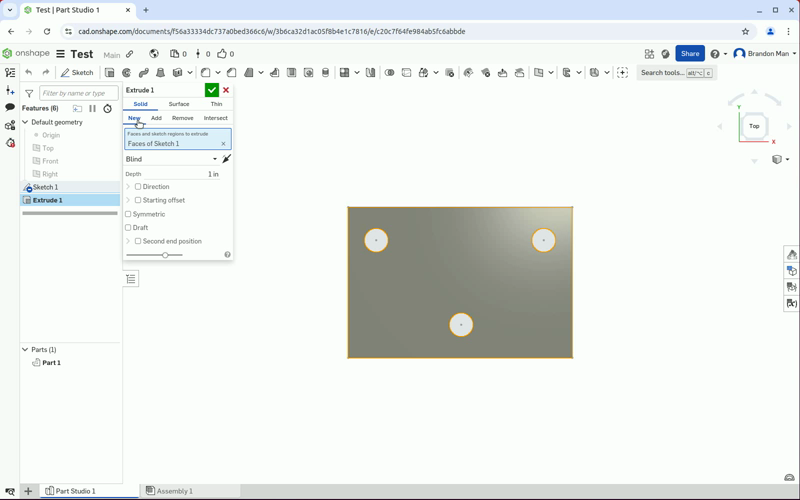
key(tab, 4)
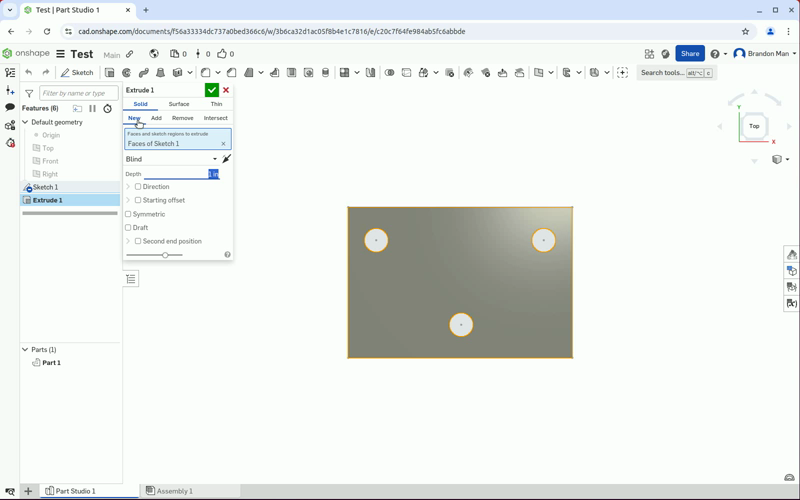
text(-1.204)
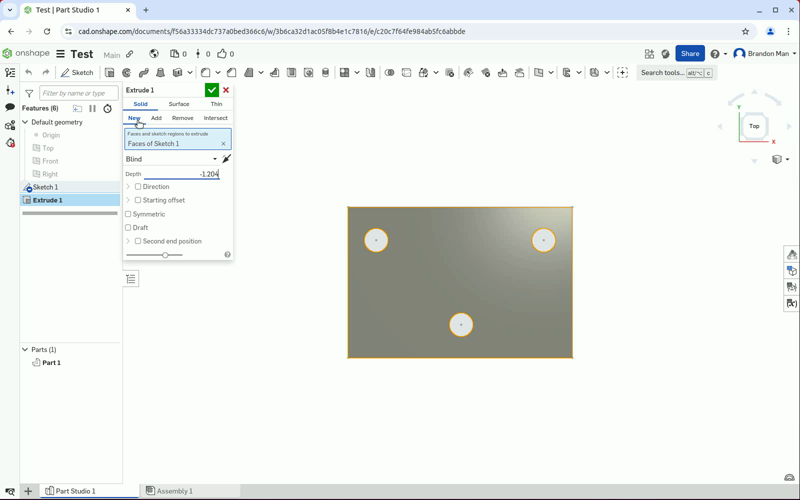
key(enter)
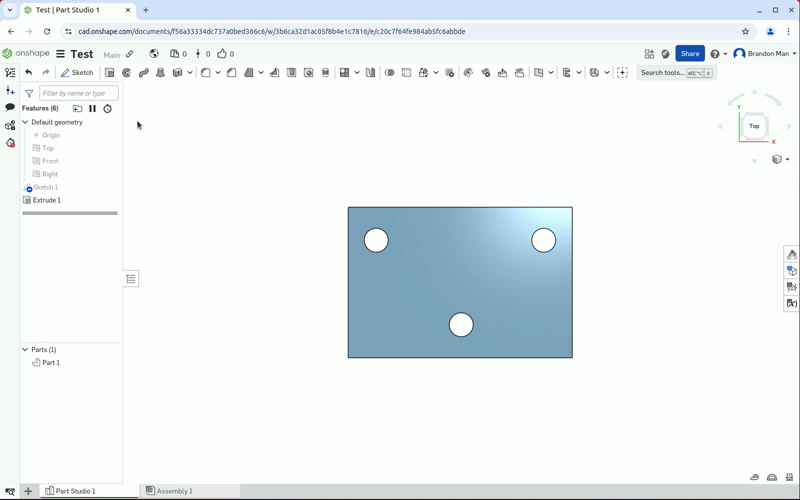
key(shift+h)
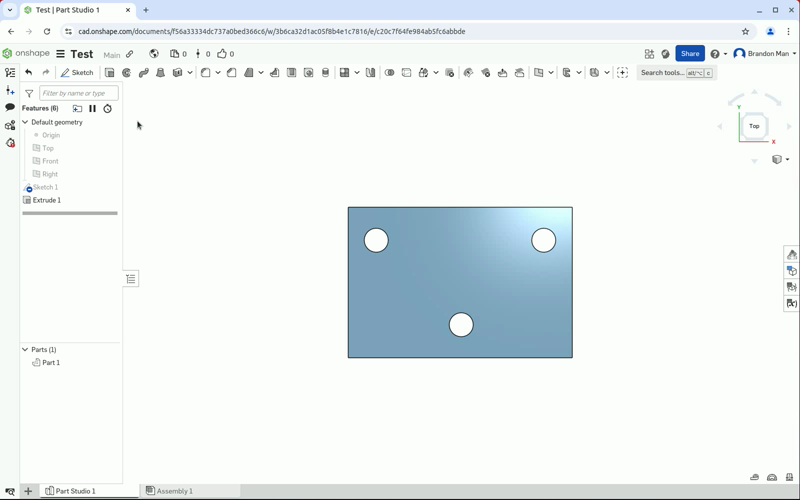
key(shift+h)
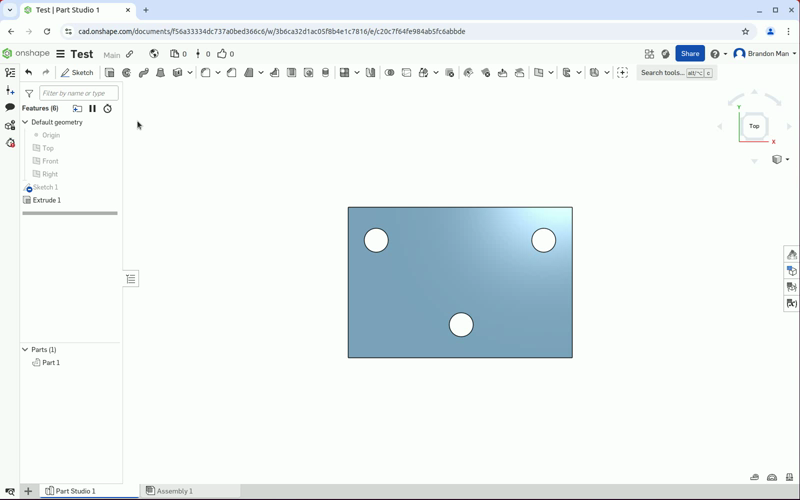
mouse_move(73, 189)
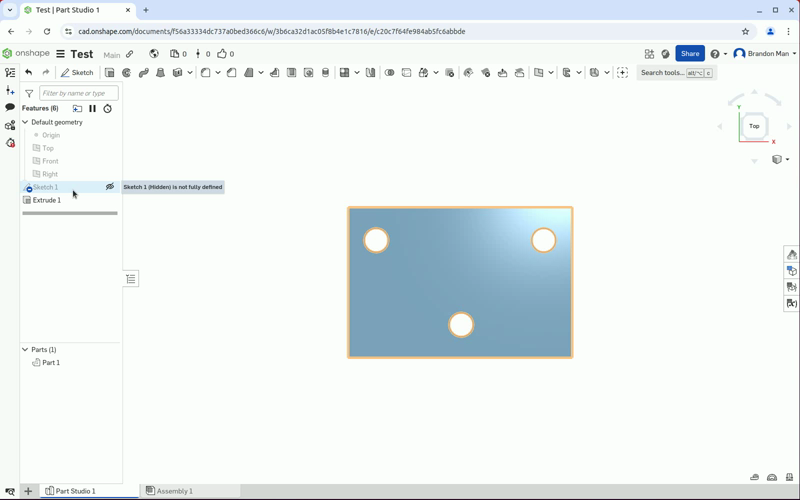
click(73, 189)
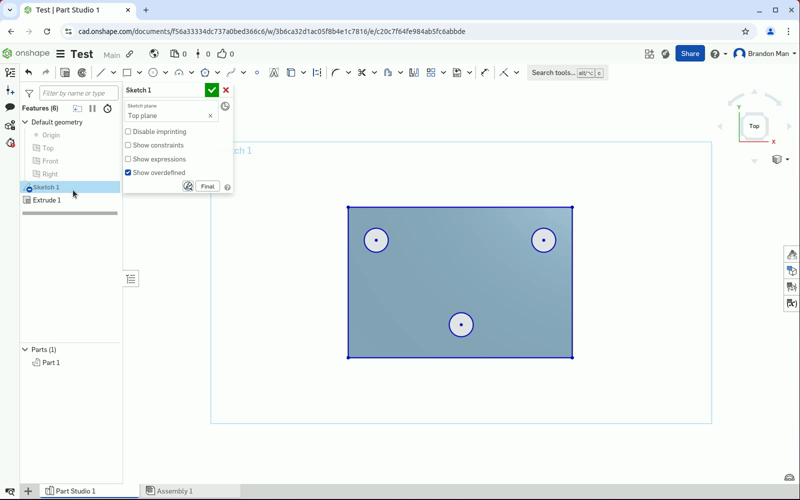
mouse_move(229, 92)
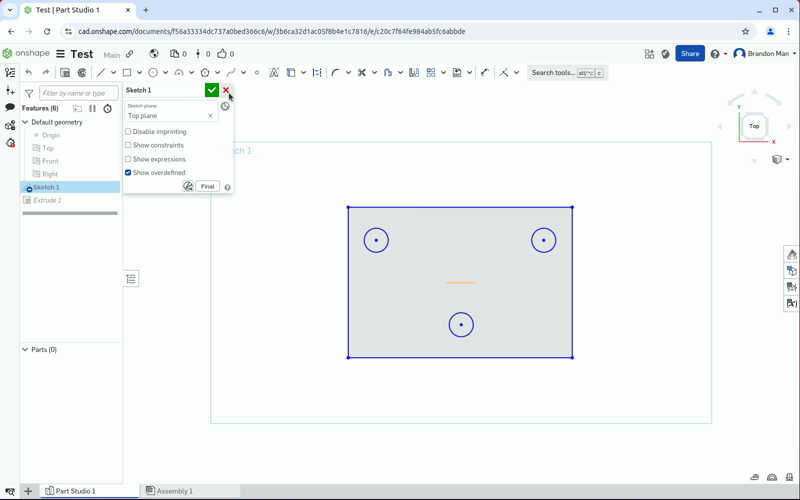
click(229, 92)
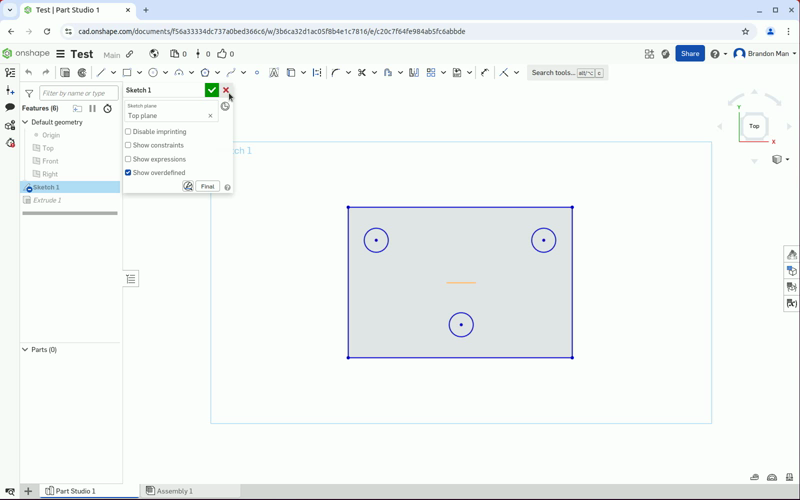
key(shift+s)
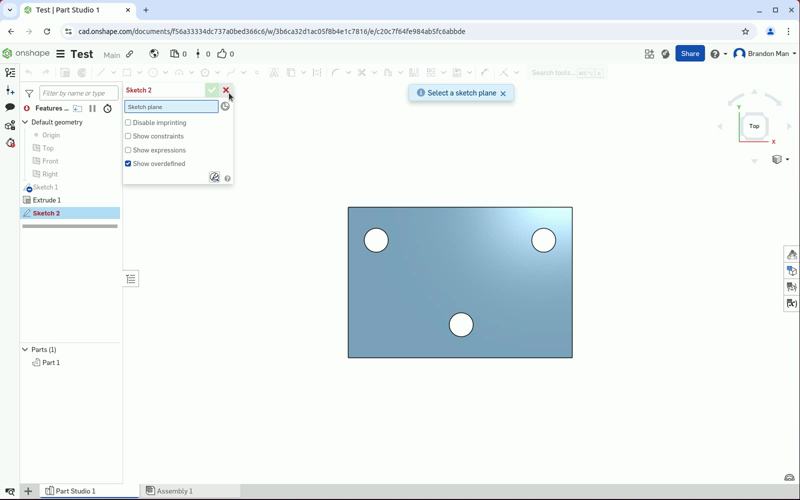
mouse_move(73, 150)
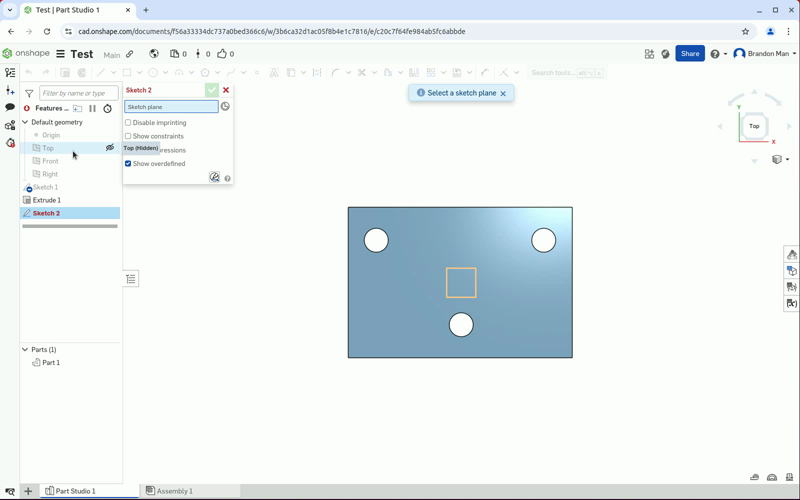
click(73, 150)
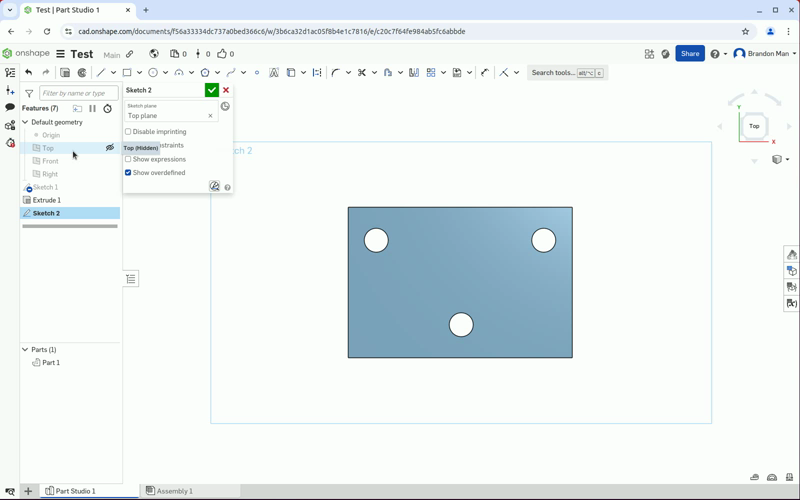
mouse_move(73, 352)
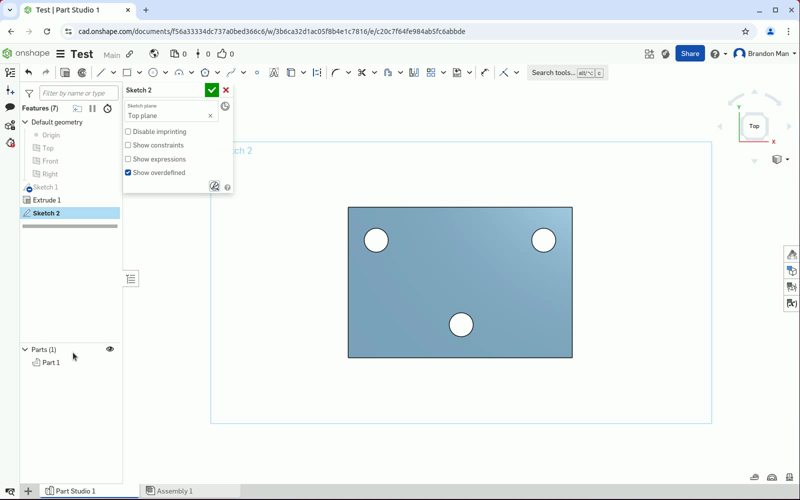
key(y)
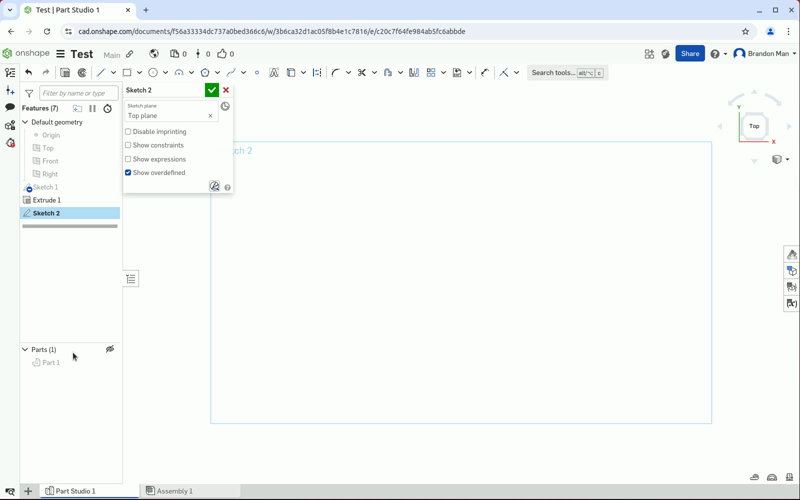
key(l)
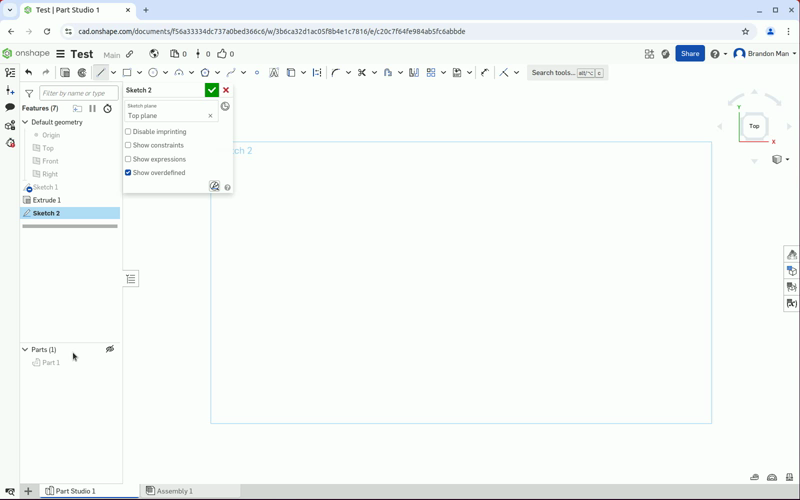
key_down(shift)
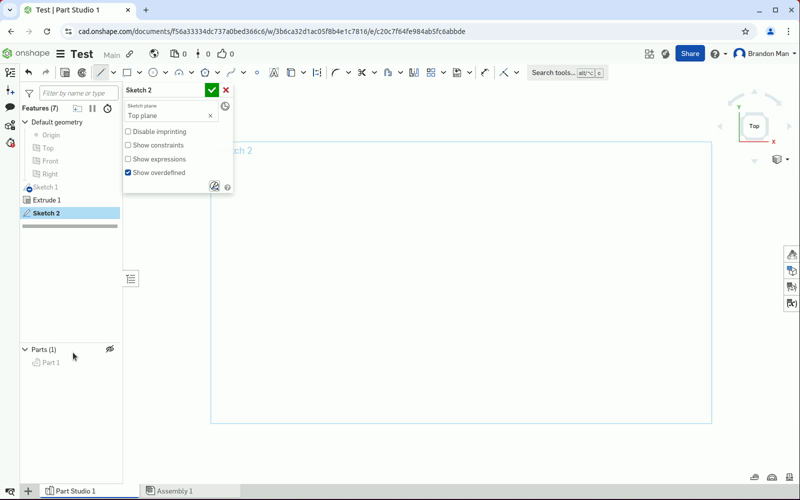
mouse_move(407, 379)
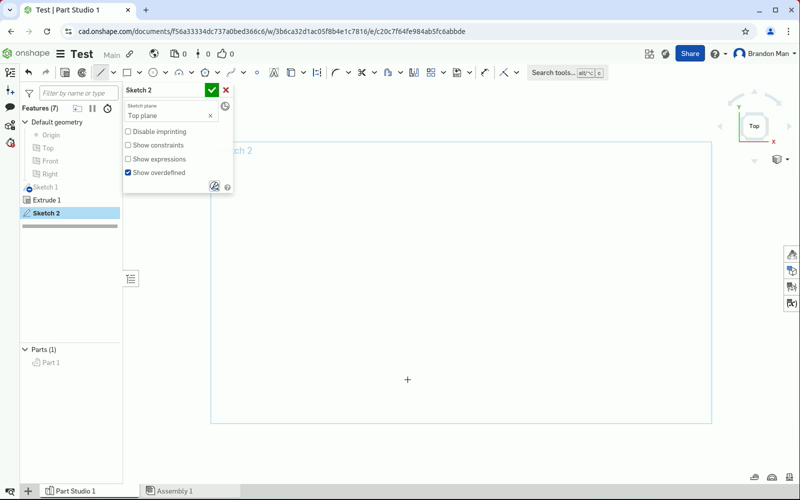
click(407, 379)
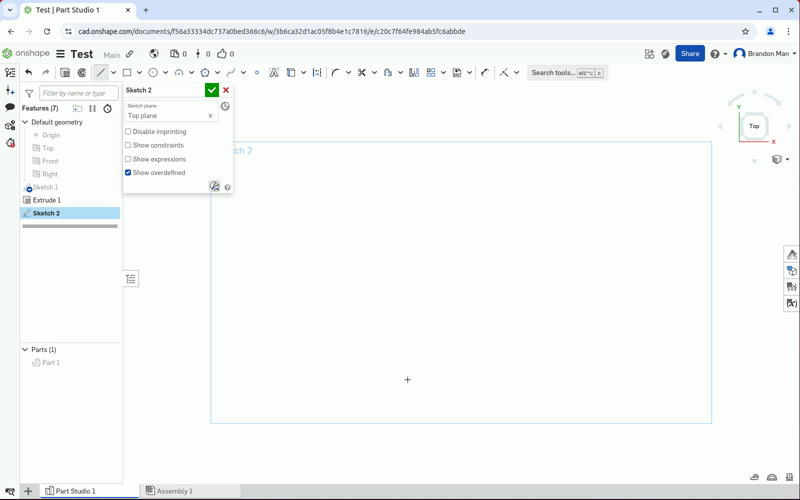
key_up(shift)
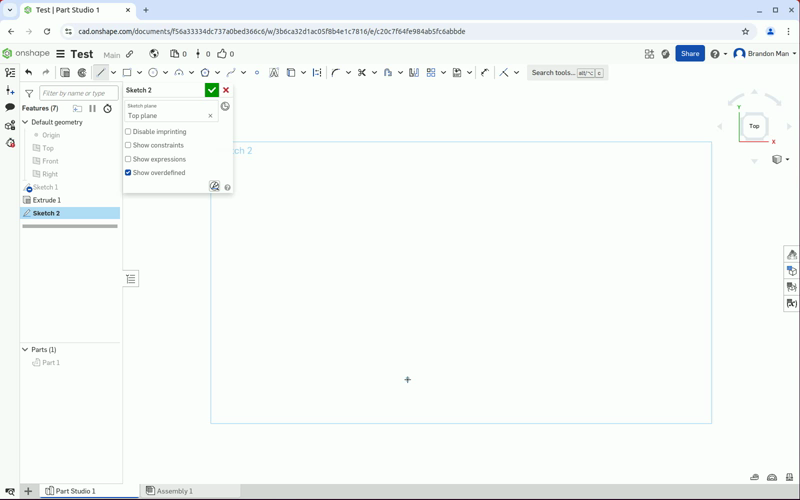
key_down(shift)
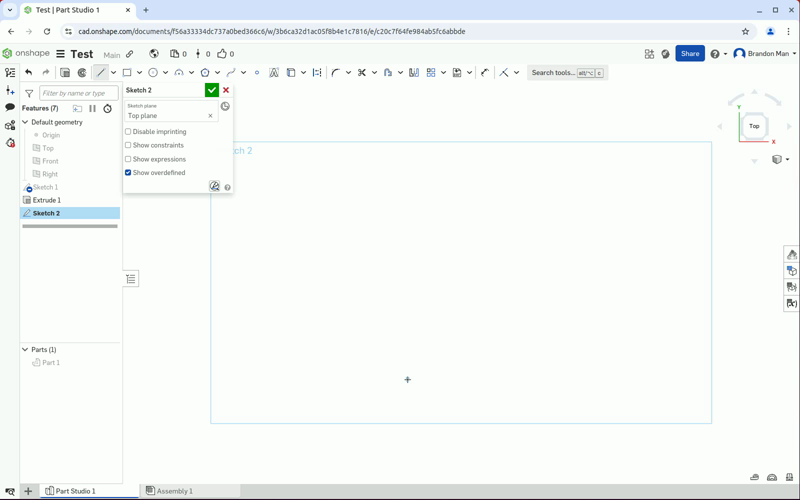
mouse_move(513, 379)
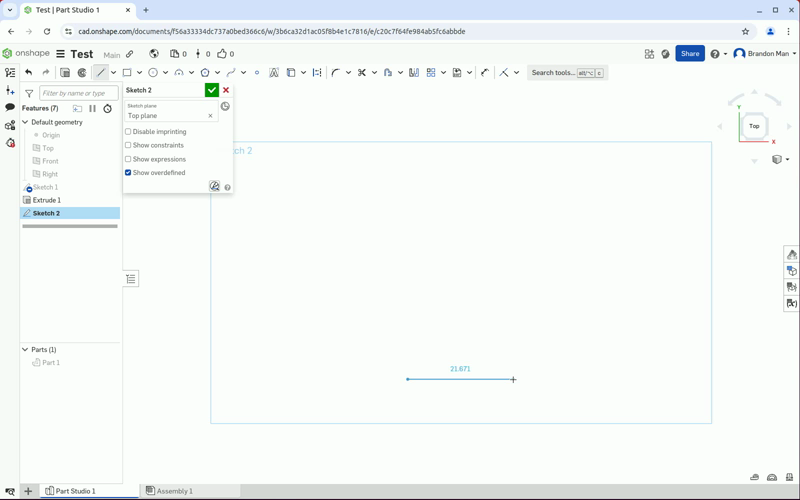
click(513, 379)
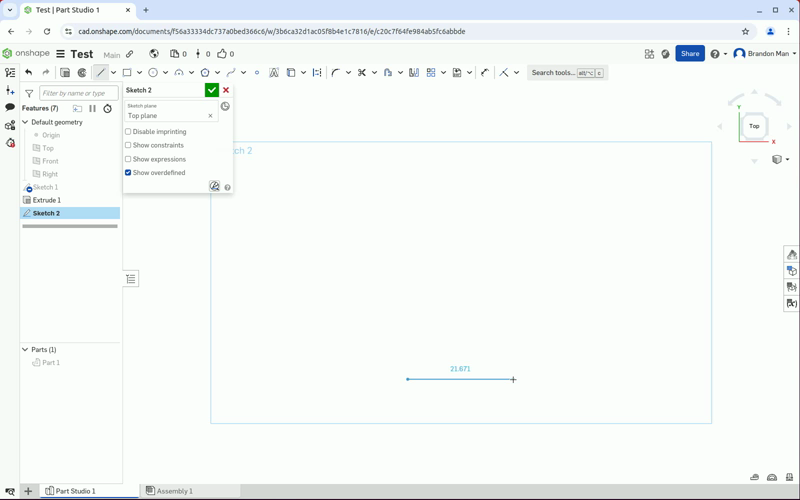
key_up(shift)
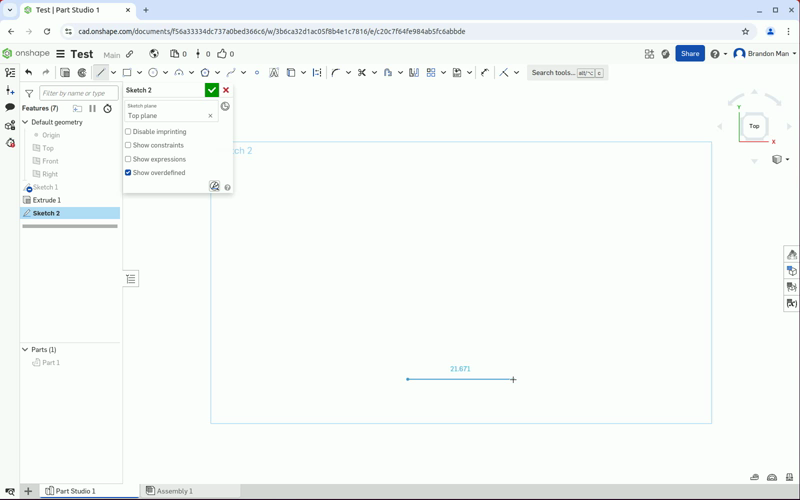
key_down(shift)
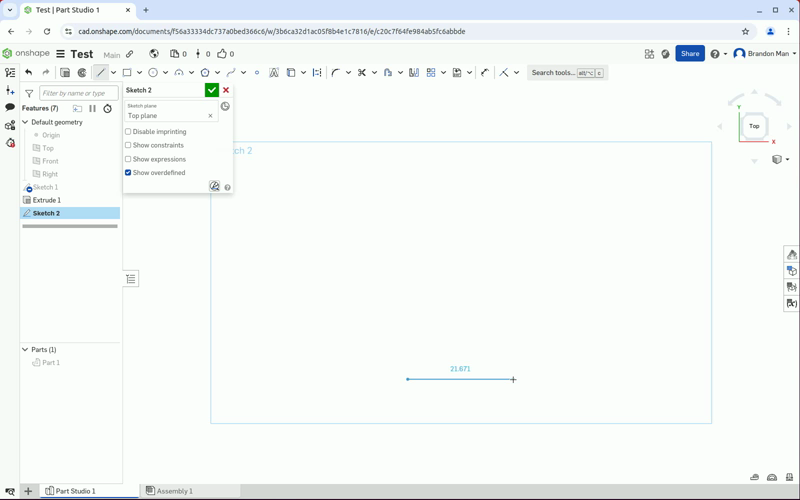
mouse_move(513, 186)
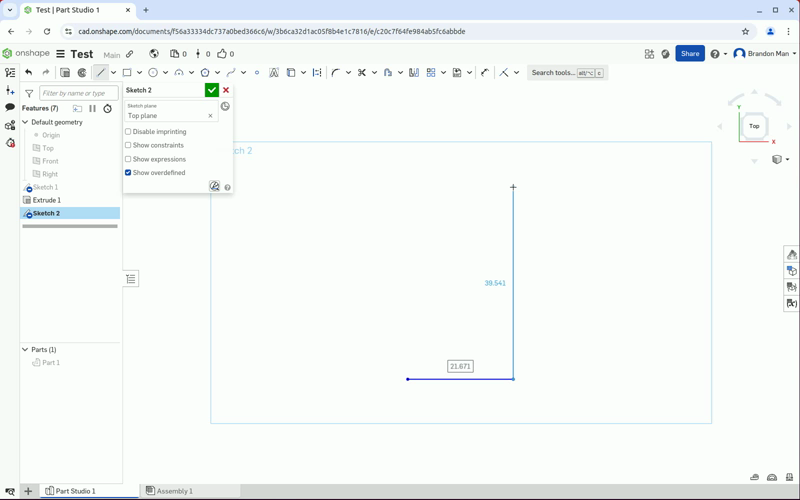
click(513, 186)
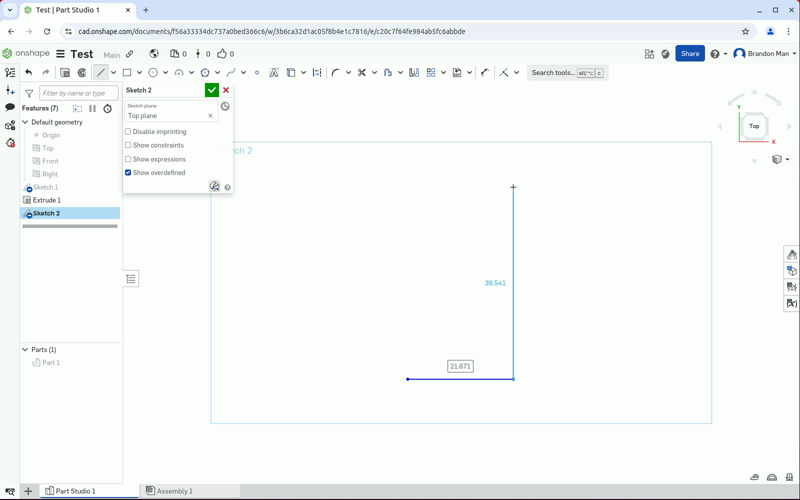
key_up(shift)
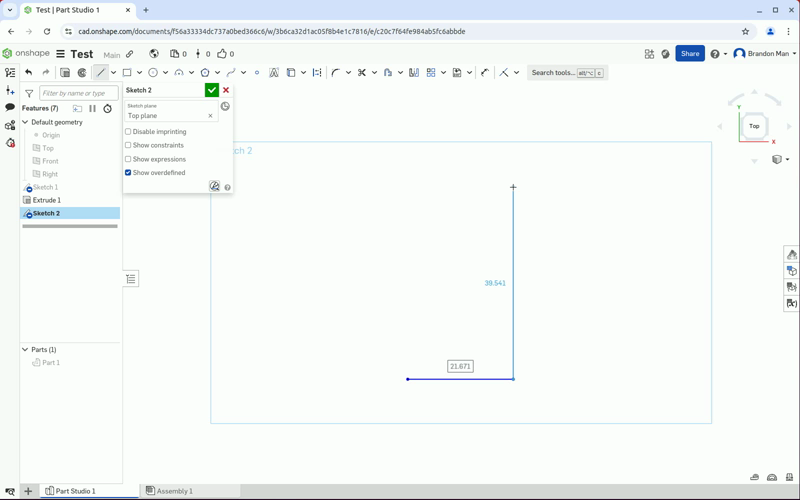
key_down(shift)
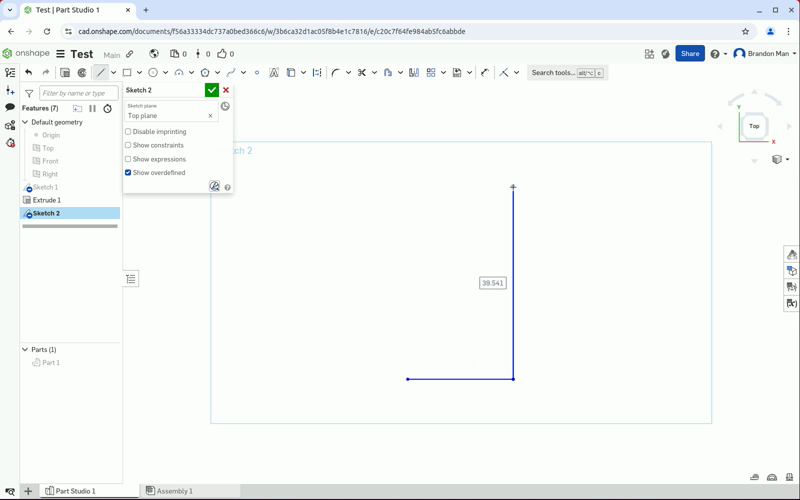
mouse_move(407, 186)
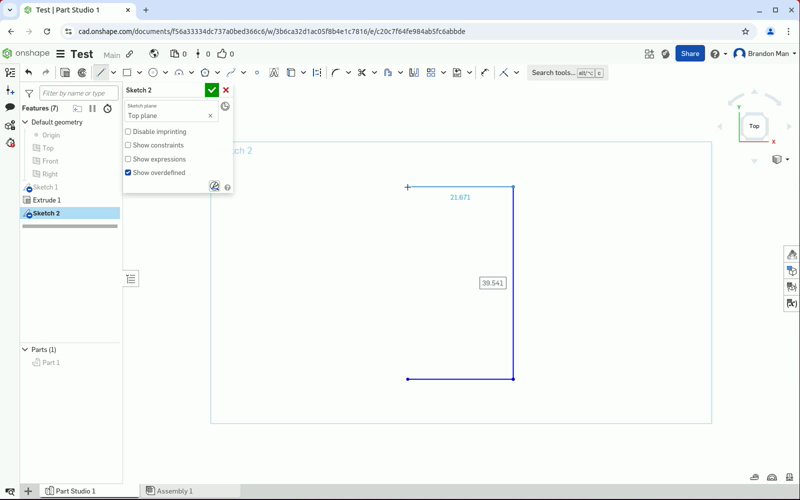
click(407, 186)
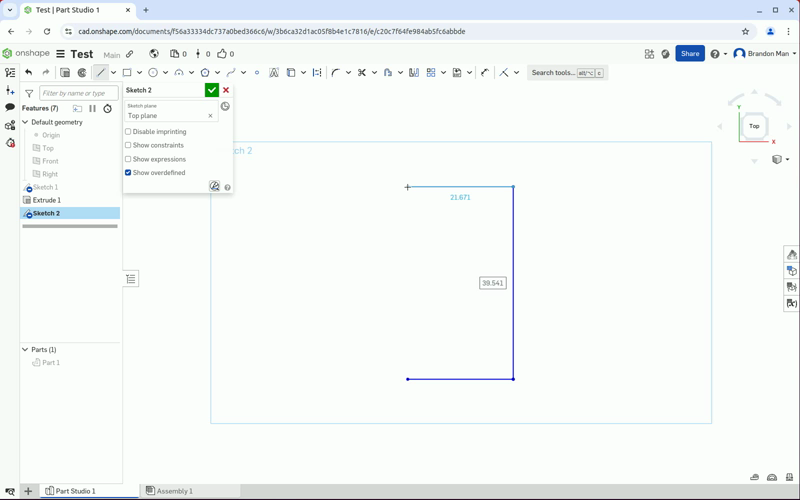
key_up(shift)
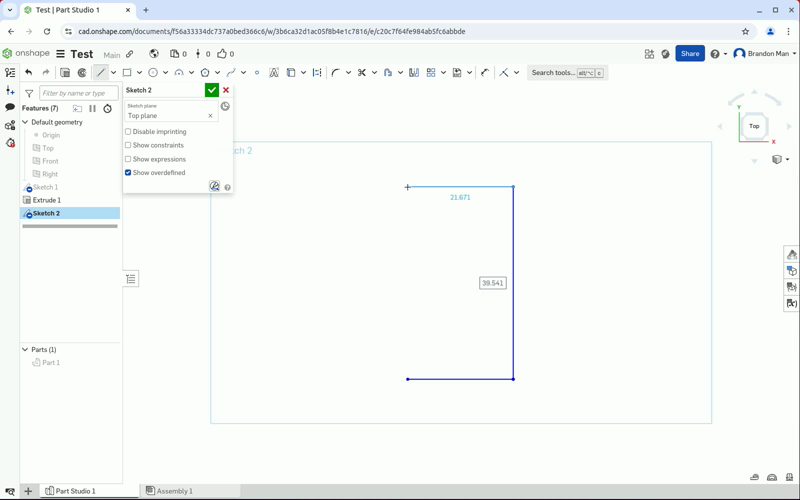
key_down(shift)
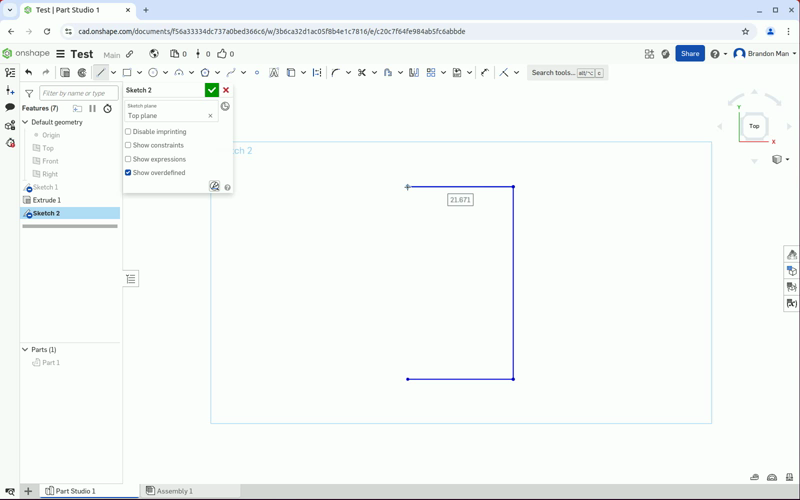
mouse_move(407, 379)
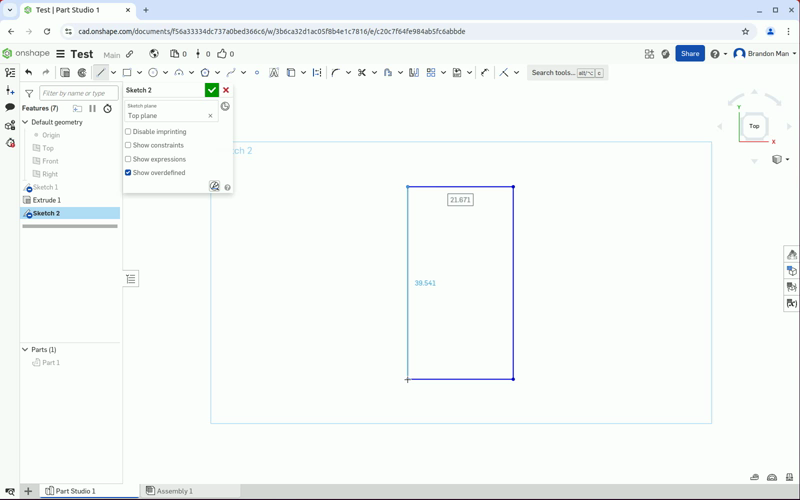
key_up(shift)
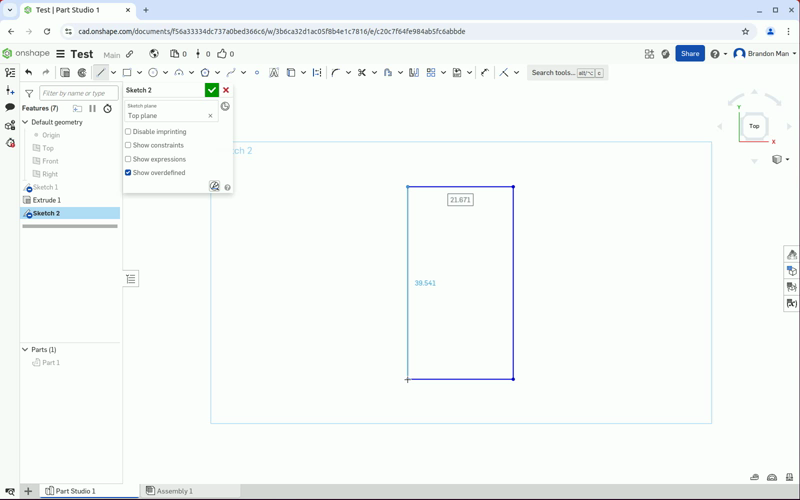
click(407, 379)
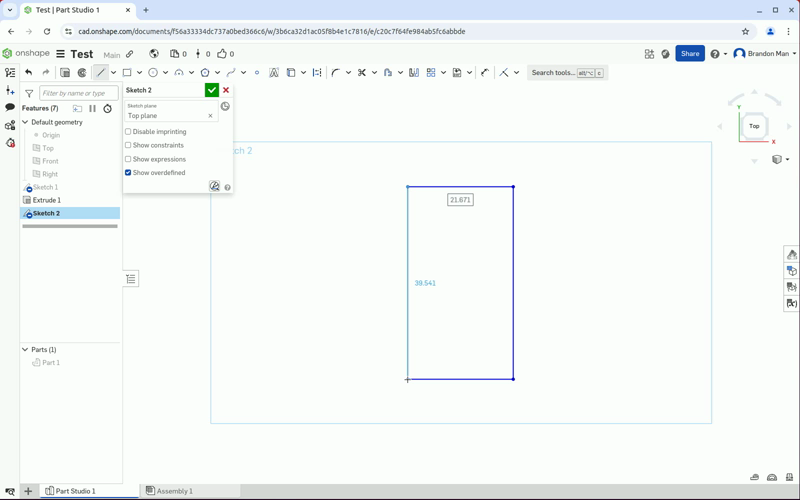
key(esc)
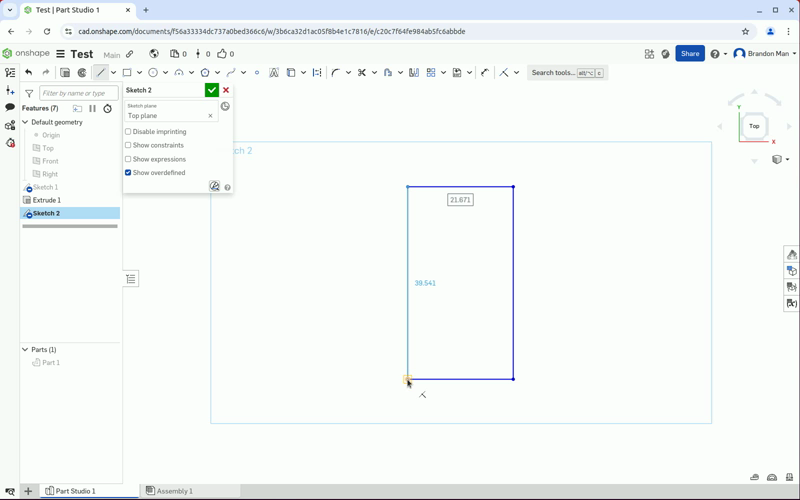
key(c)
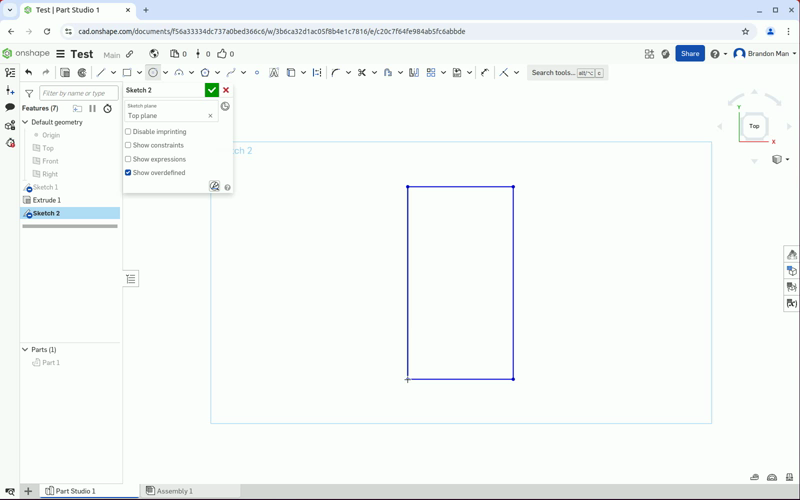
key_down(shift)
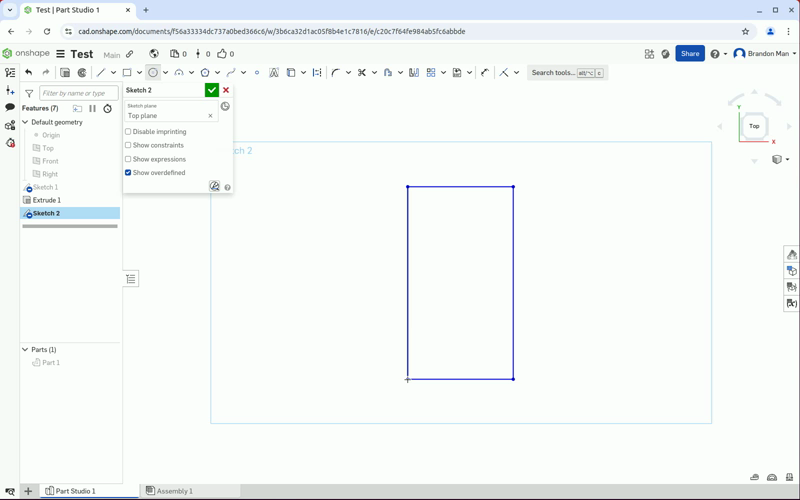
mouse_move(460, 326)
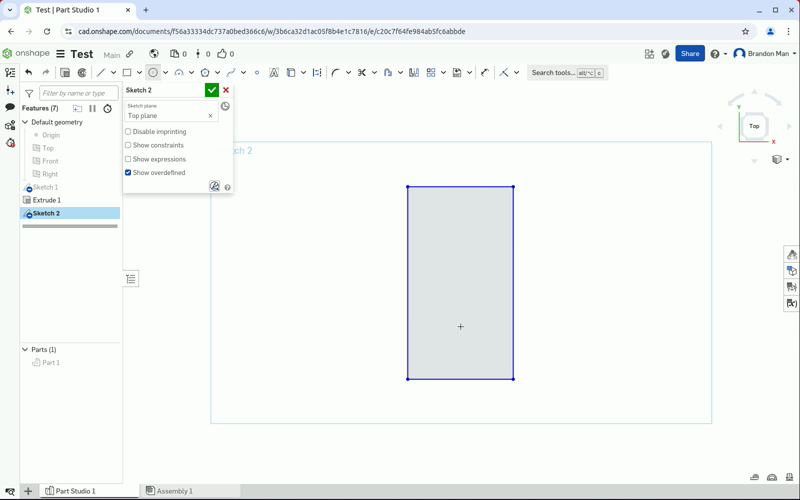
click(460, 326)
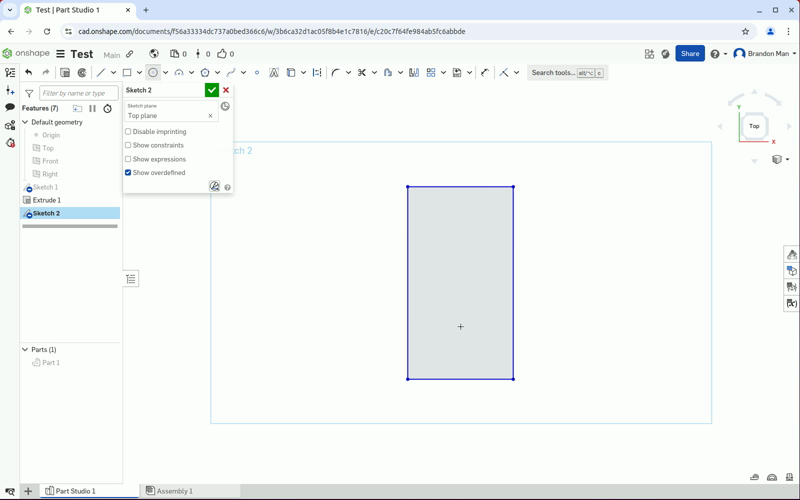
key_up(shift)
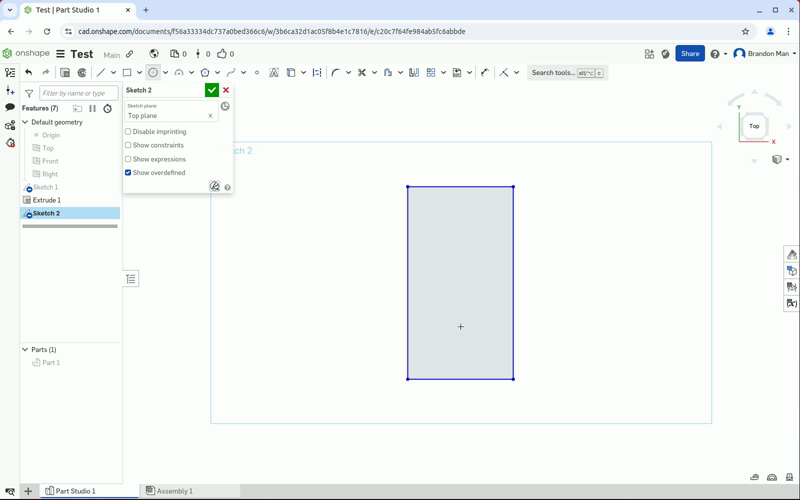
mouse_move(473, 326)
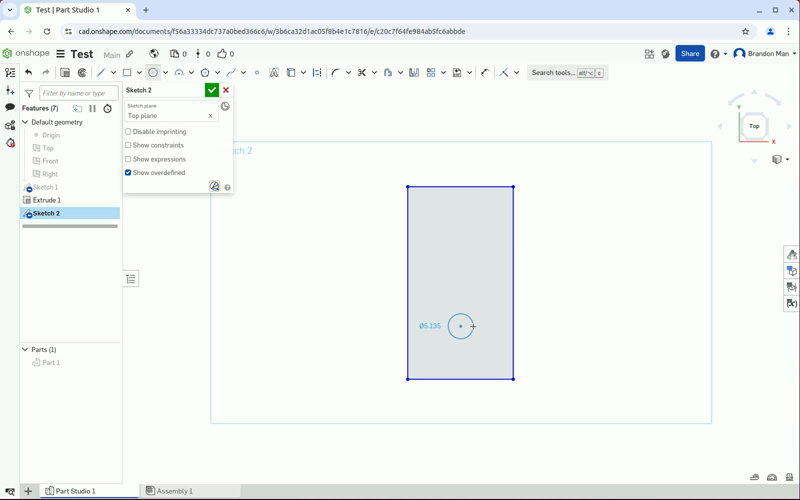
click(473, 326)
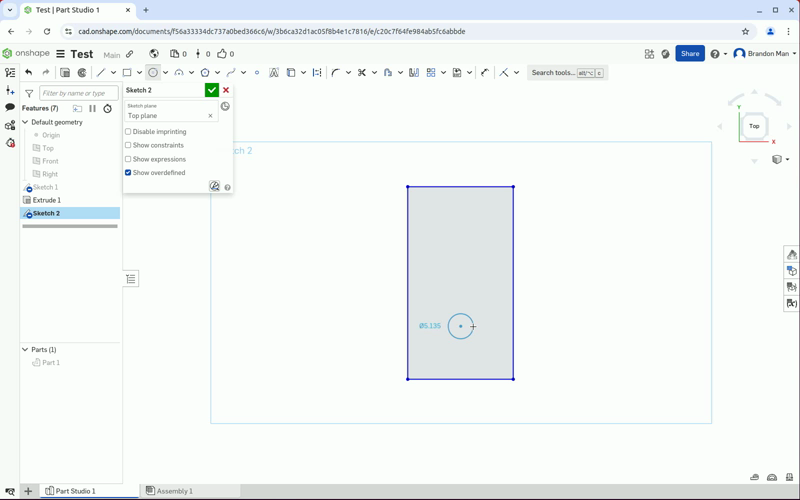
key(esc)
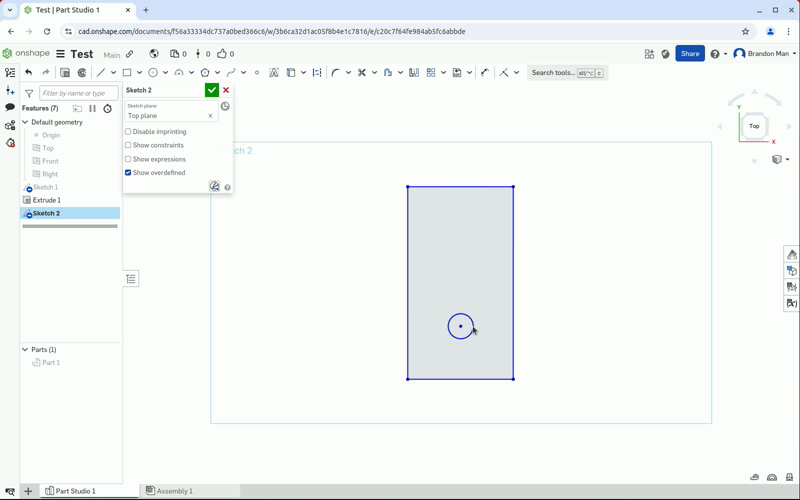
mouse_move(442, 351)
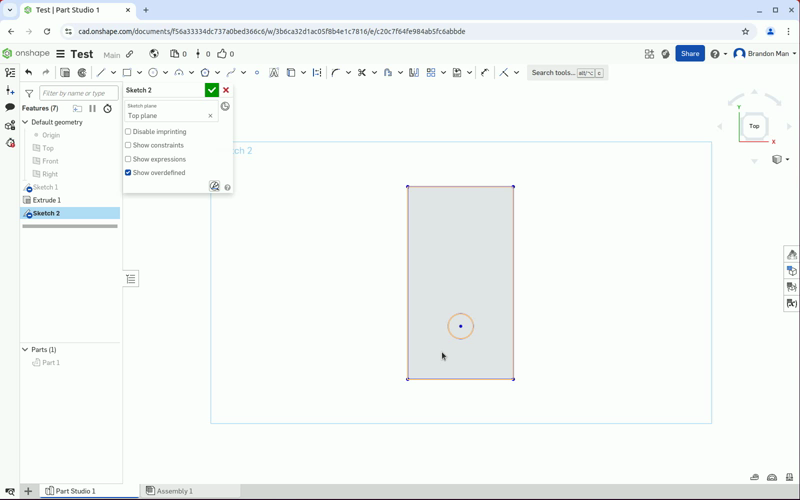
click(442, 351)
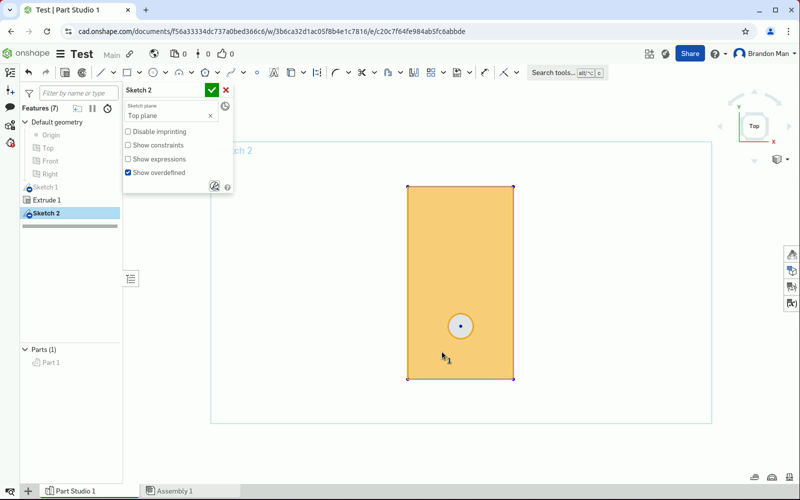
mouse_move(73, 352)
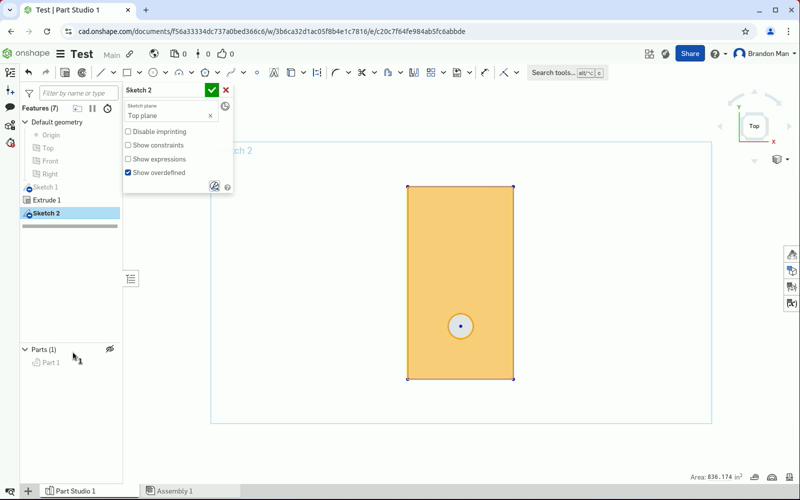
key(shift+y)
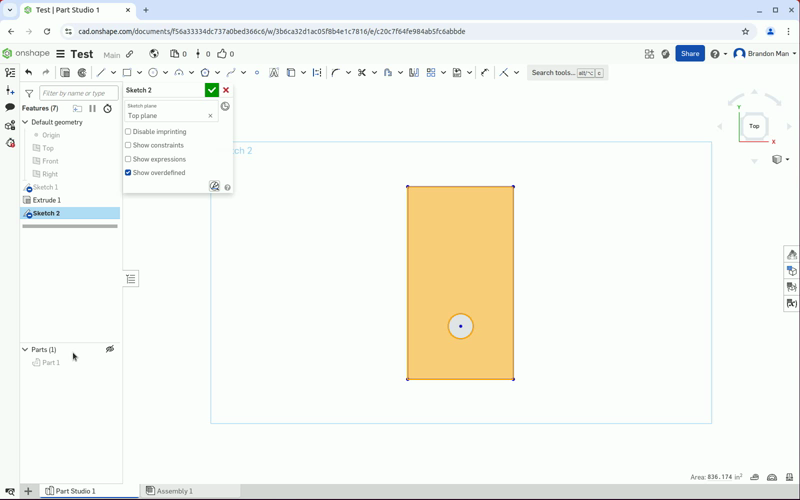
key(shift+e)
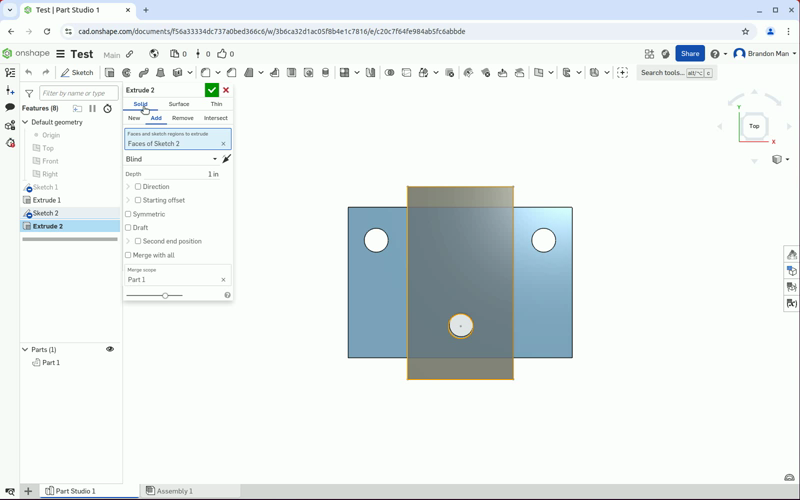
mouse_move(143, 106)
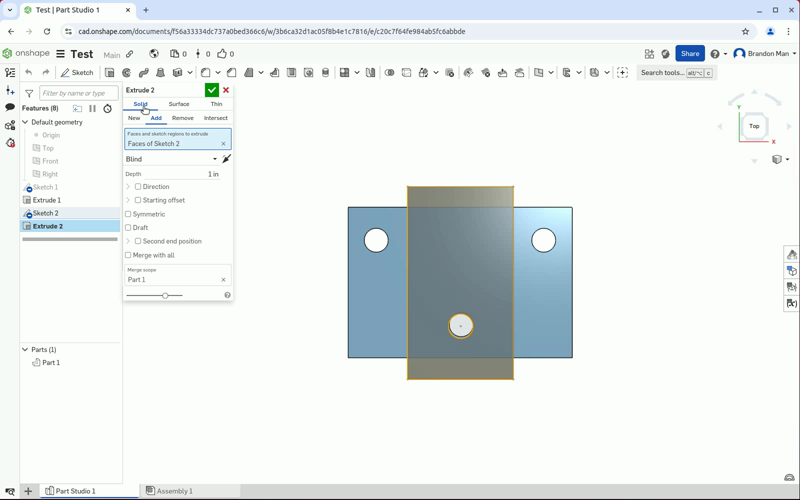
click(143, 106)
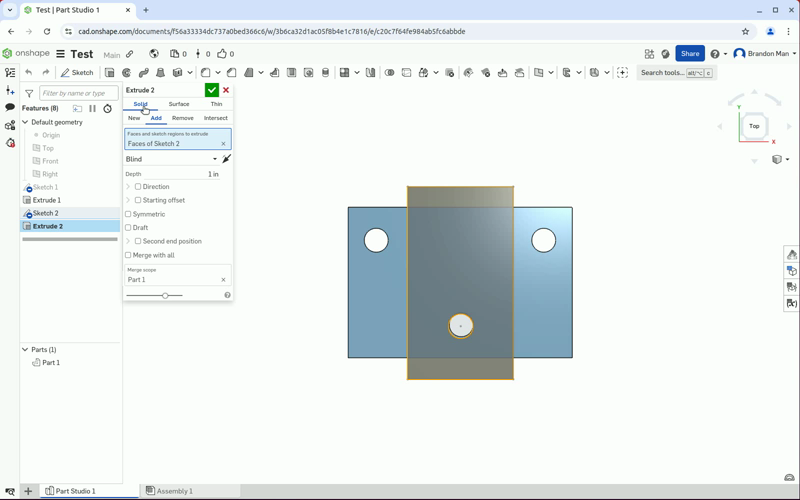
mouse_move(137, 120)
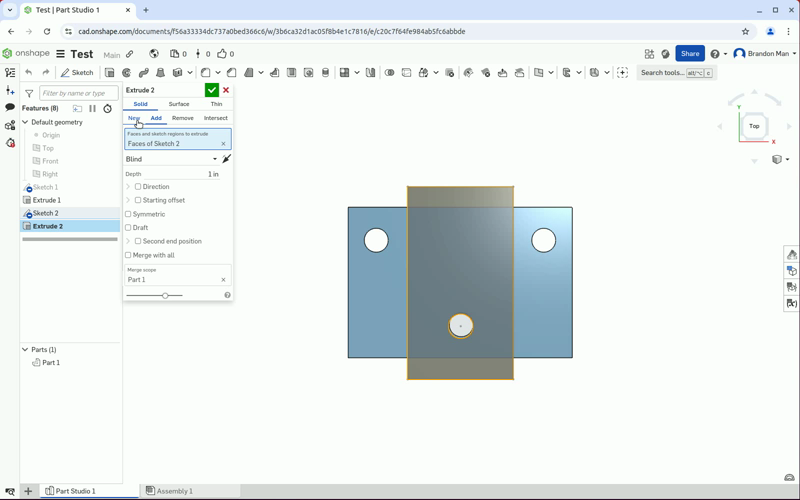
click(137, 120)
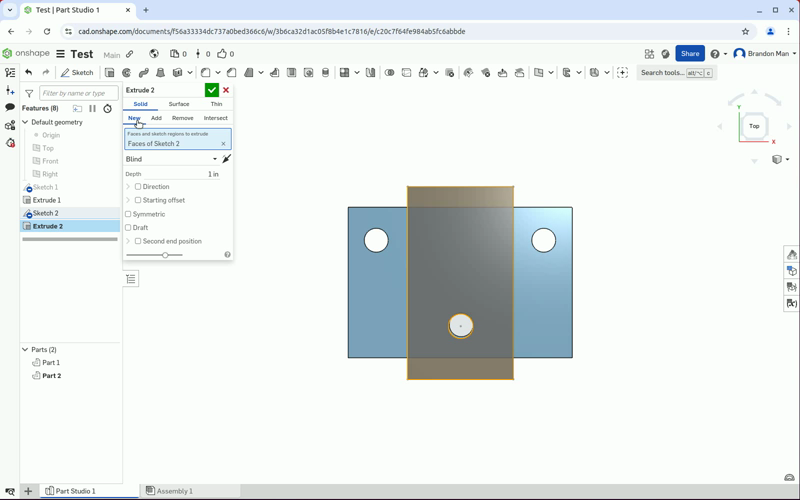
key(tab, 4)
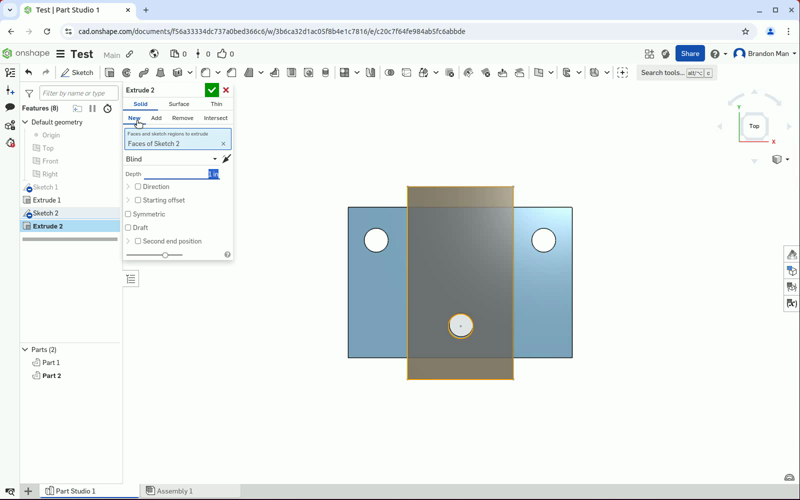
text(1.204)
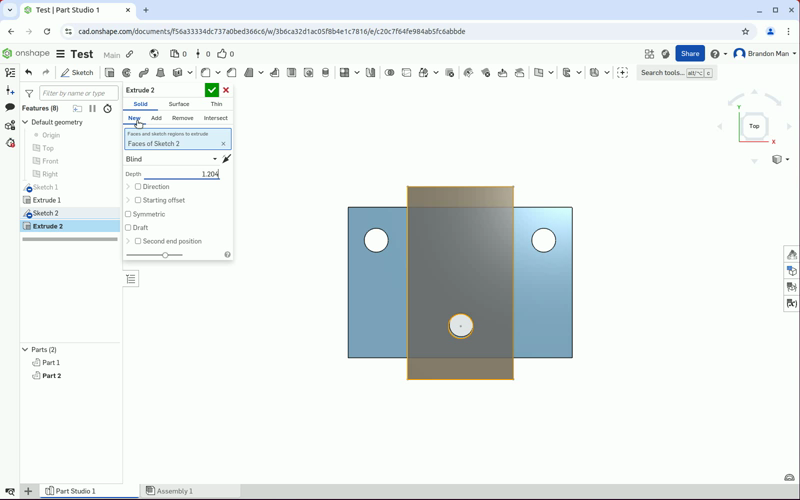
key(enter)
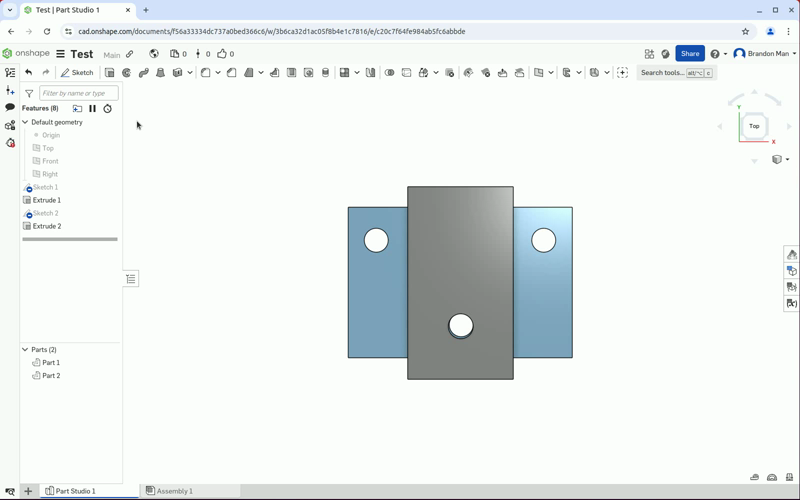
key(shift+h)
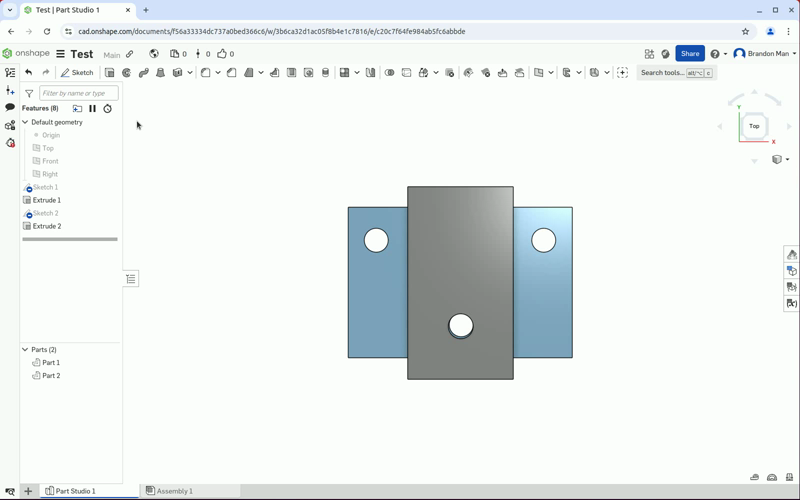
key(shift+h)
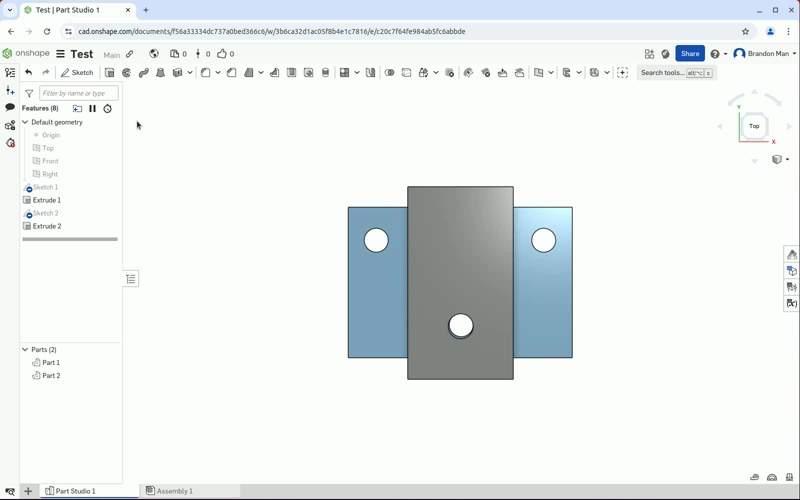
mouse_move(73, 189)
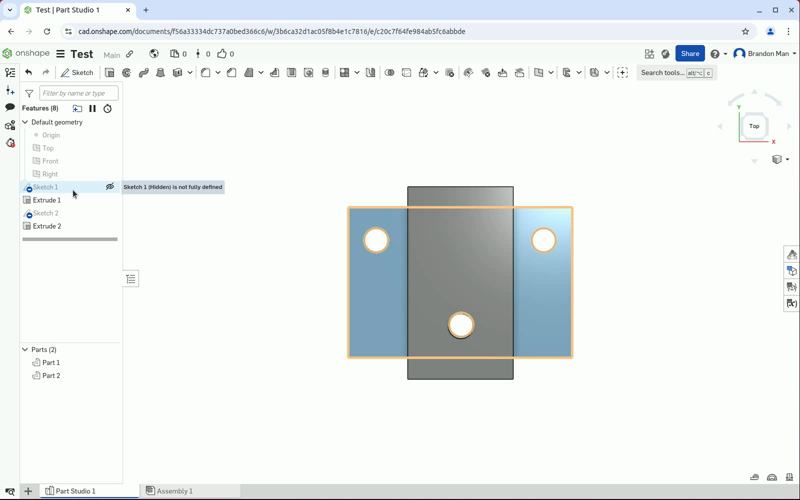
click(73, 189)
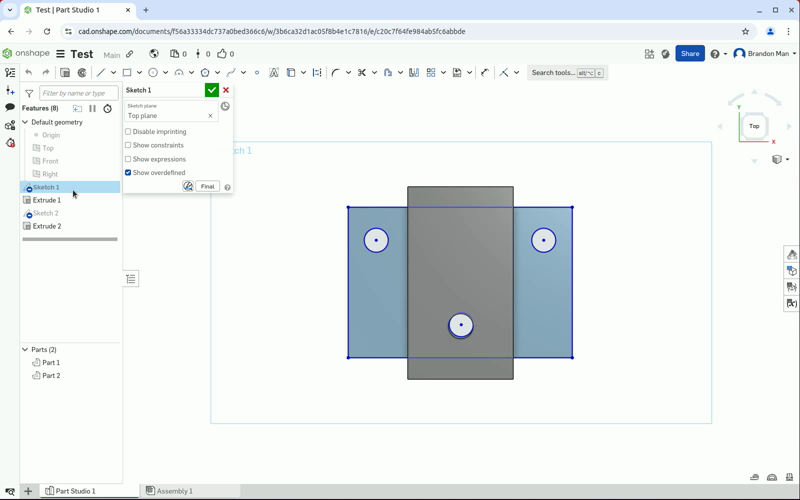
mouse_move(229, 92)
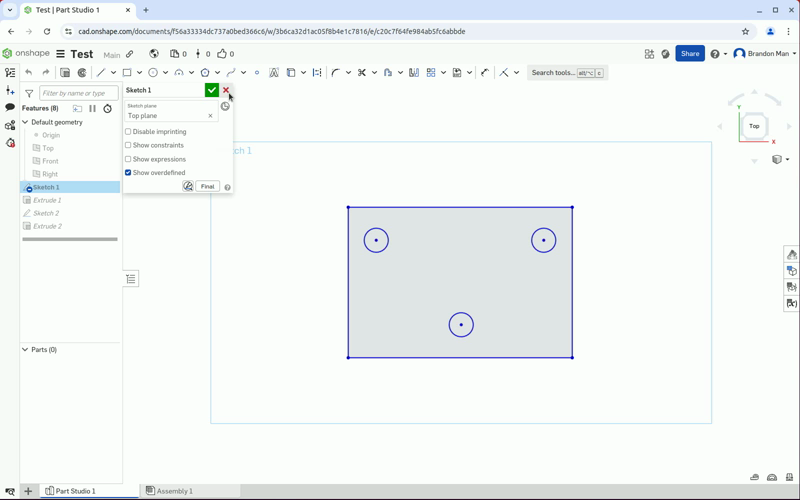
click(229, 92)
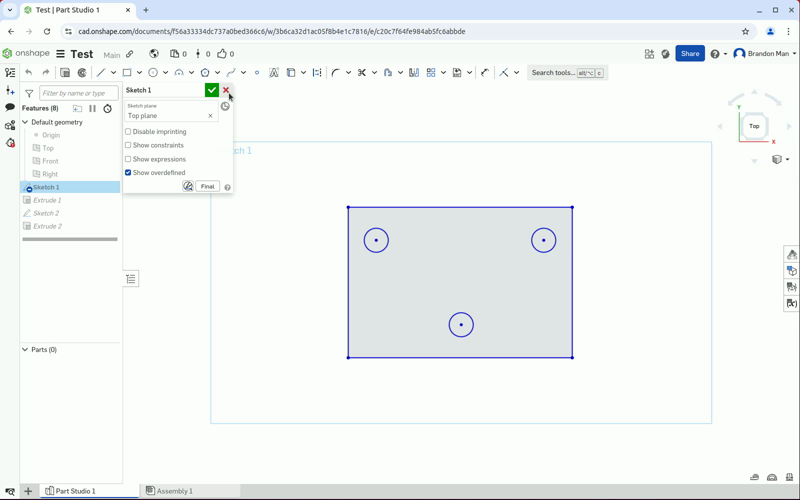
key(shift+s)
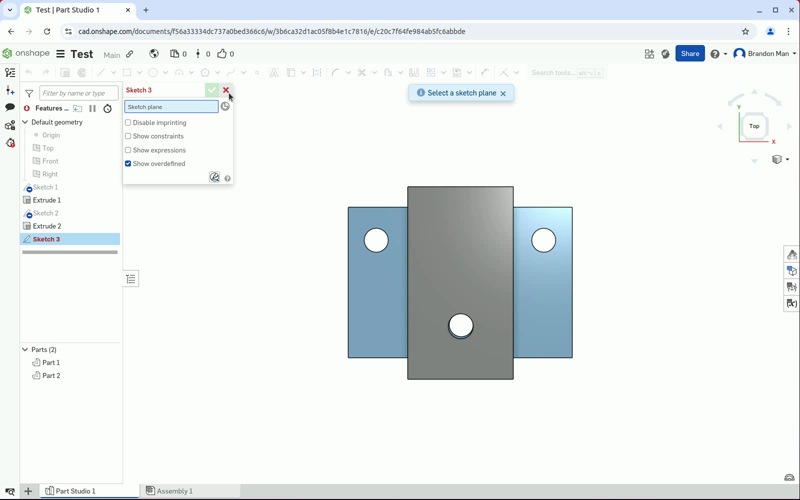
mouse_move(73, 150)
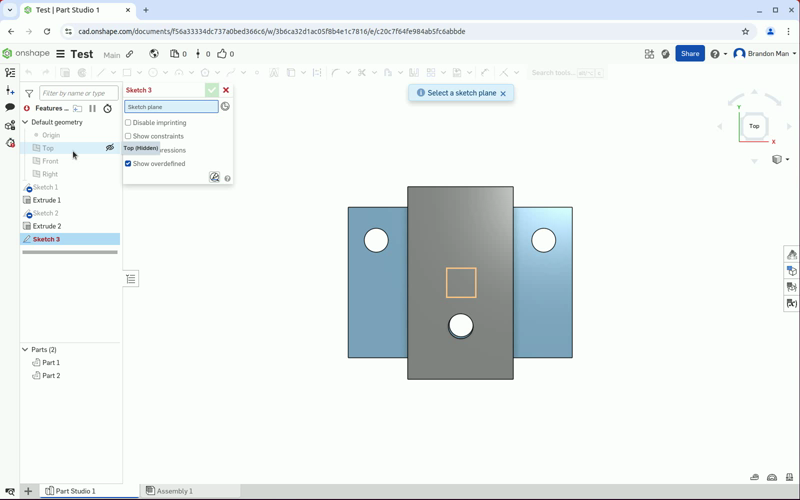
click(73, 150)
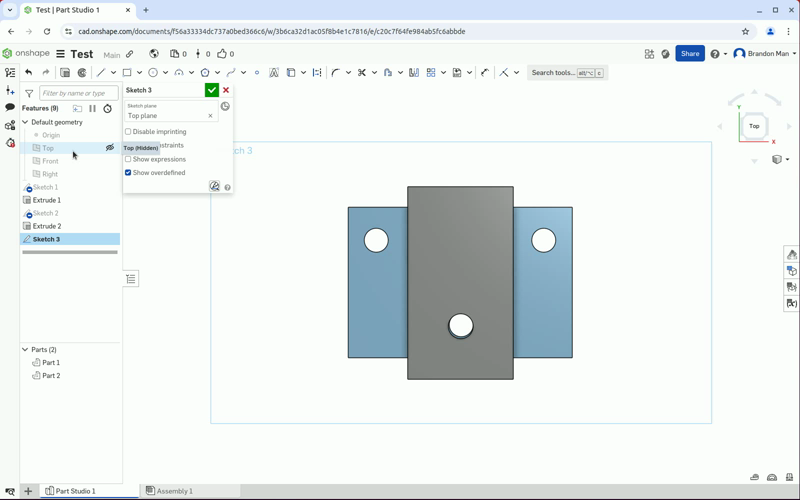
mouse_move(73, 352)
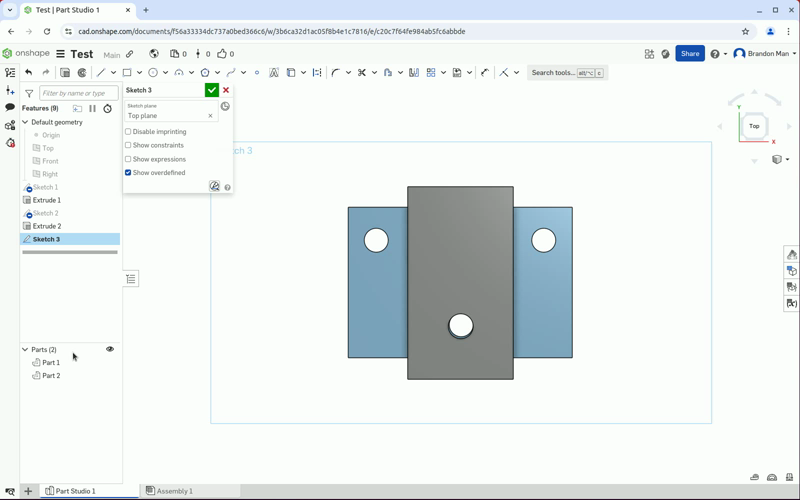
key(y)
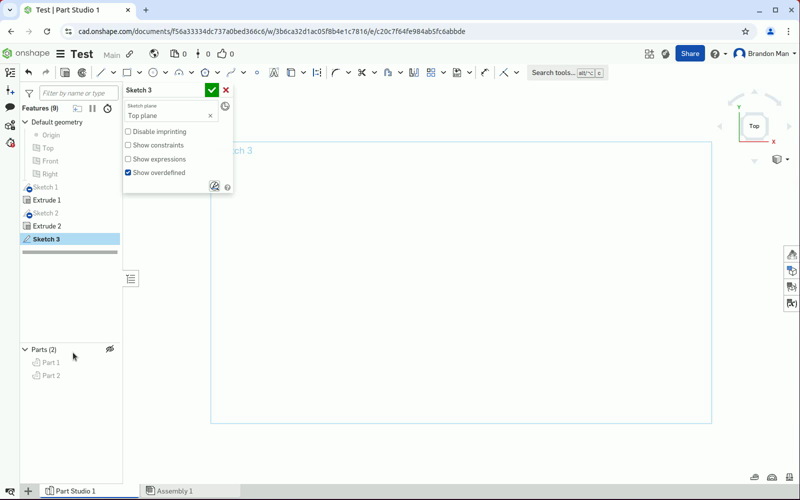
key(l)
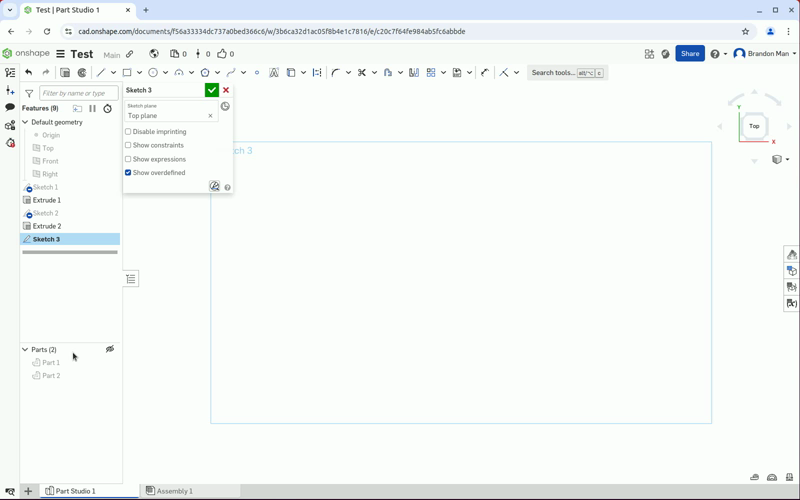
key_down(shift)
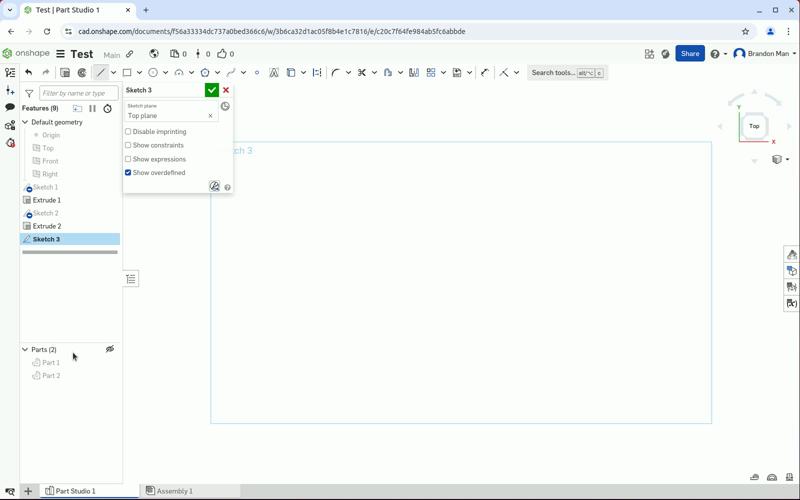
mouse_move(407, 379)
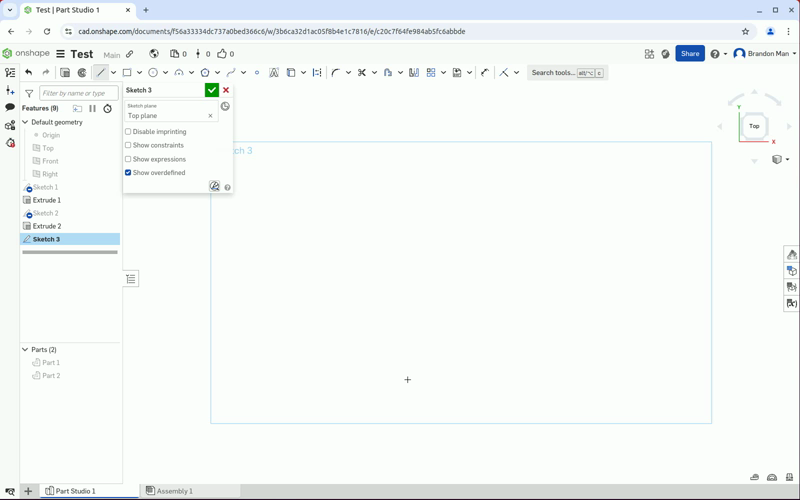
click(407, 379)
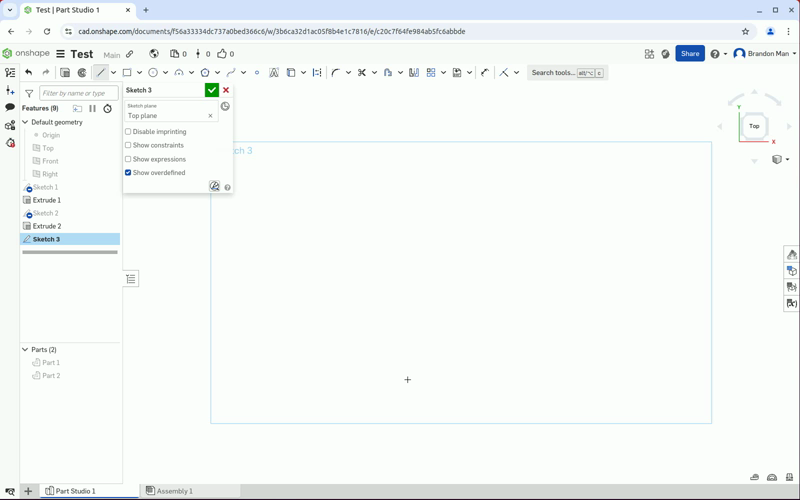
key_up(shift)
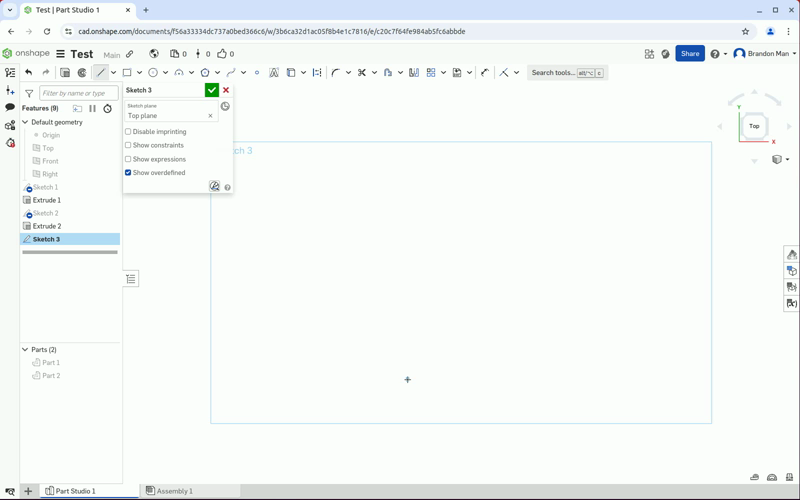
key_down(shift)
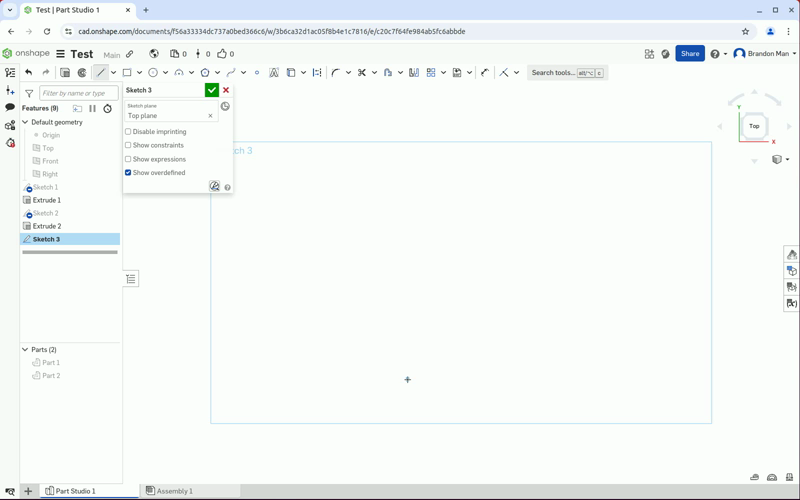
mouse_move(513, 379)
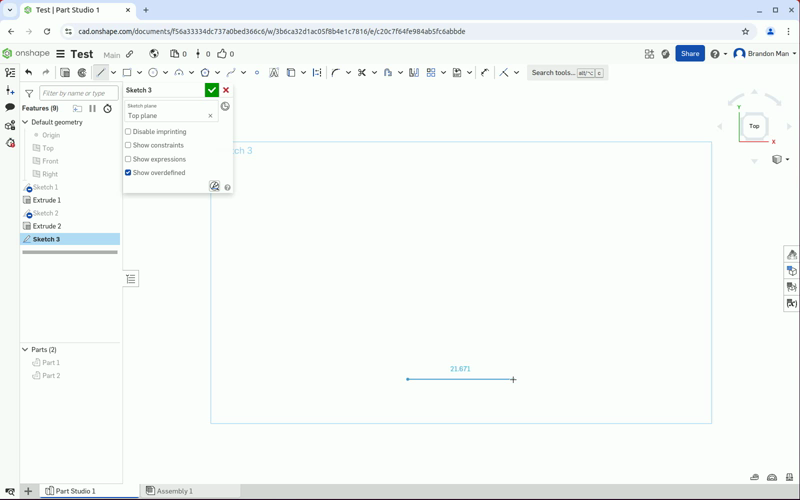
click(513, 379)
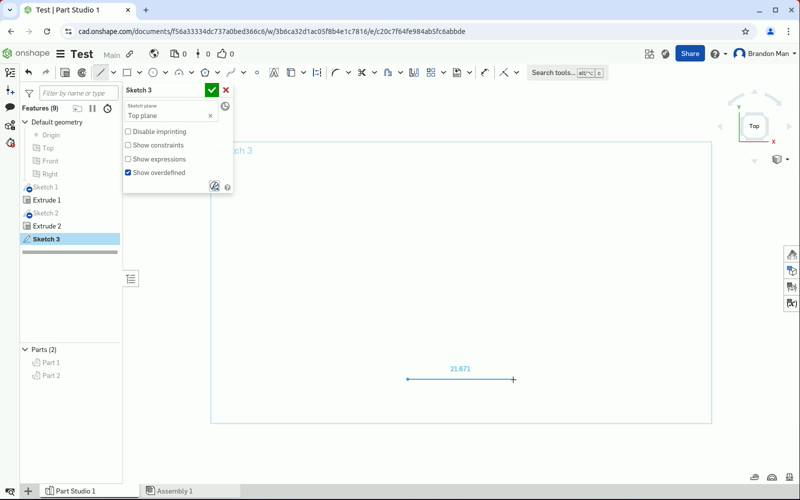
key_up(shift)
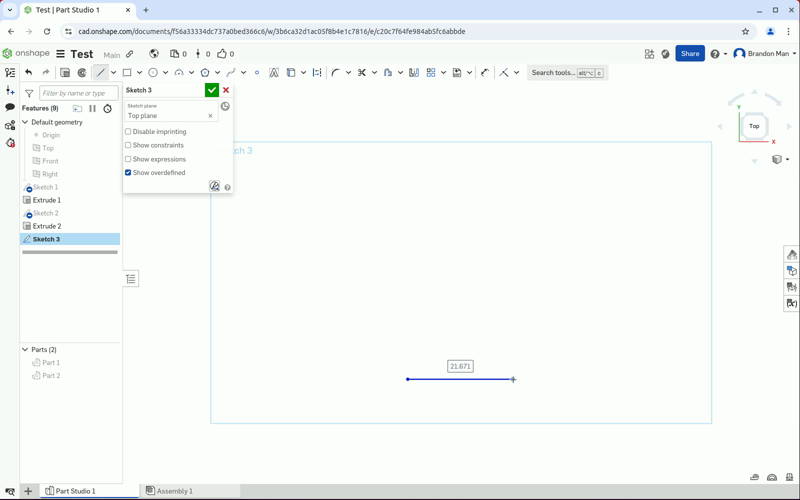
key_down(shift)
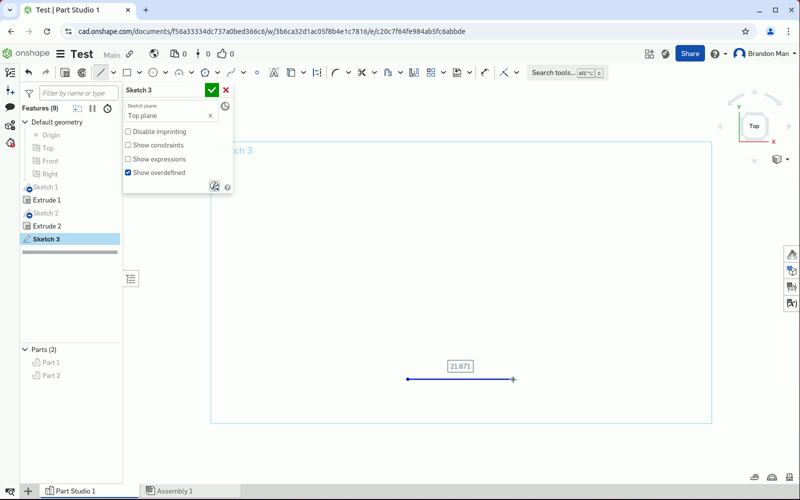
mouse_move(513, 186)
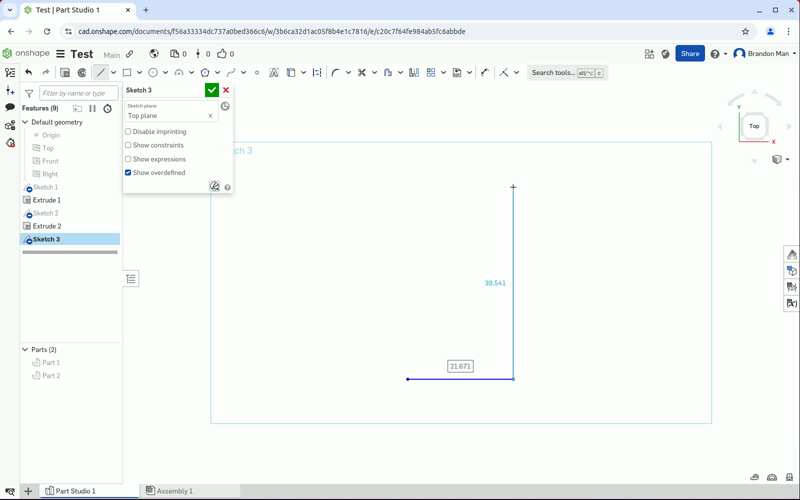
click(513, 186)
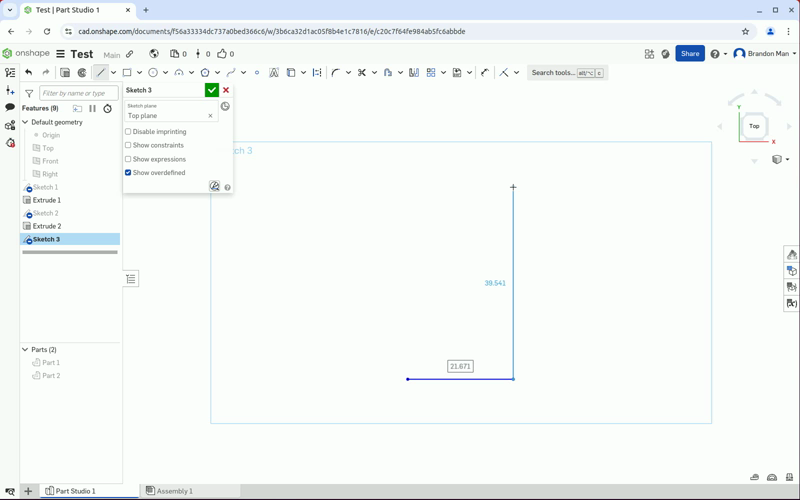
key_up(shift)
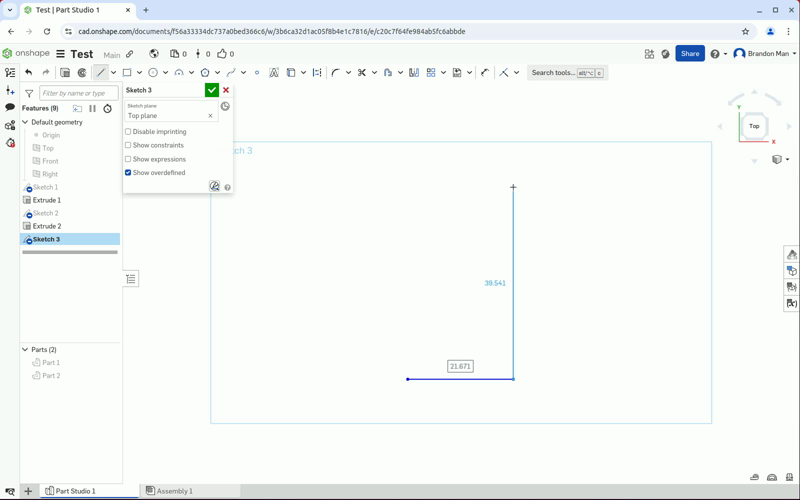
key_down(shift)
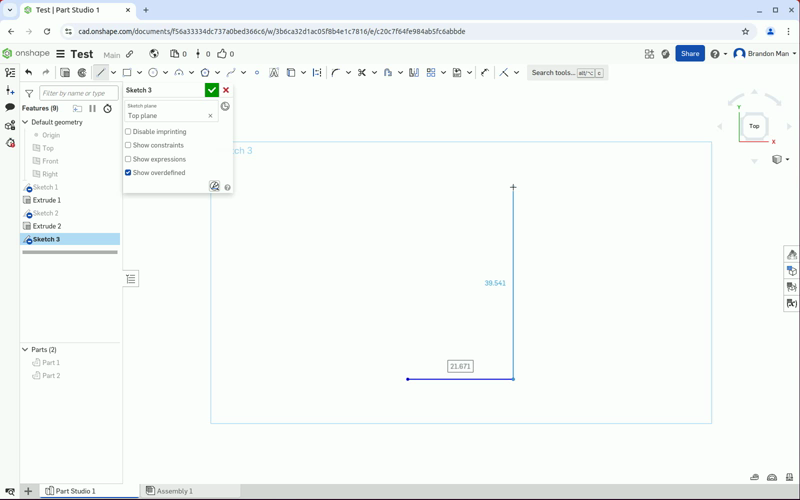
mouse_move(407, 186)
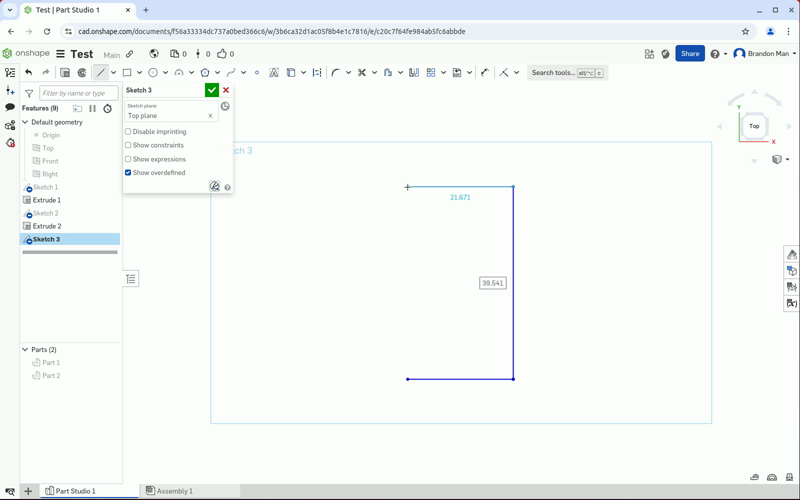
click(407, 186)
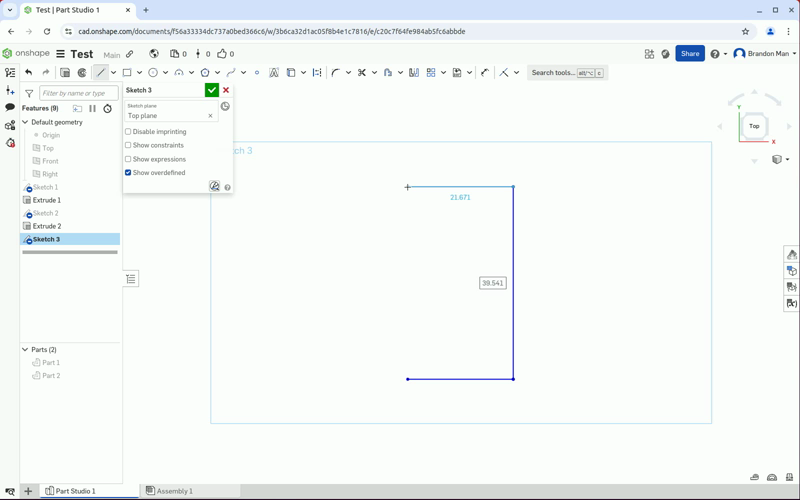
key_up(shift)
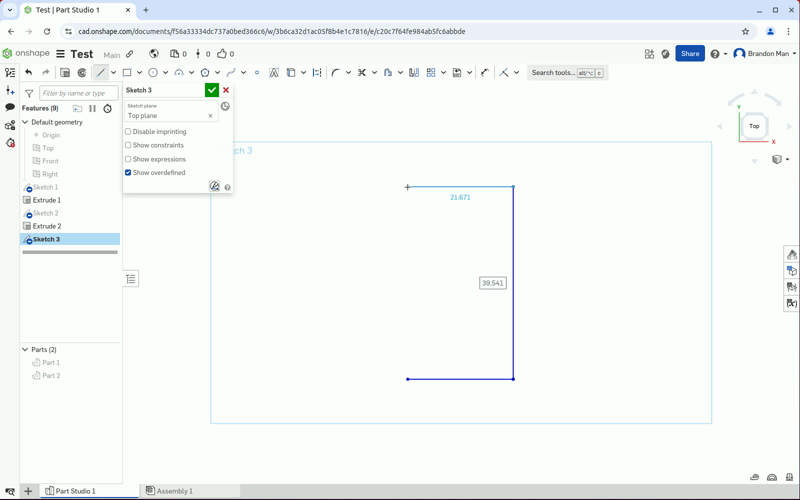
key_down(shift)
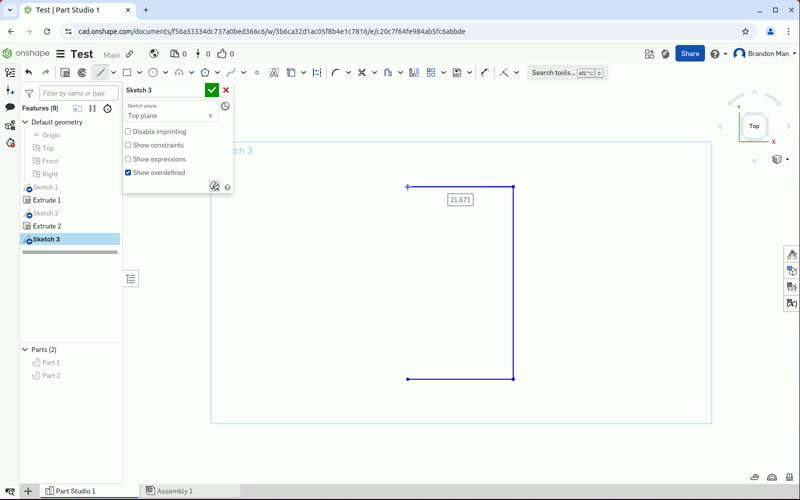
mouse_move(407, 379)
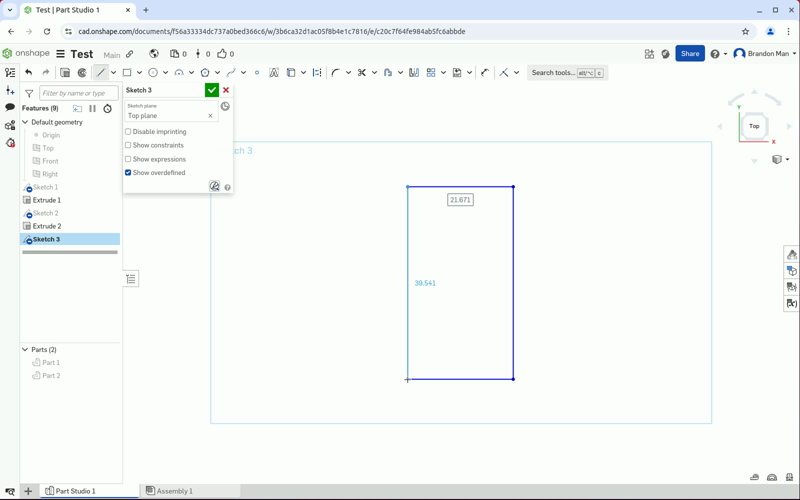
key_up(shift)
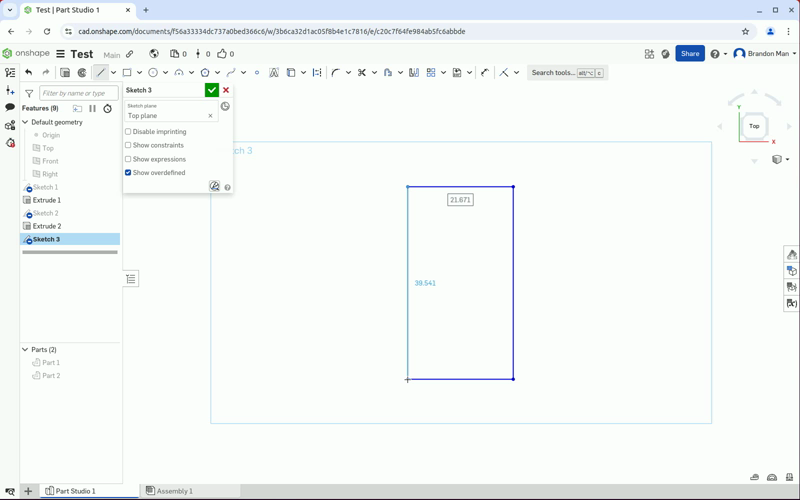
click(407, 379)
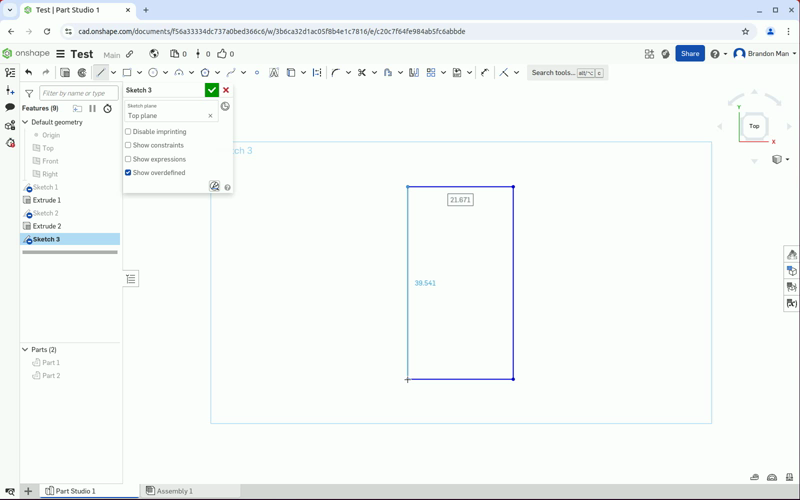
key(esc)
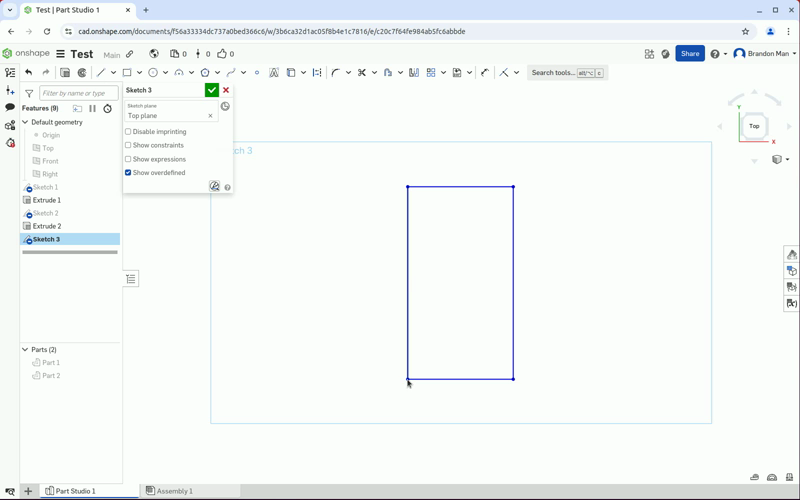
key(a)
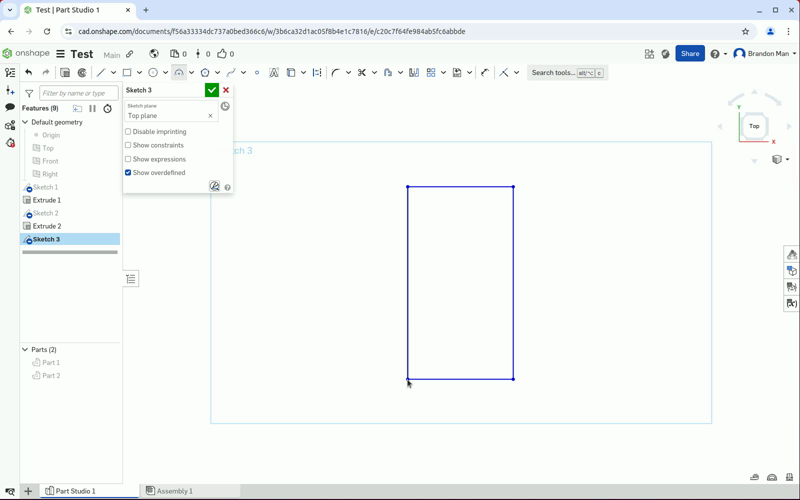
key_down(shift)
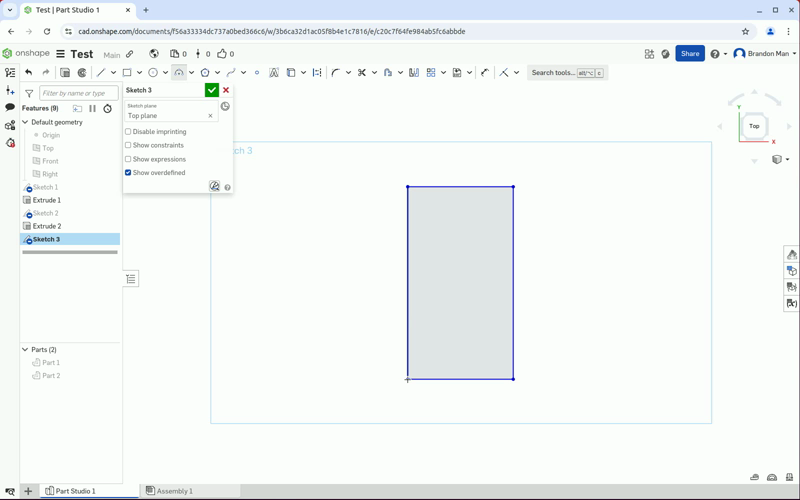
mouse_move(432, 348)
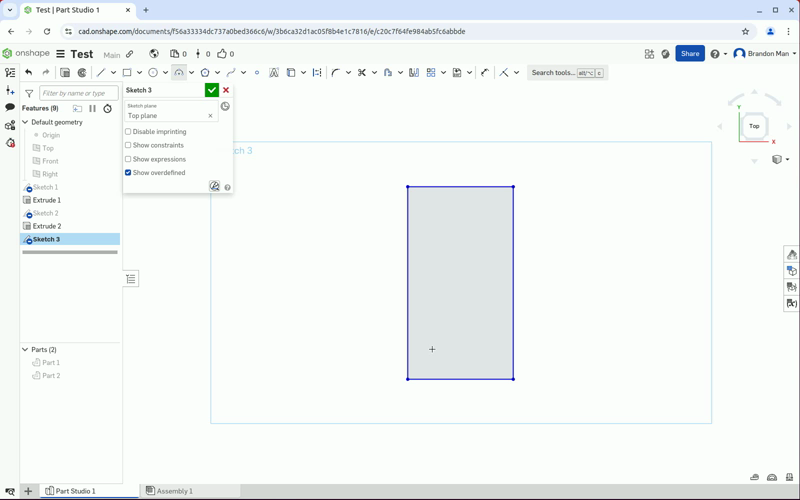
click(432, 348)
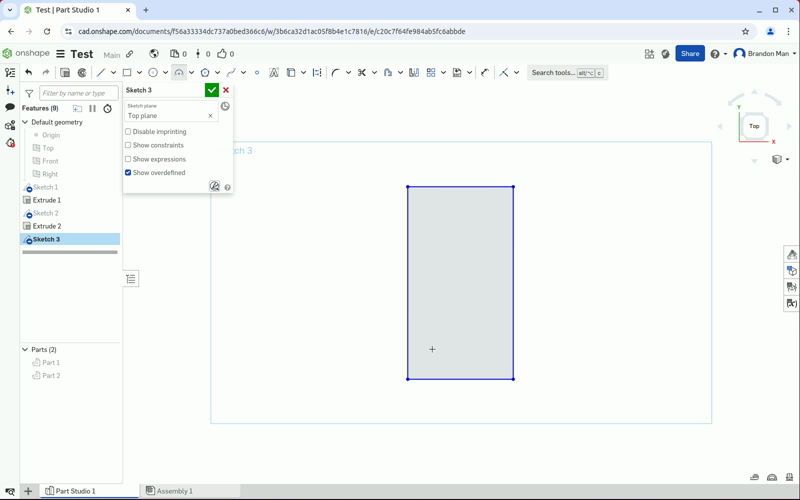
key_up(shift)
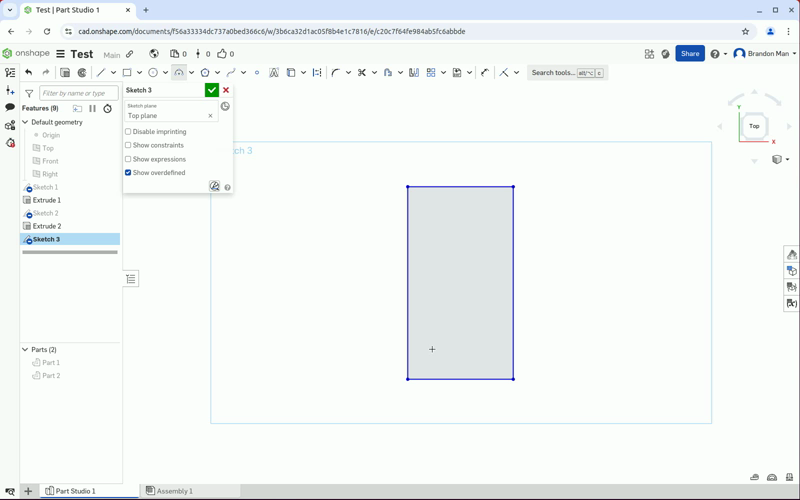
key_down(shift)
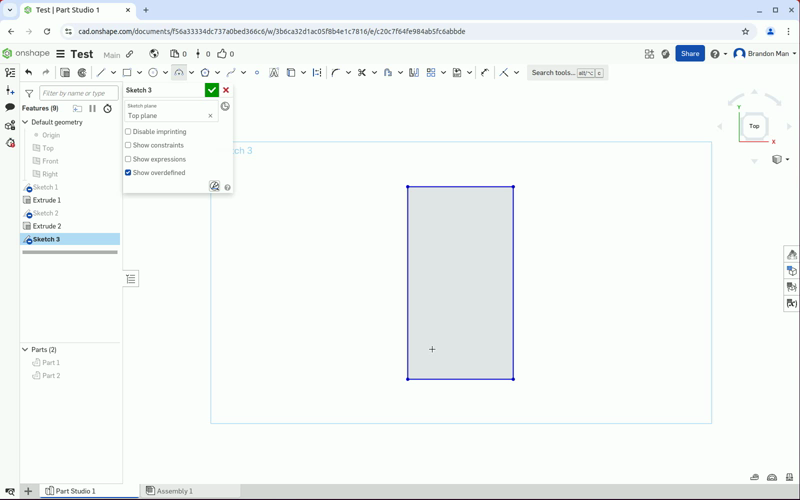
mouse_move(438, 354)
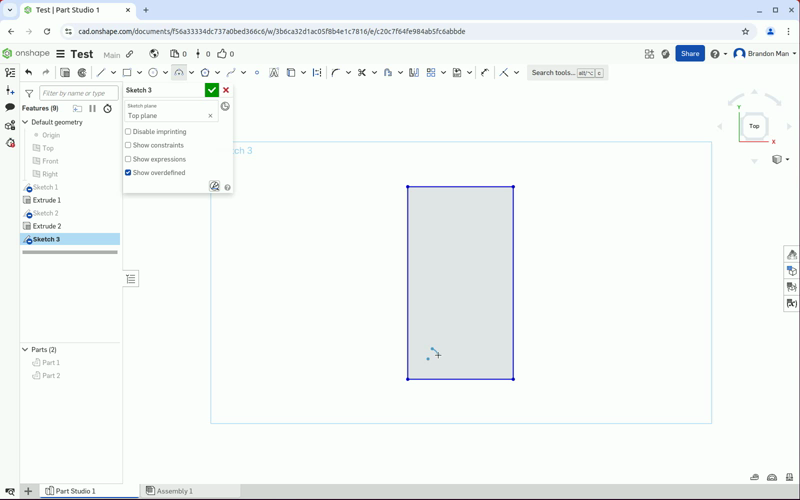
click(438, 354)
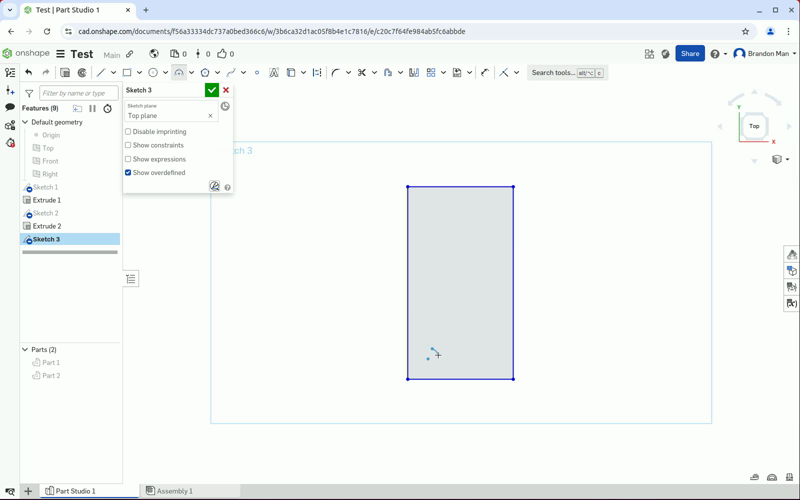
mouse_move(434, 353)
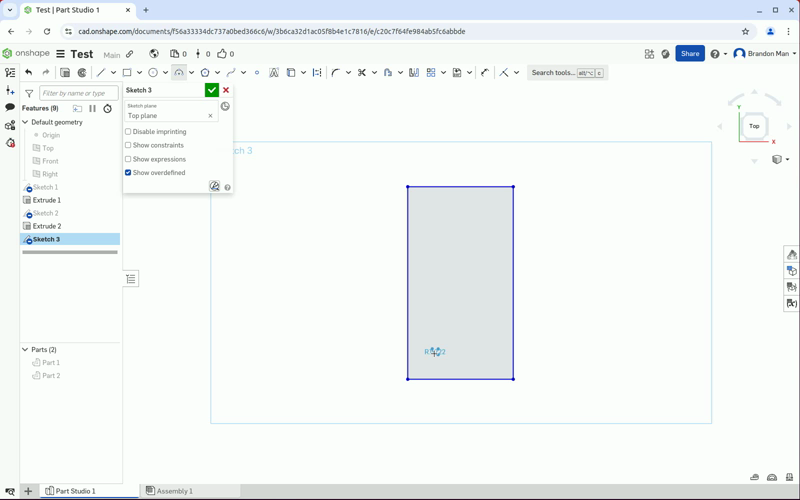
click(434, 353)
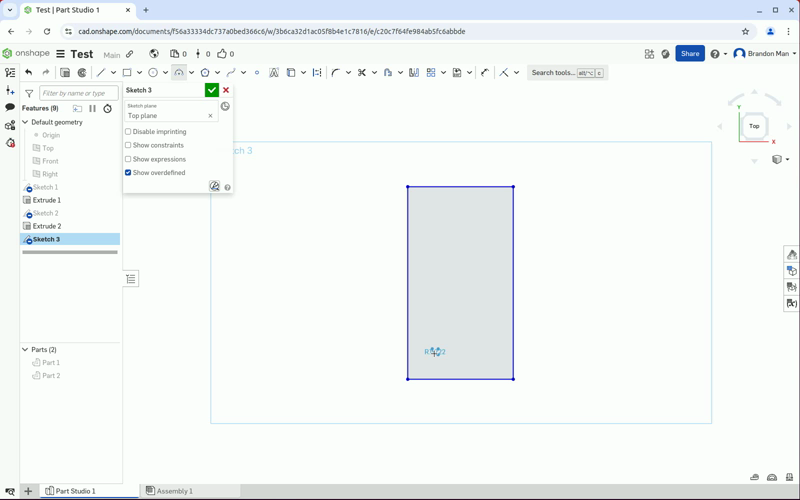
key_up(shift)
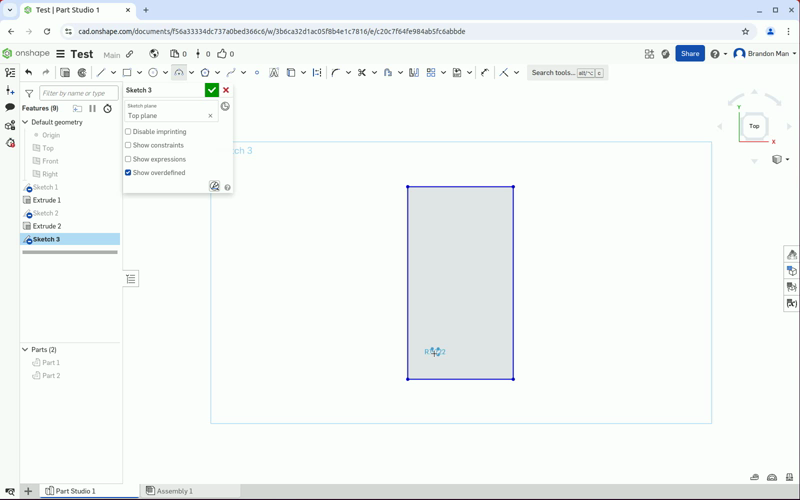
key(esc)
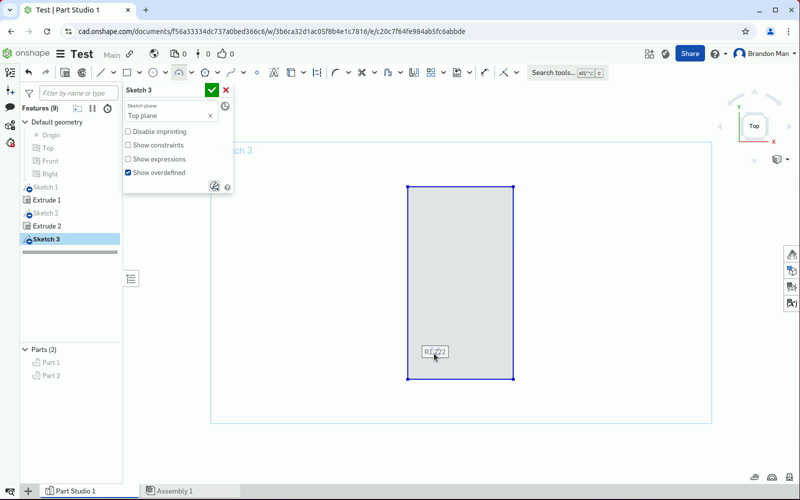
key(l)
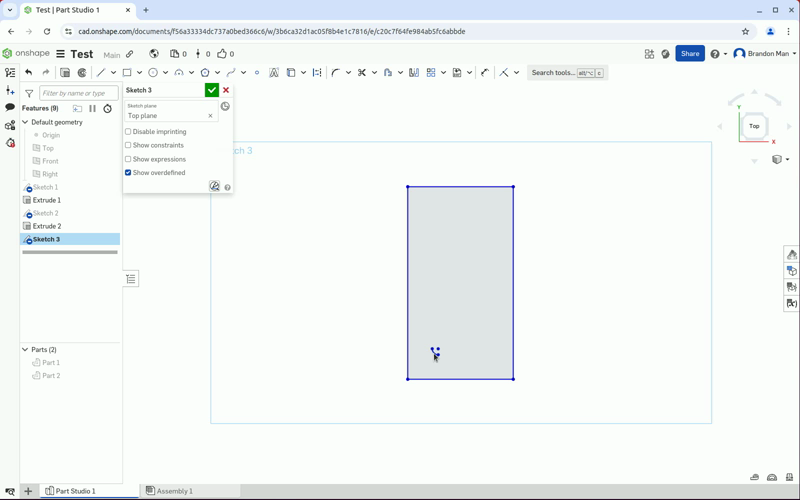
mouse_move(438, 354)
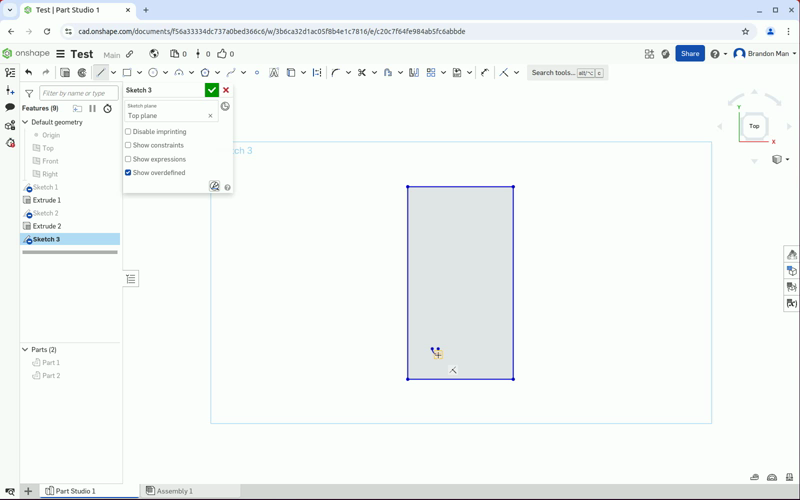
scroll(6)
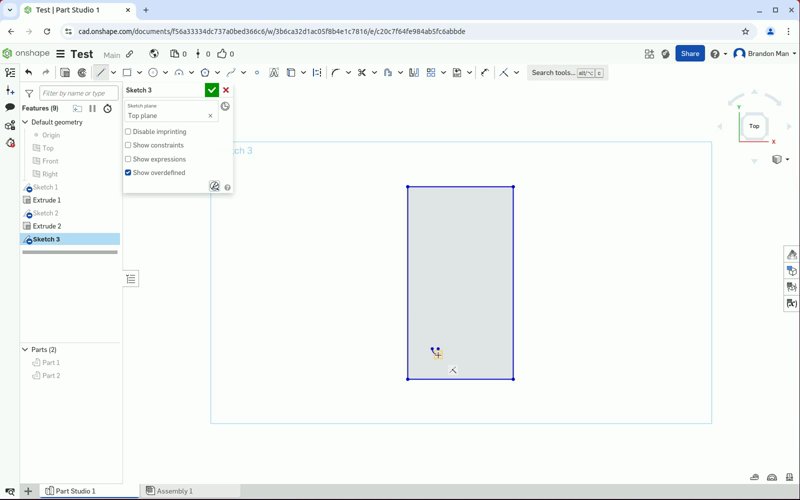
scroll(6)
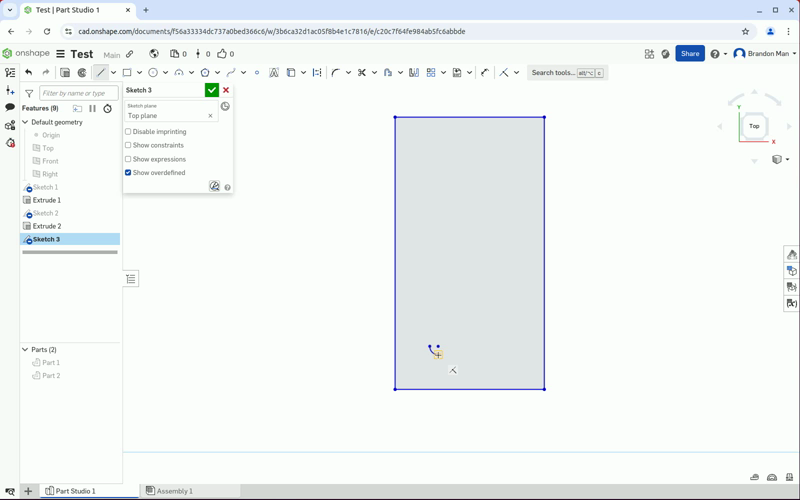
scroll(6)
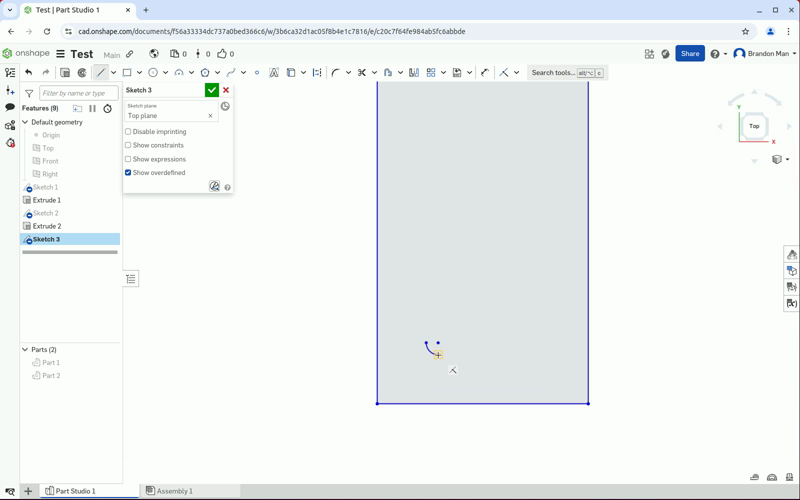
scroll(6)
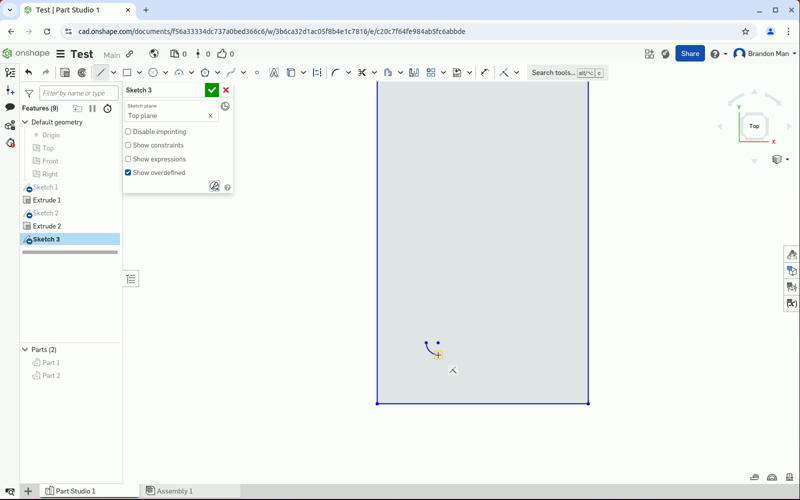
scroll(6)
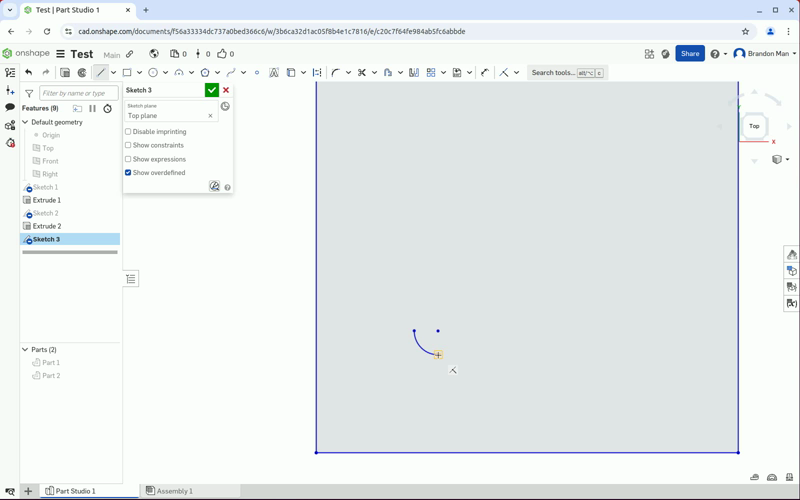
scroll(6)
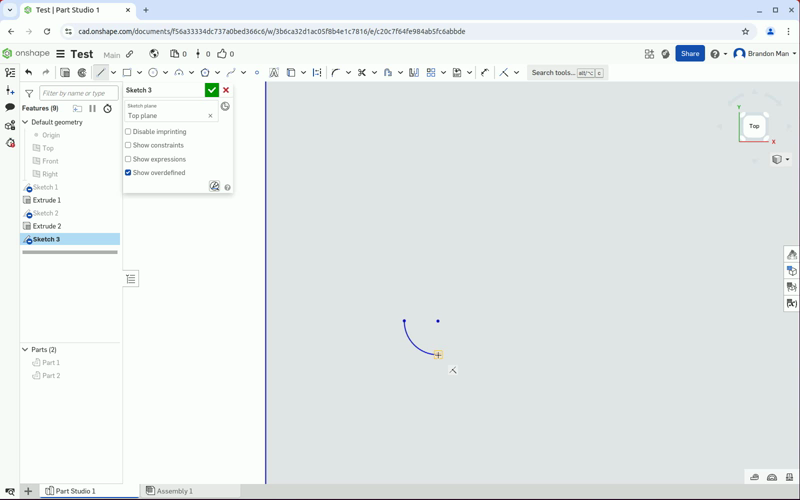
scroll(6)
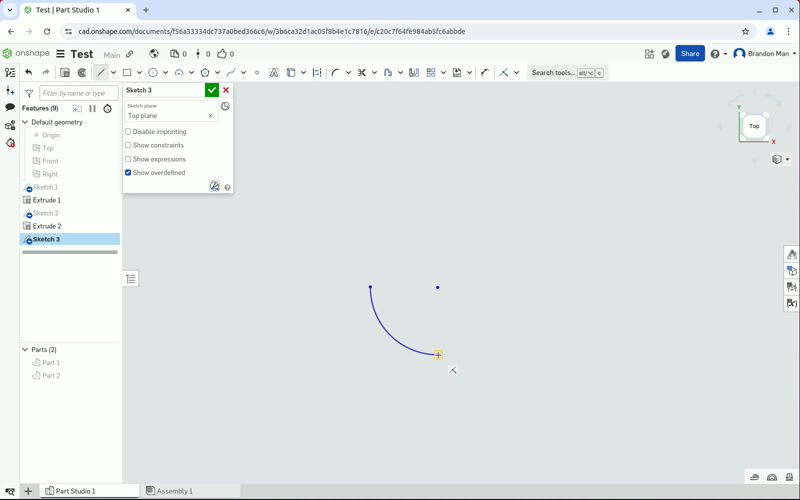
click(438, 354)
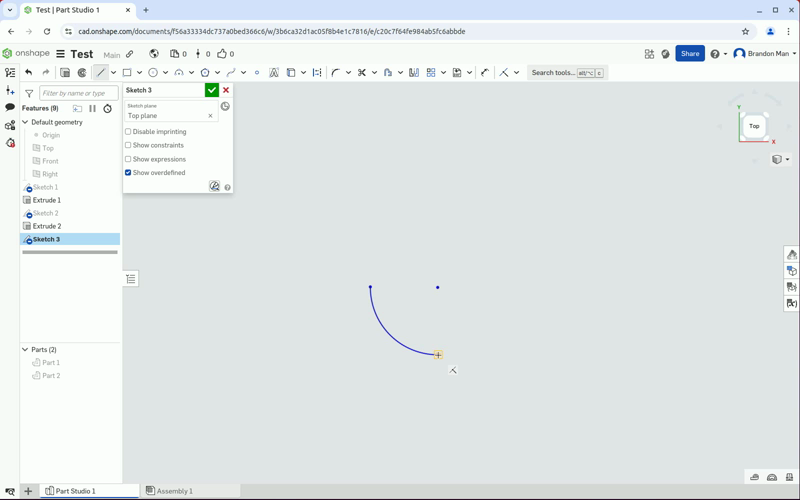
scroll(-6)
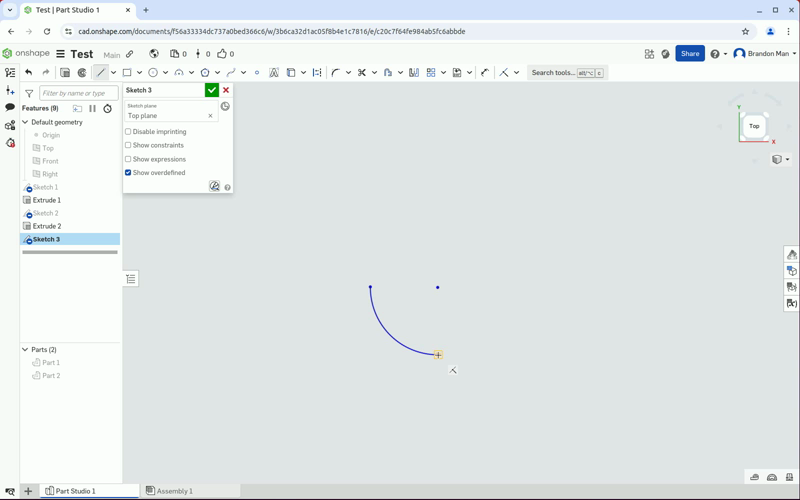
scroll(-6)
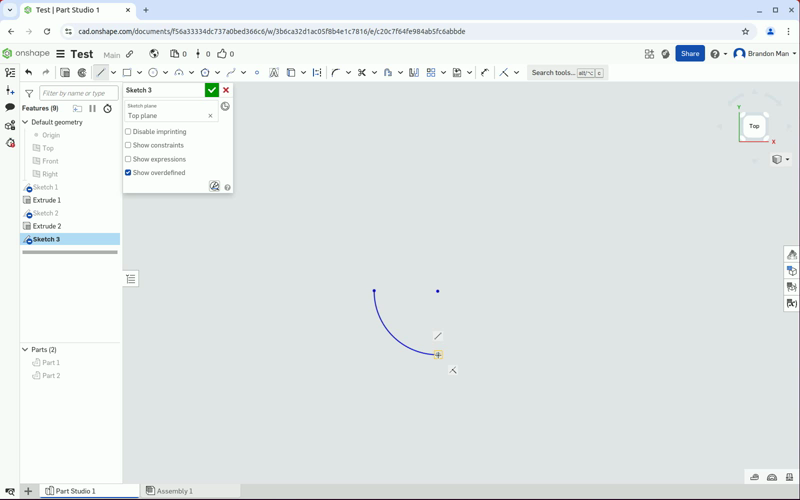
scroll(-6)
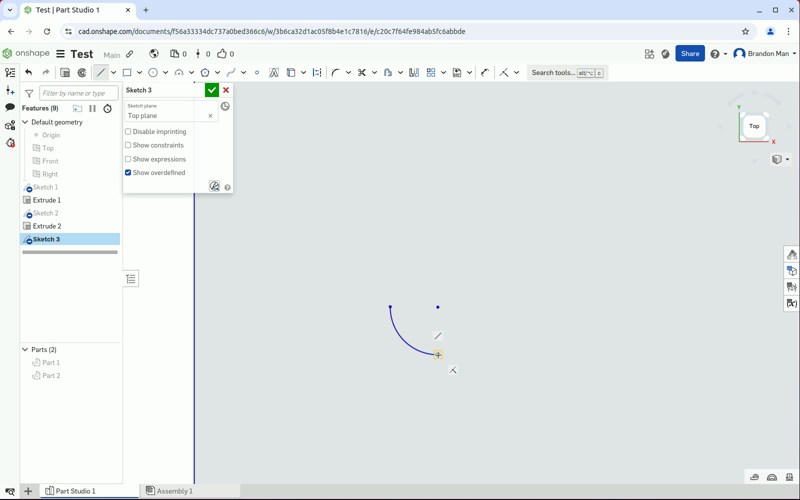
scroll(-6)
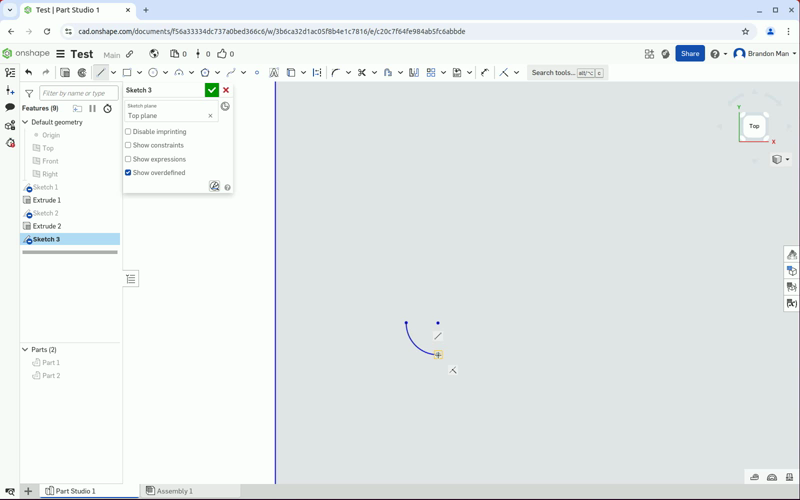
scroll(-6)
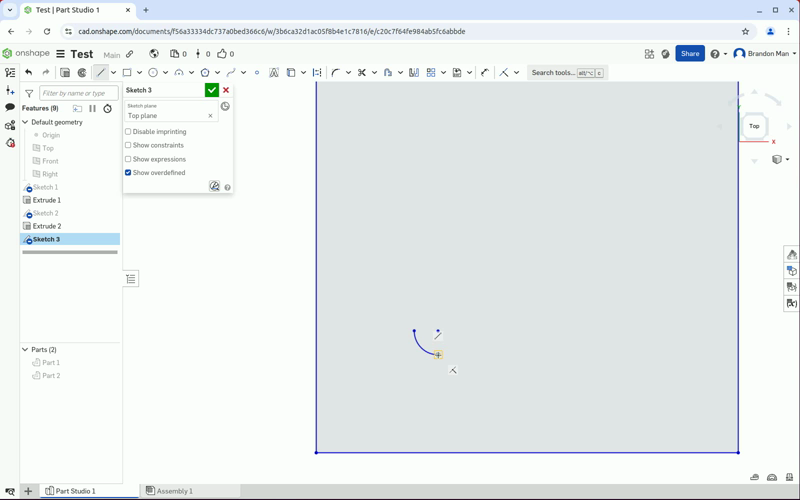
scroll(-6)
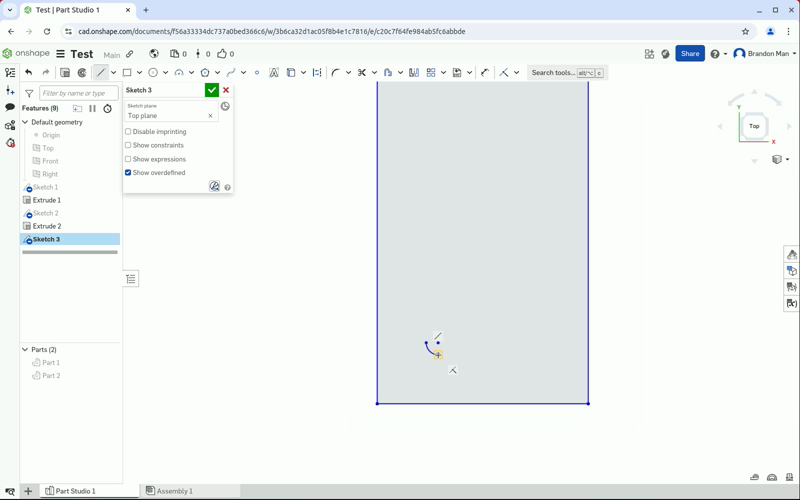
scroll(-6)
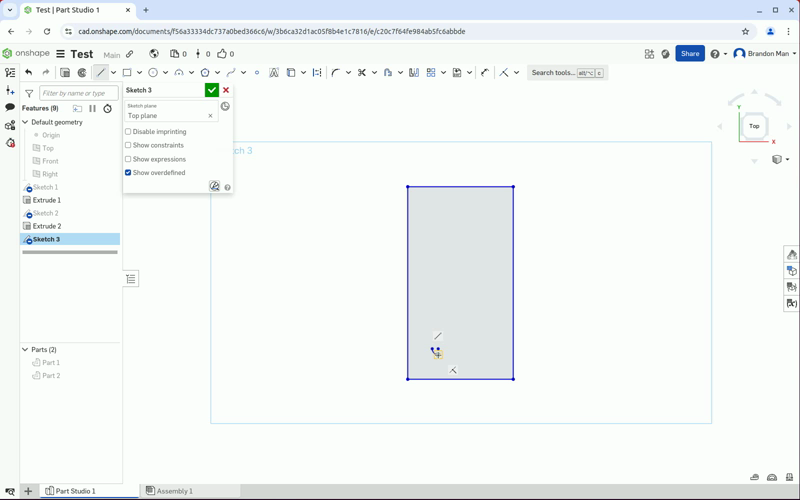
key_down(shift)
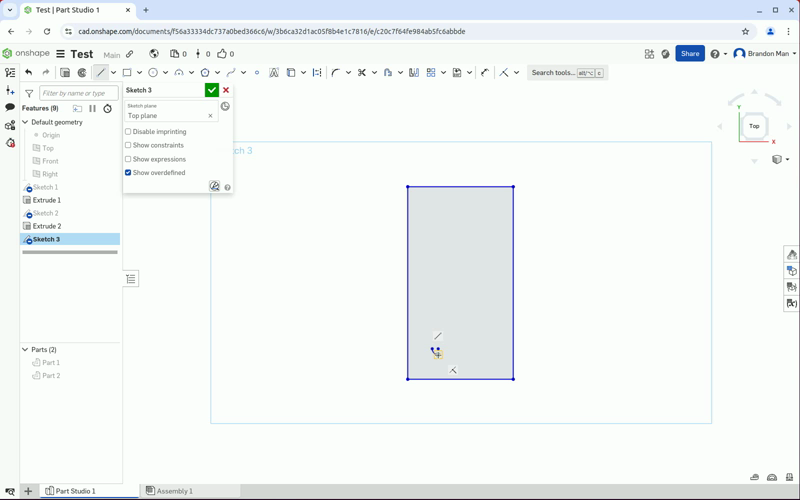
mouse_move(468, 354)
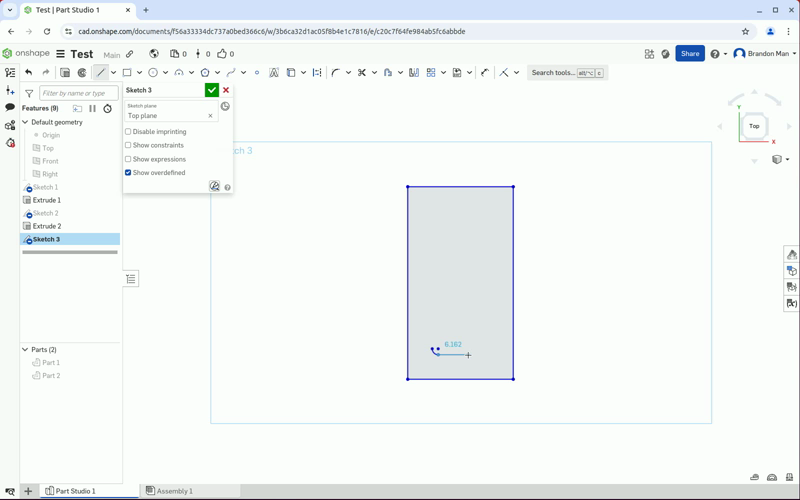
mouse_move(483, 354)
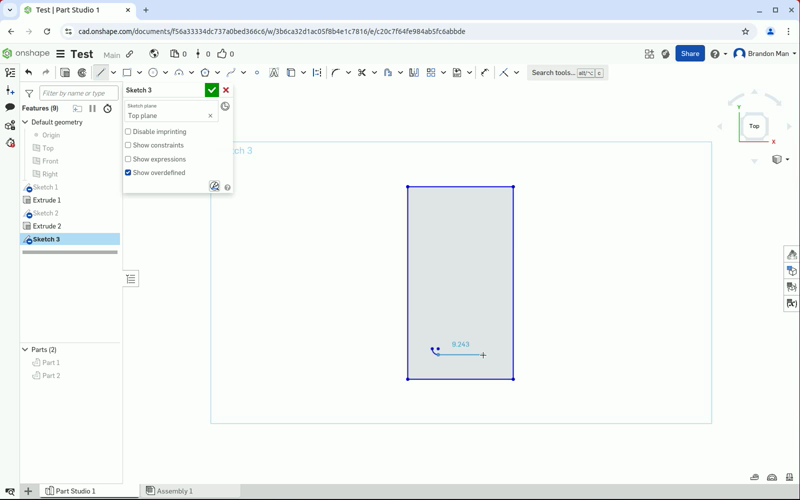
click(483, 354)
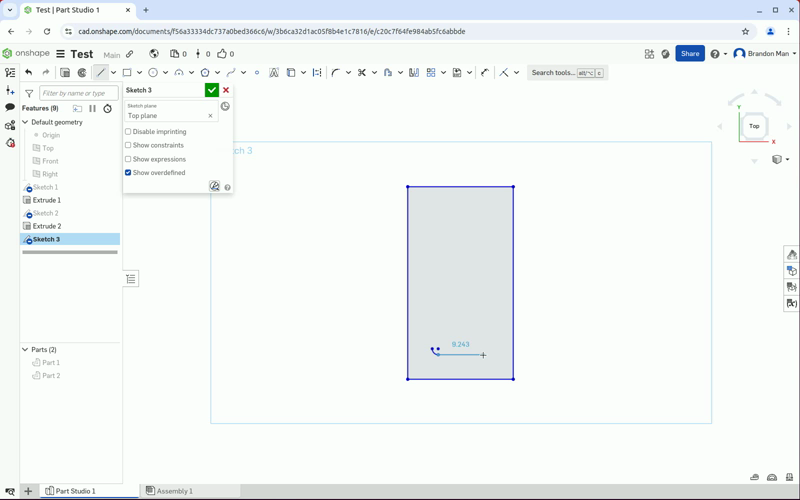
key_up(shift)
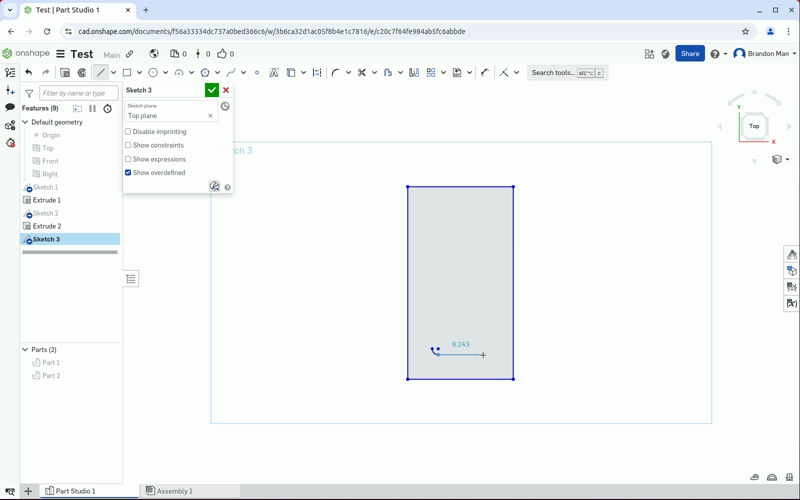
key(esc)
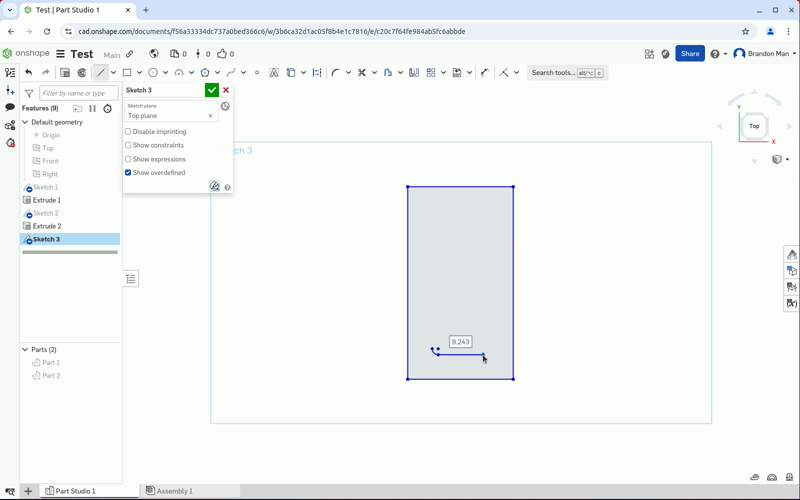
key(a)
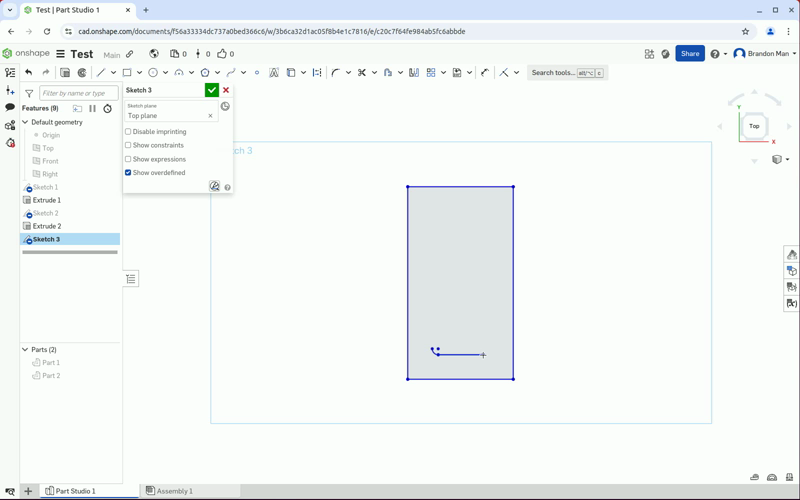
mouse_move(483, 354)
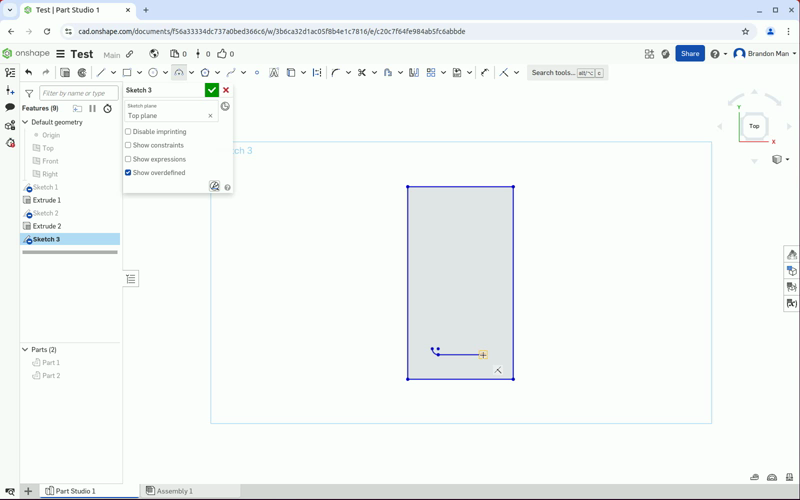
click(483, 354)
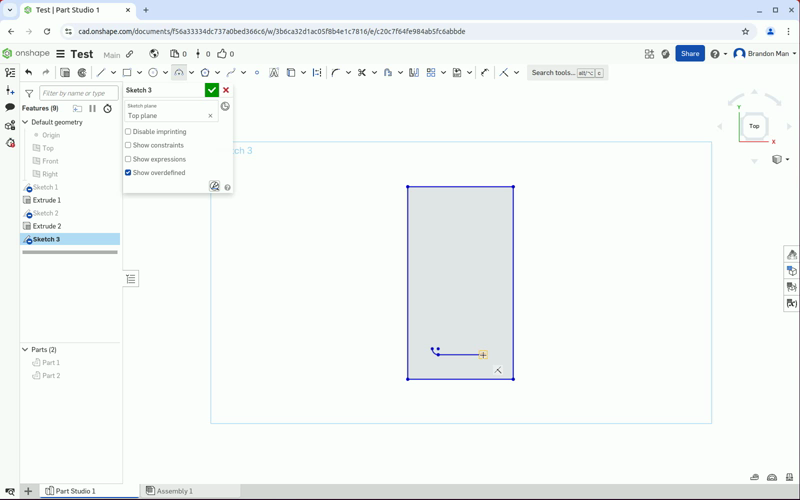
key_down(shift)
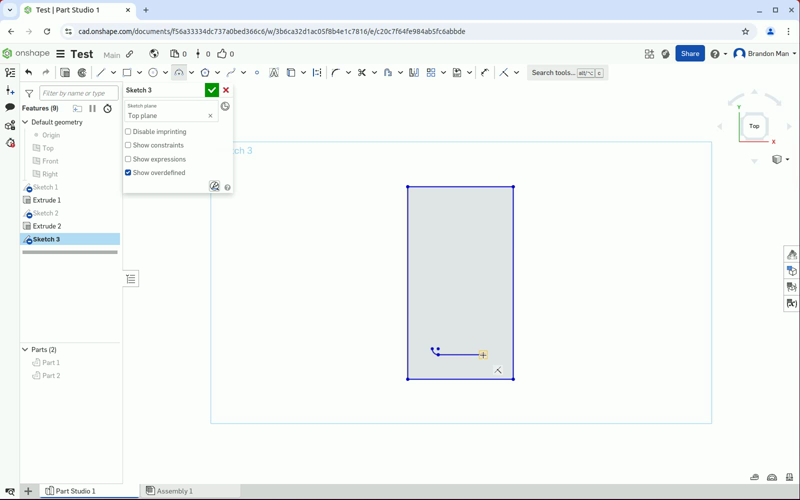
mouse_move(489, 348)
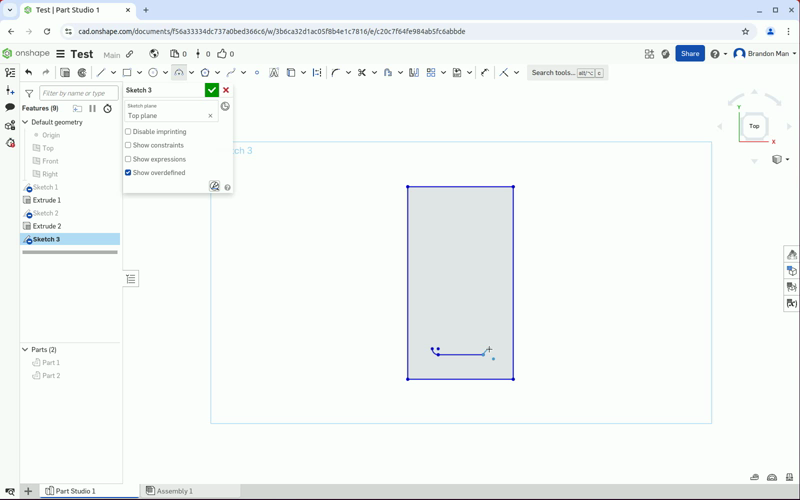
click(489, 348)
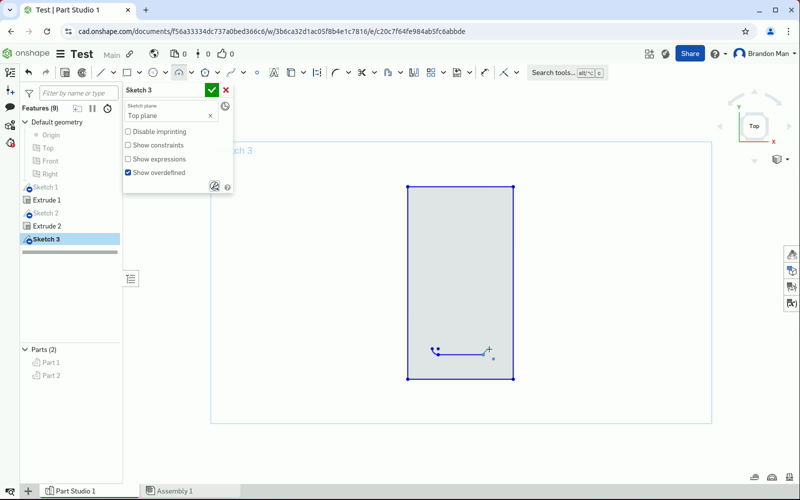
mouse_move(487, 353)
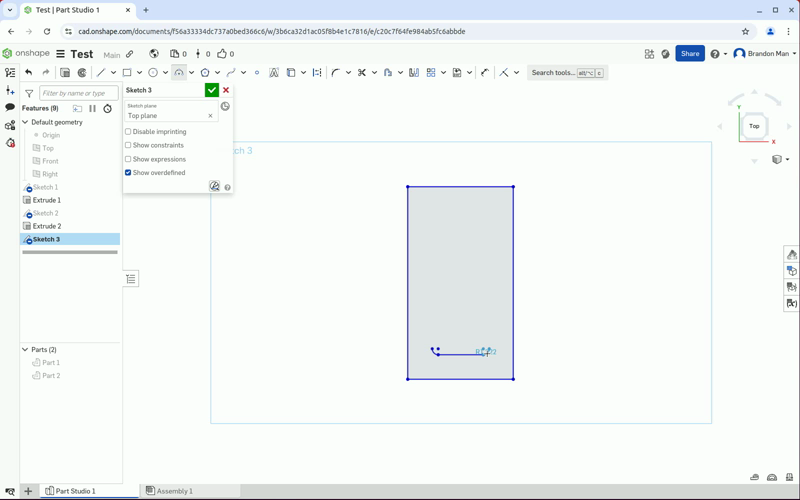
scroll(6)
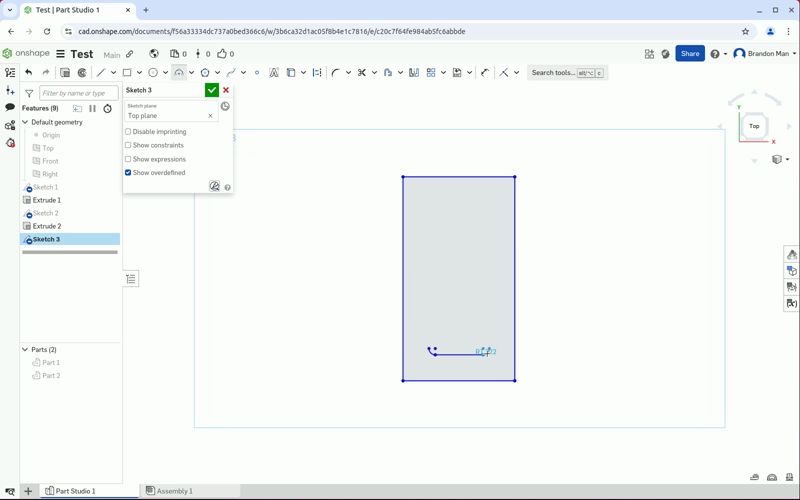
scroll(6)
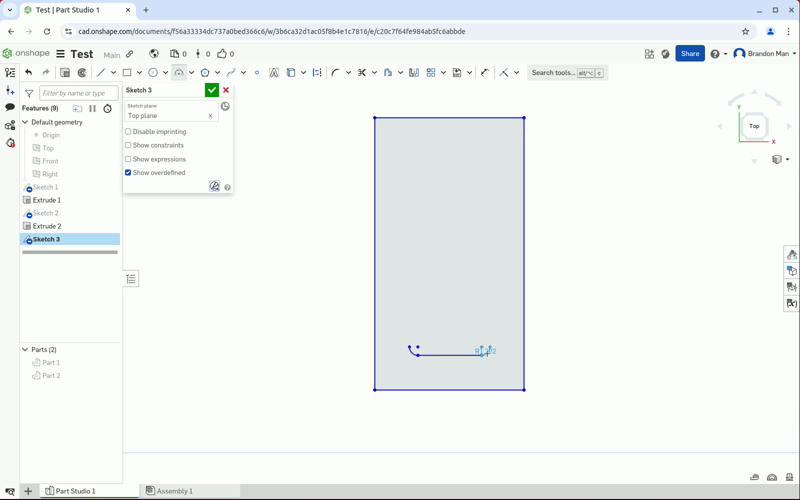
scroll(6)
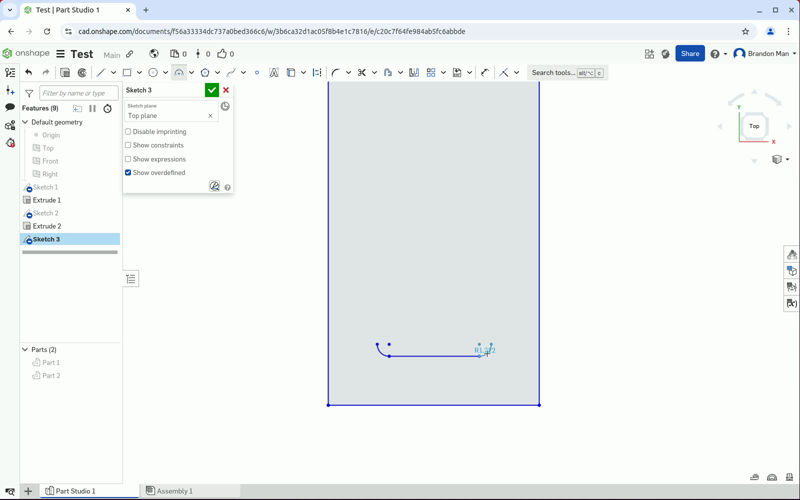
scroll(6)
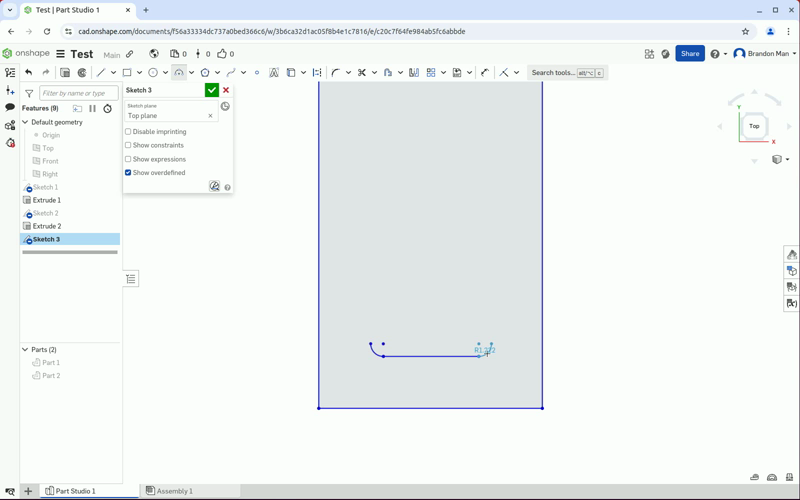
scroll(6)
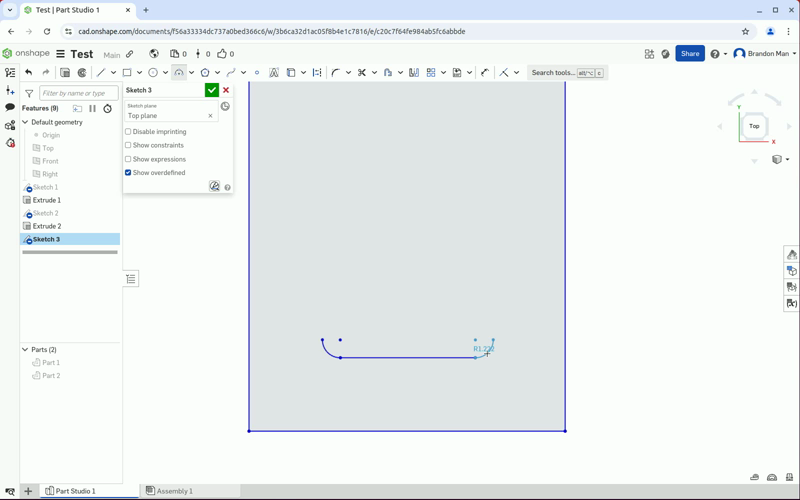
scroll(6)
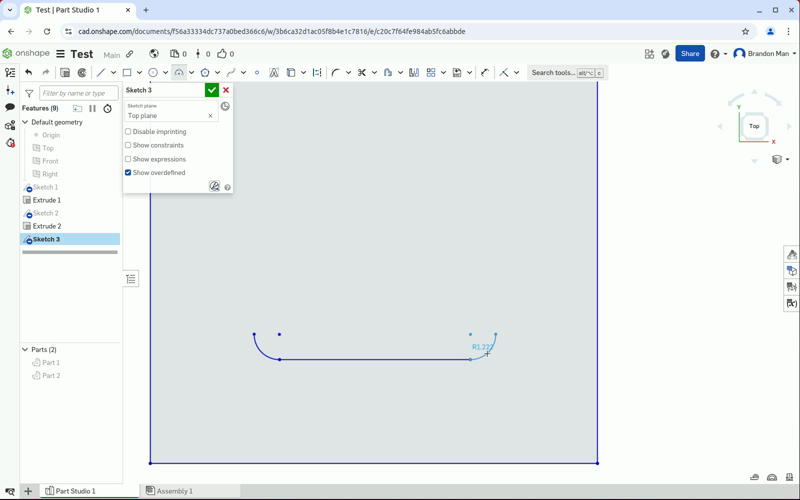
scroll(6)
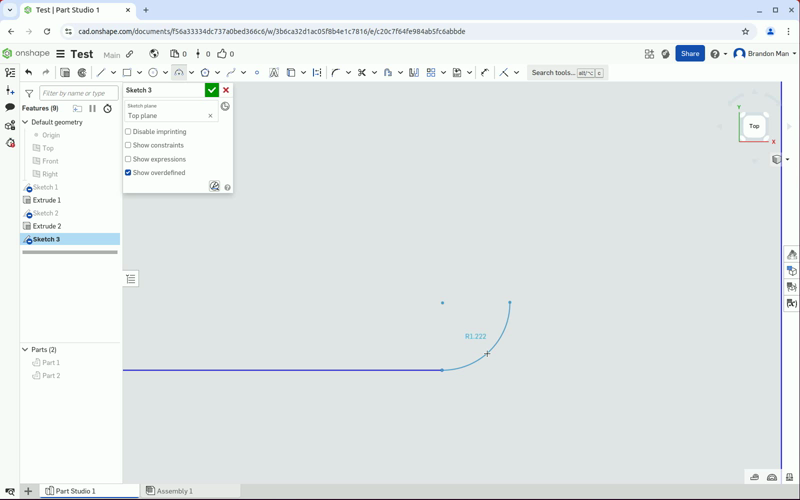
click(487, 353)
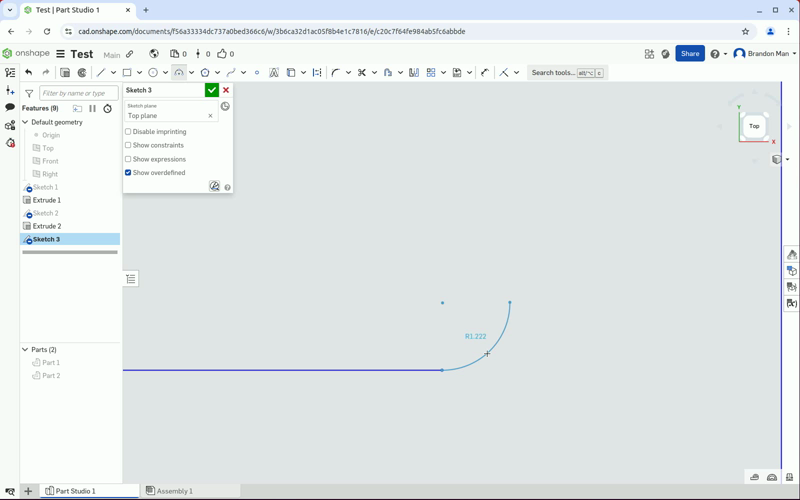
scroll(-6)
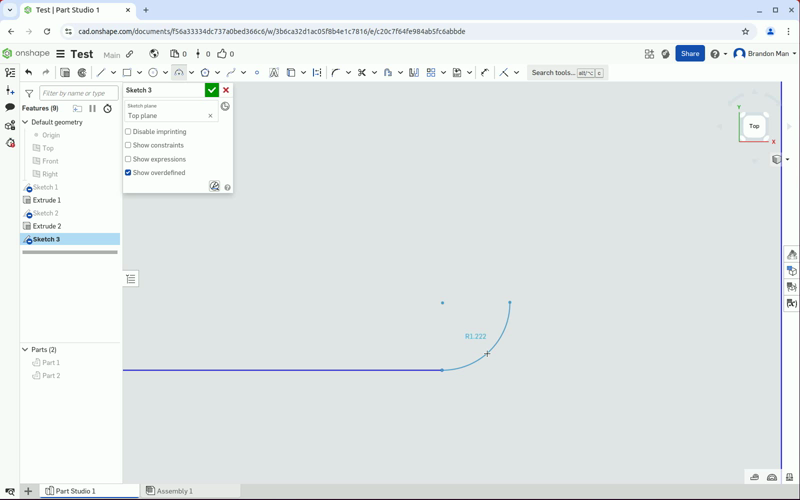
scroll(-6)
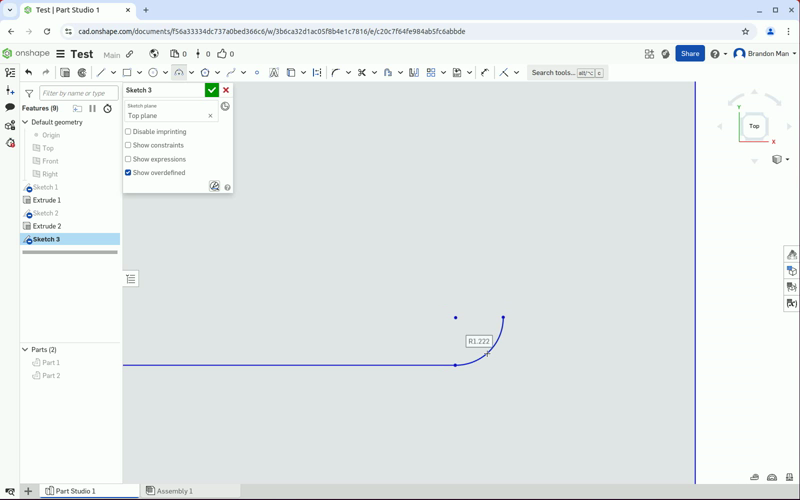
scroll(-6)
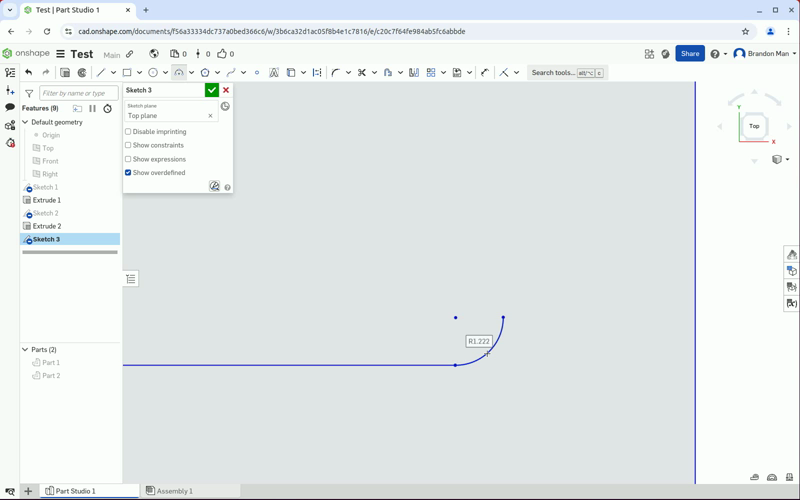
scroll(-6)
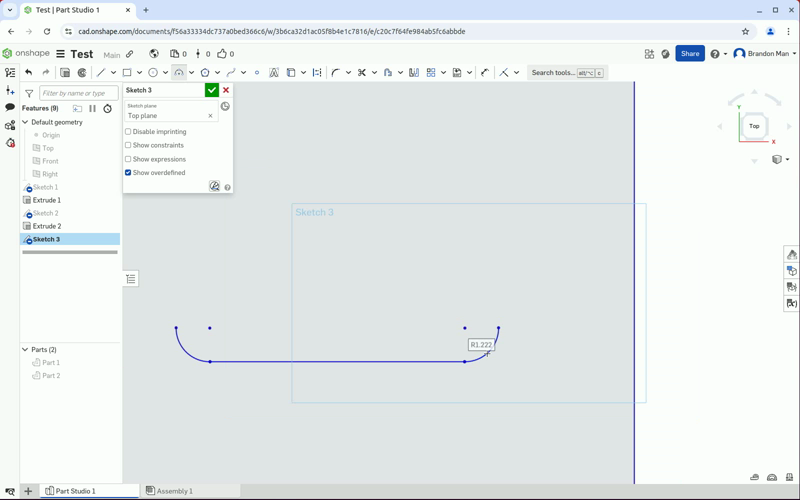
scroll(-6)
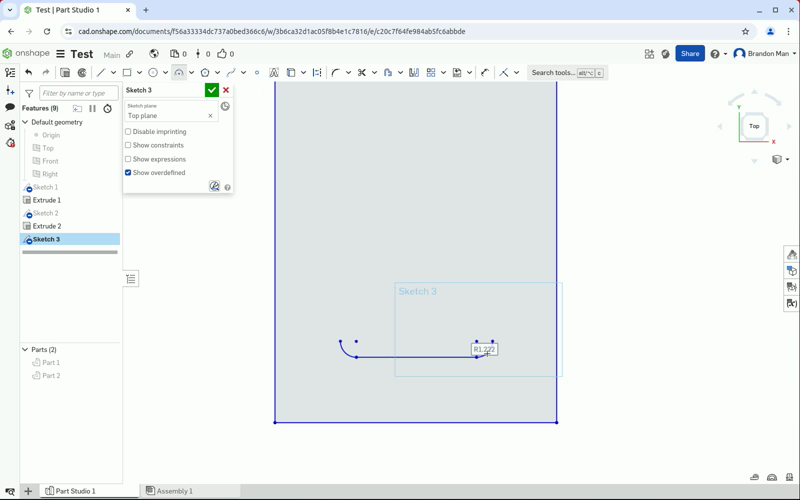
scroll(-6)
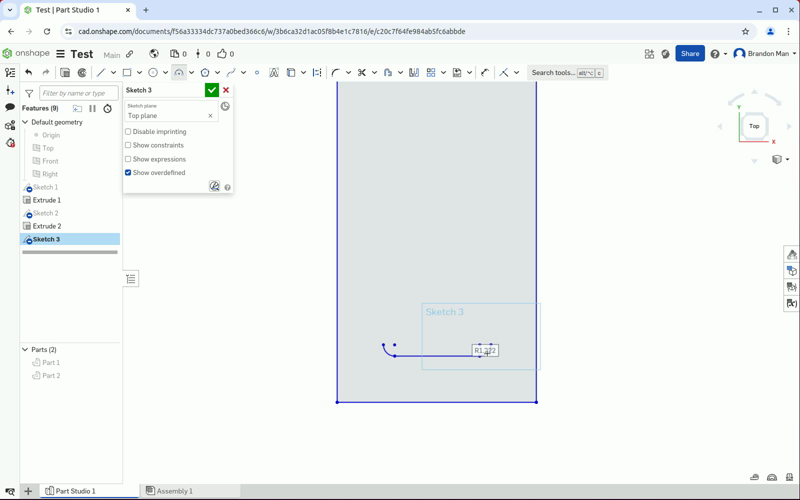
scroll(-6)
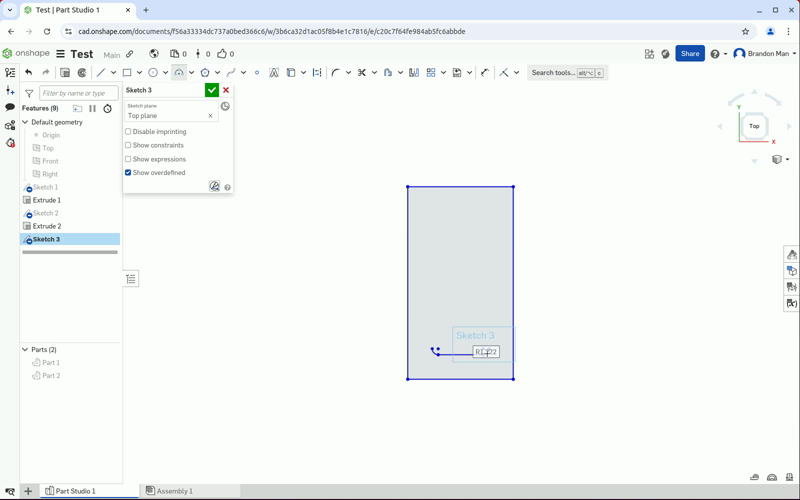
key_up(shift)
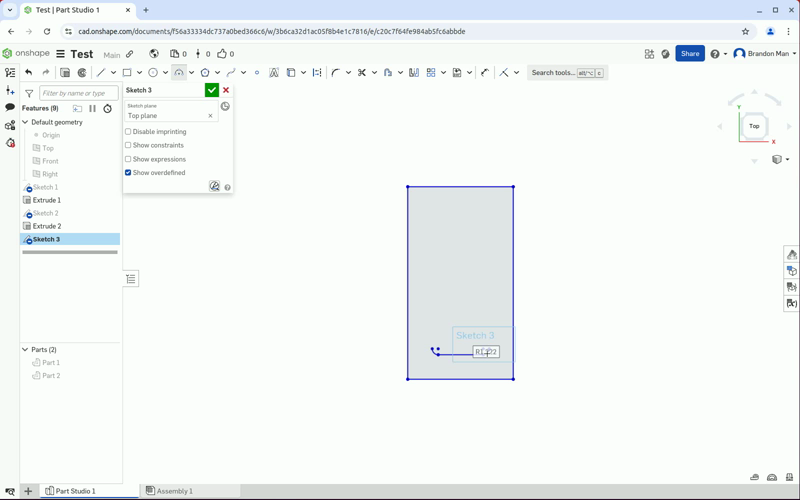
key(esc)
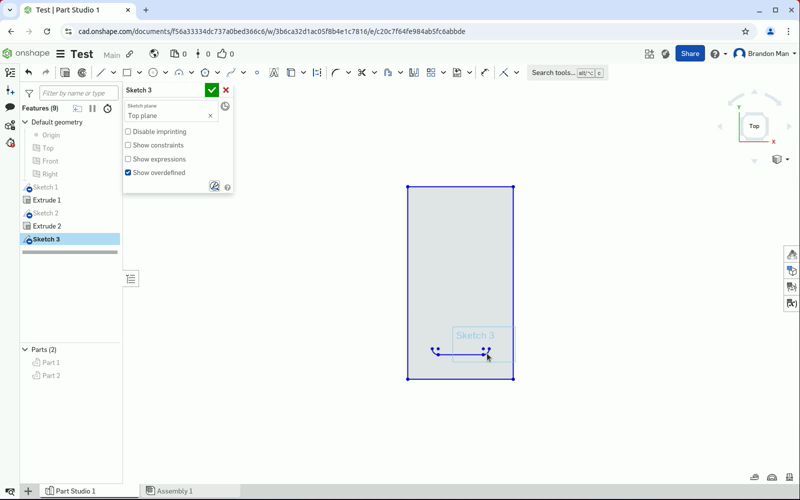
key(l)
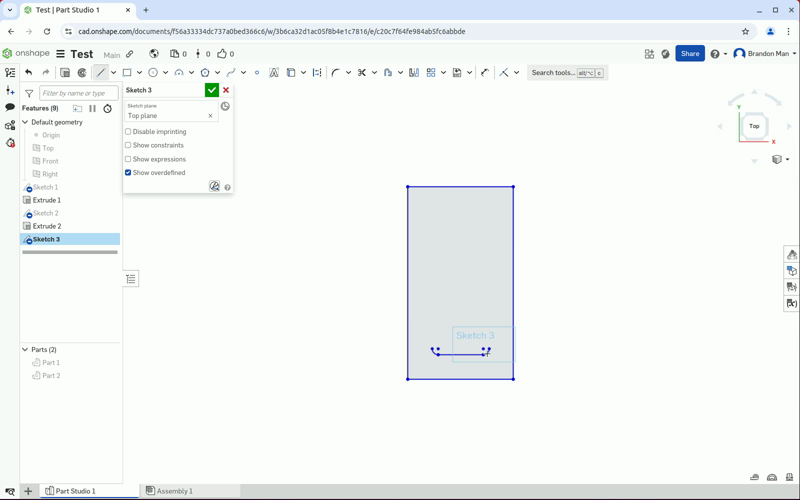
mouse_move(489, 348)
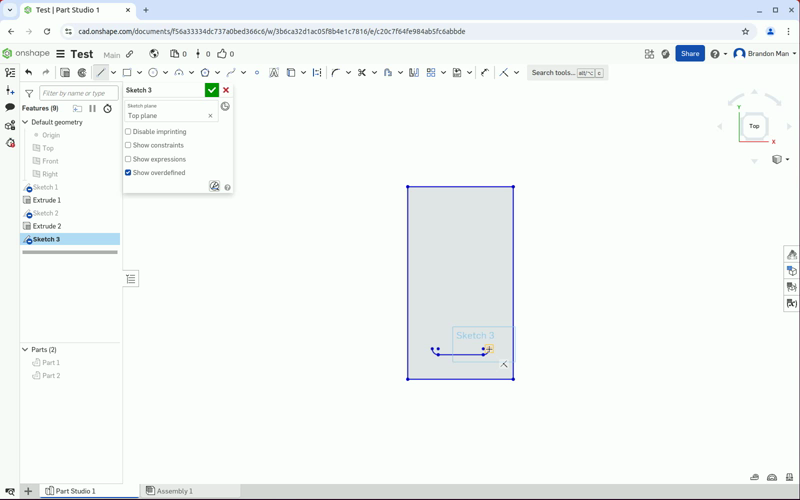
click(489, 348)
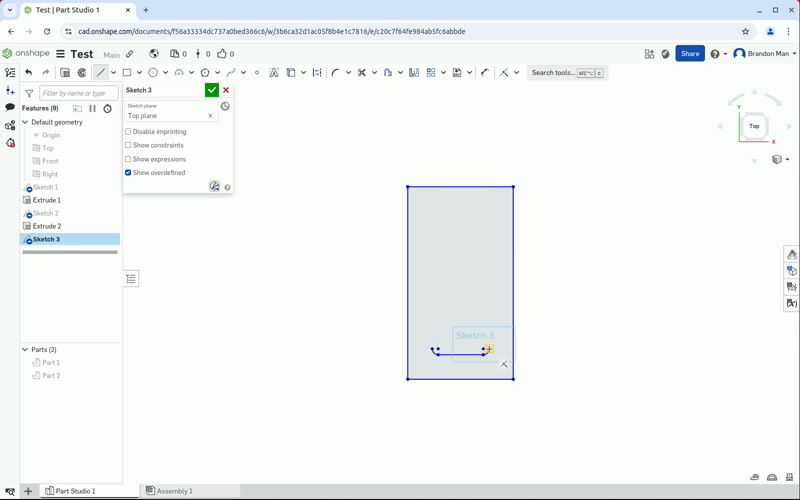
key_down(shift)
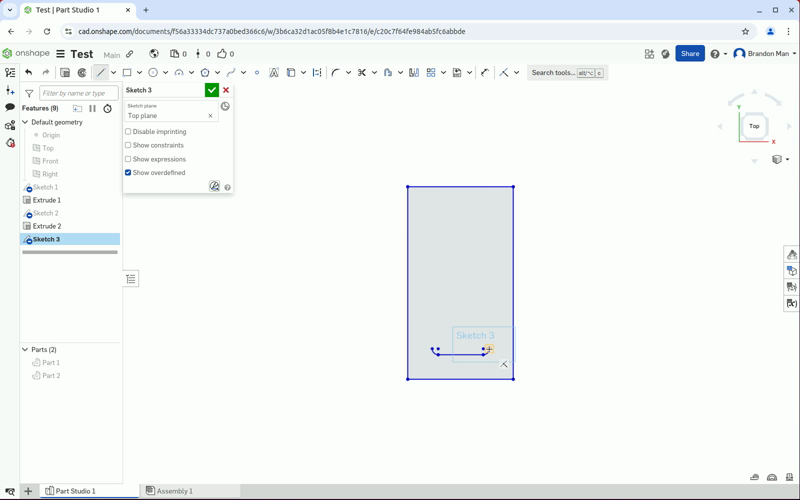
mouse_move(489, 216)
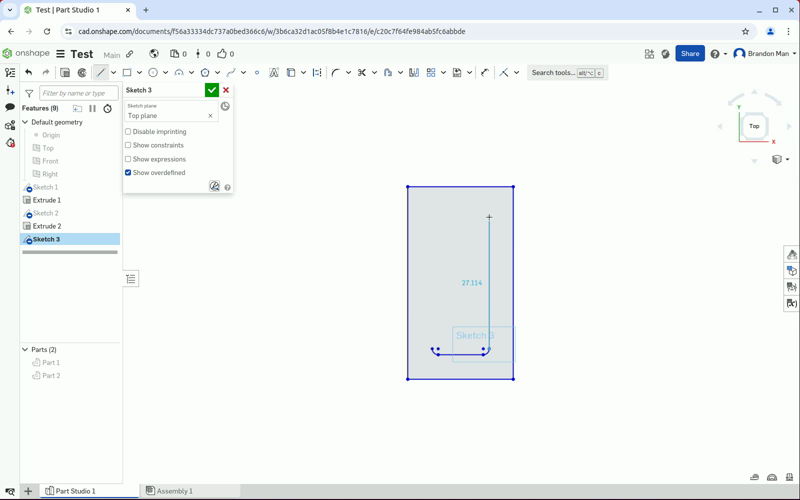
click(489, 216)
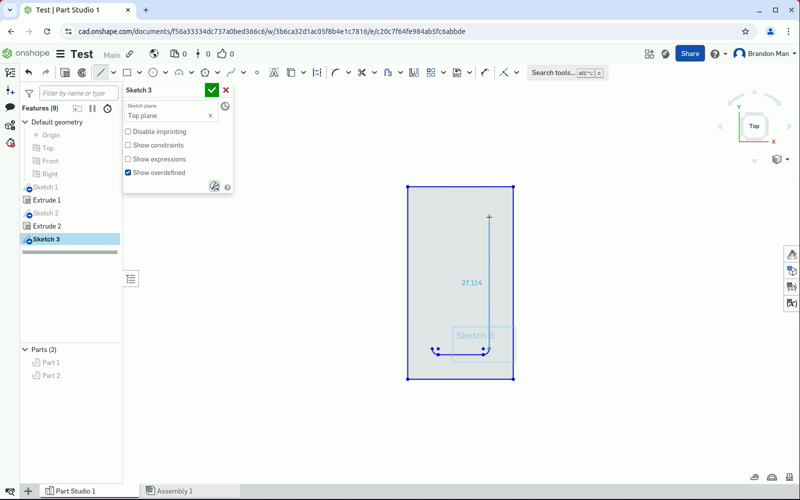
key_up(shift)
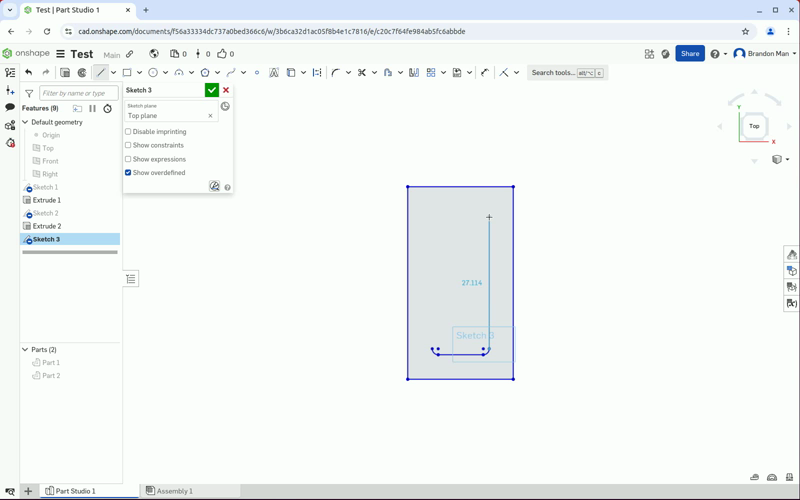
key(esc)
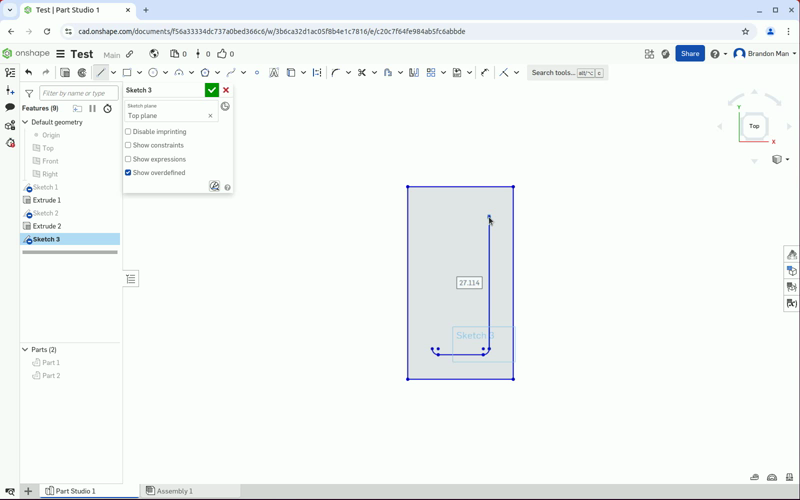
key(a)
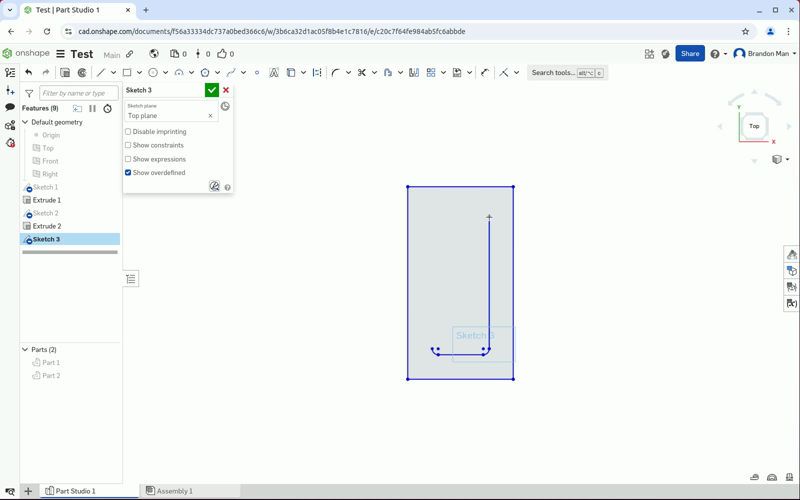
mouse_move(489, 216)
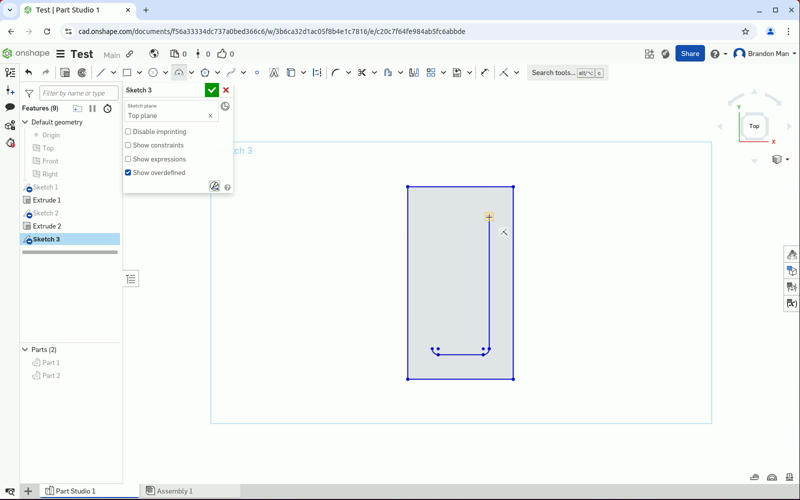
click(489, 216)
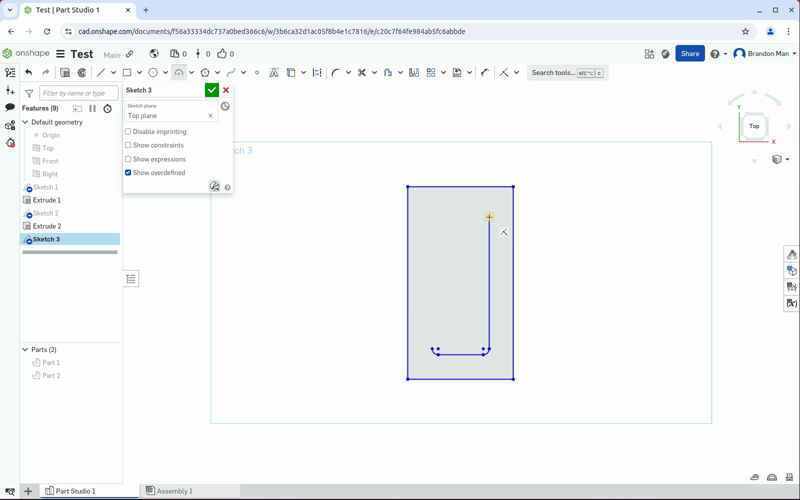
key_down(shift)
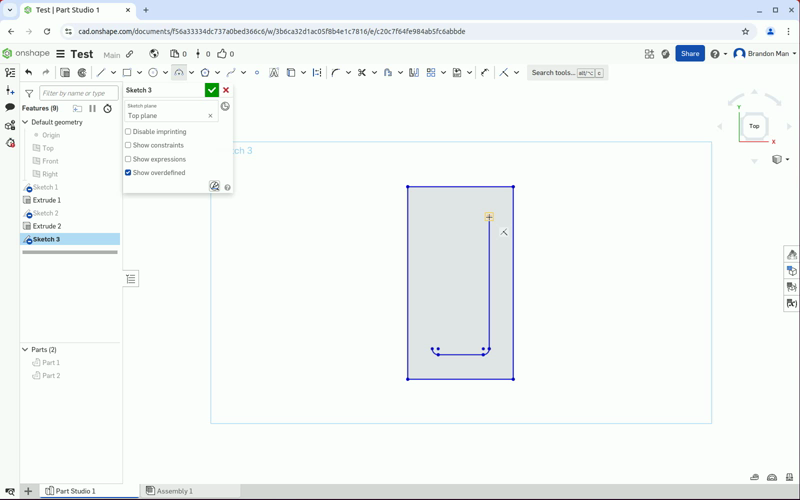
mouse_move(483, 210)
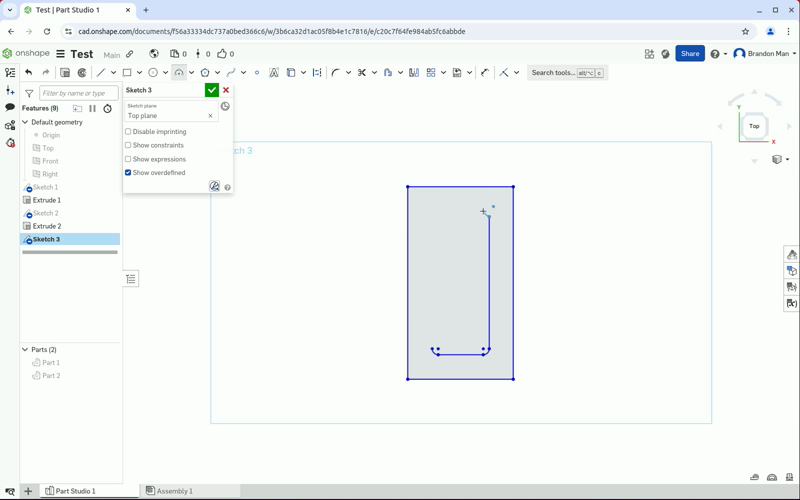
click(483, 210)
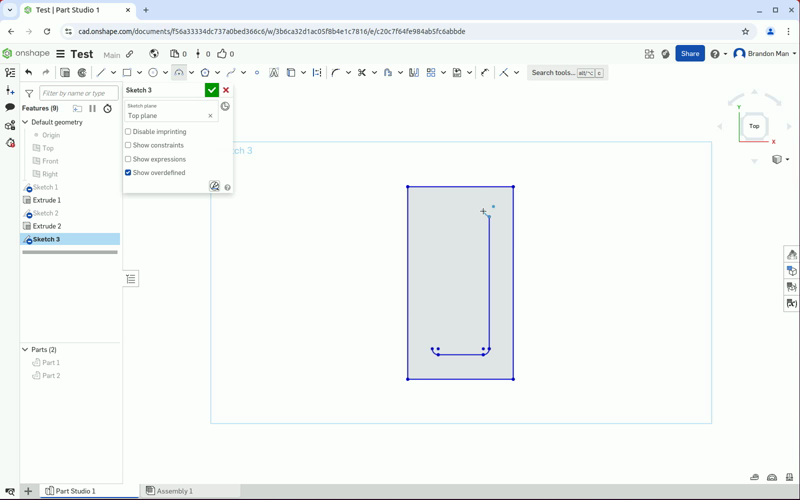
mouse_move(487, 212)
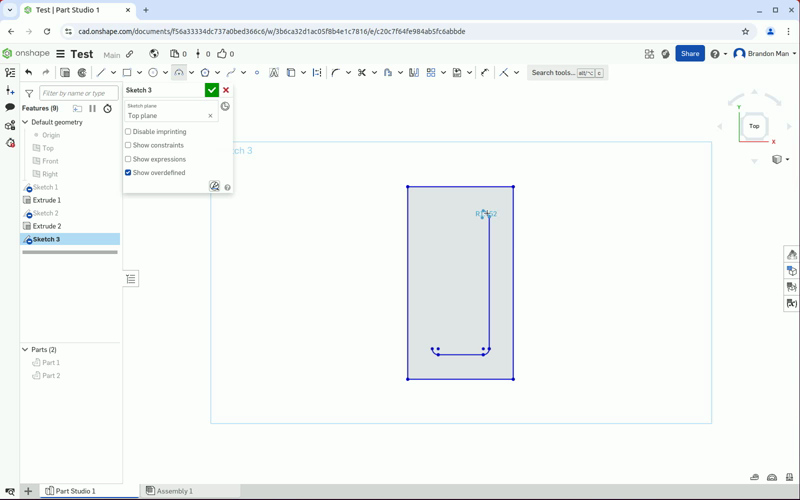
click(487, 212)
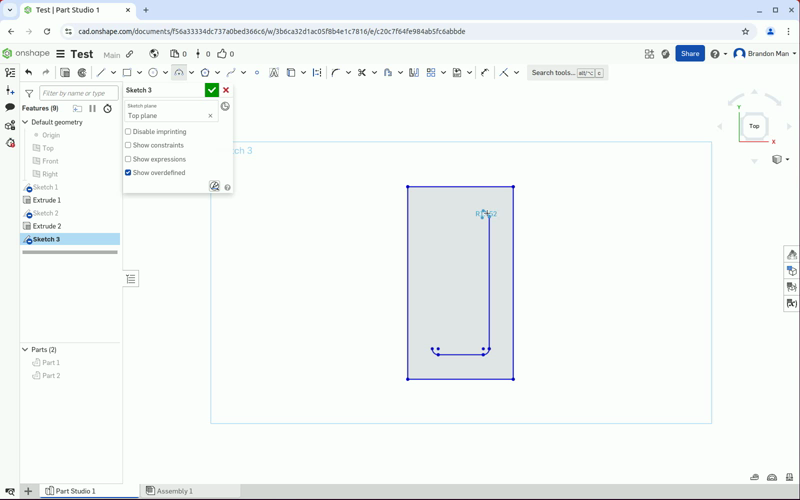
key_up(shift)
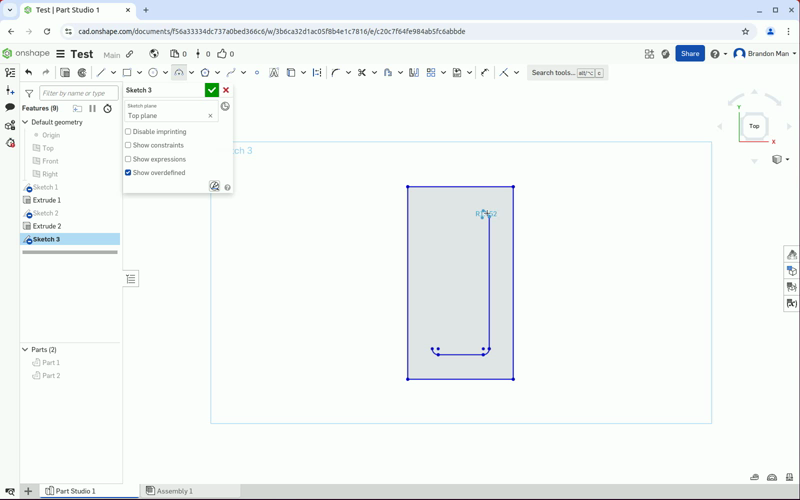
key(esc)
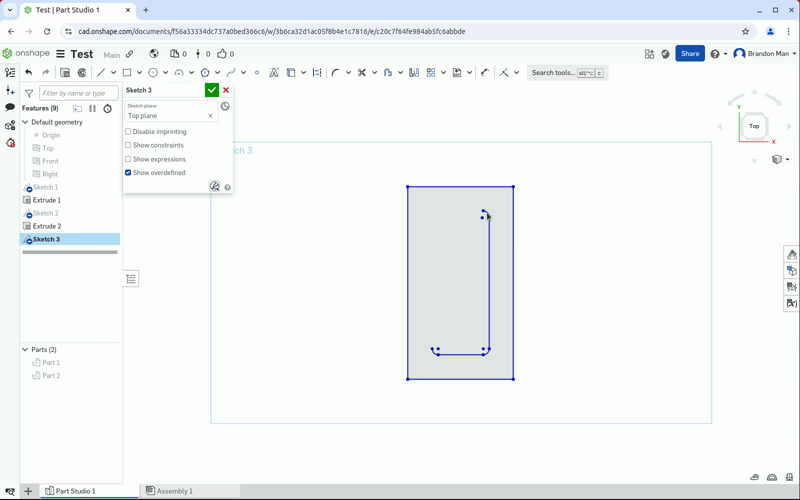
key(l)
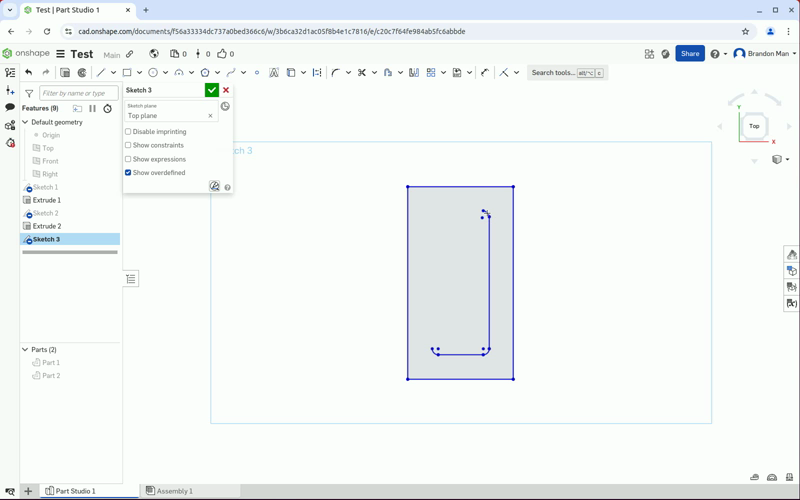
mouse_move(483, 210)
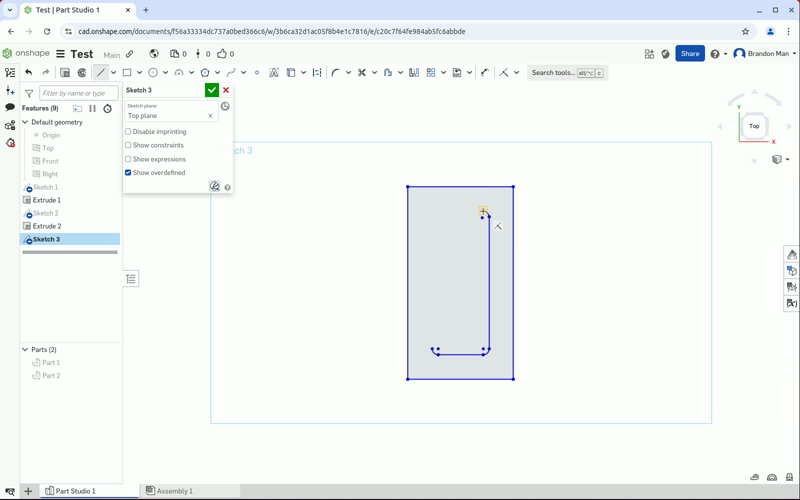
click(483, 210)
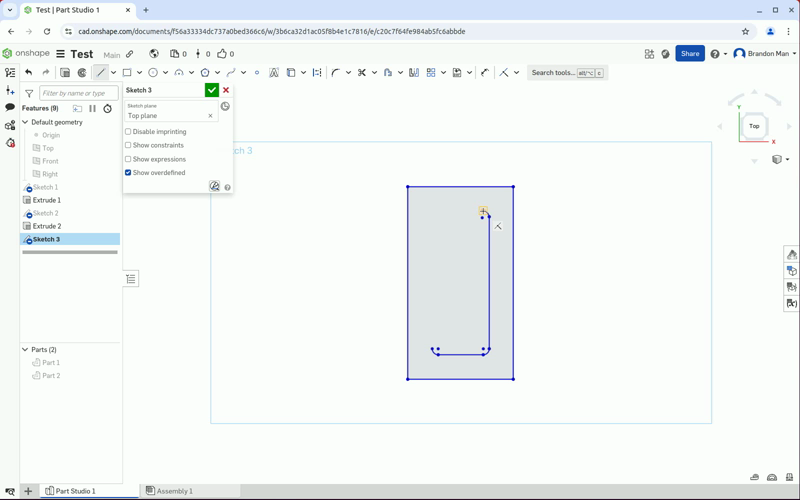
key_down(shift)
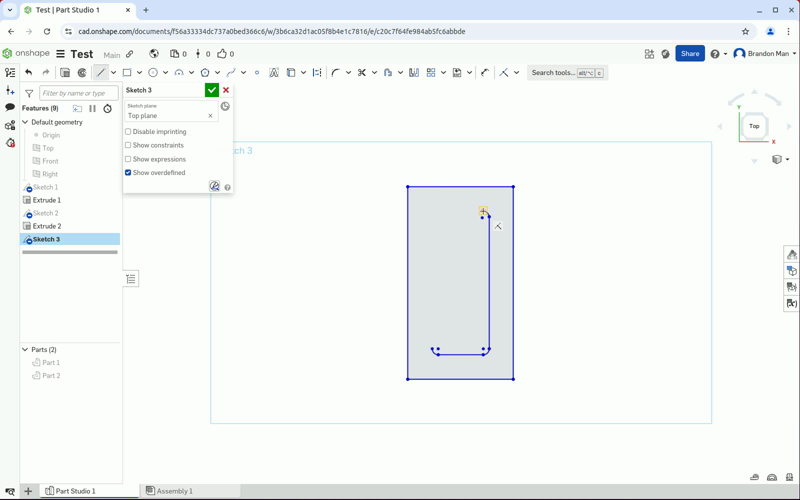
mouse_move(513, 210)
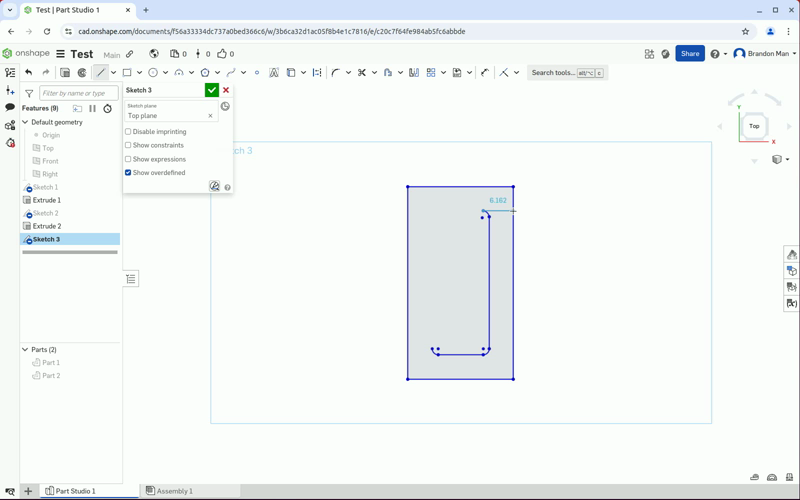
mouse_move(438, 210)
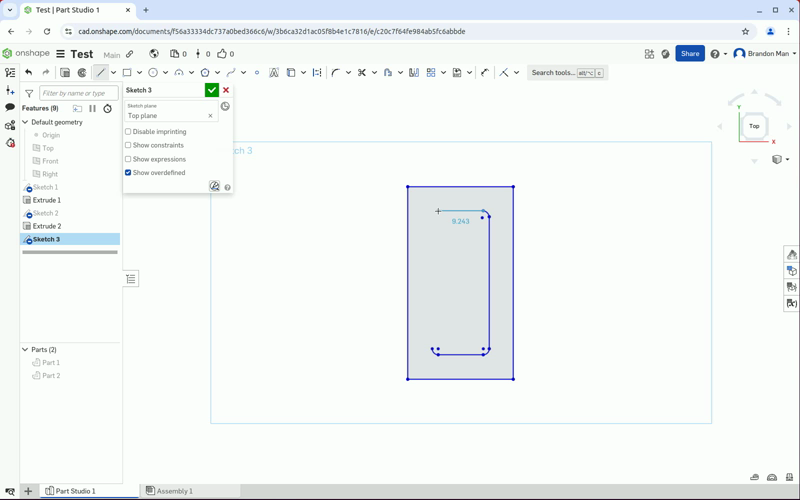
click(438, 210)
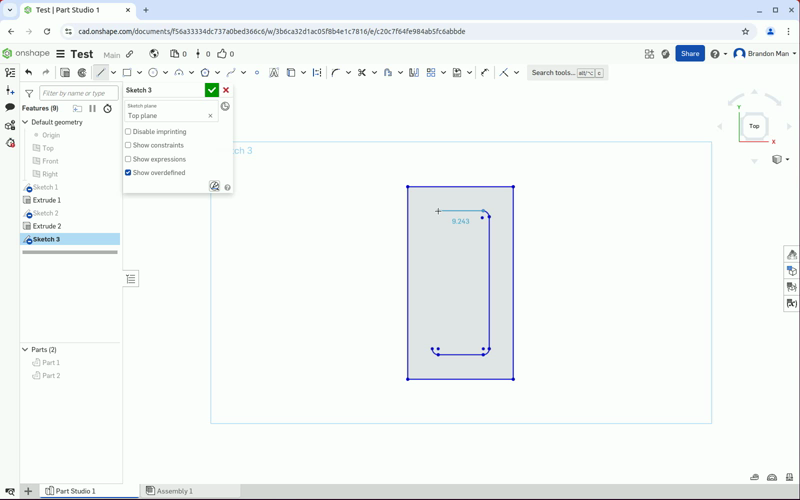
key_up(shift)
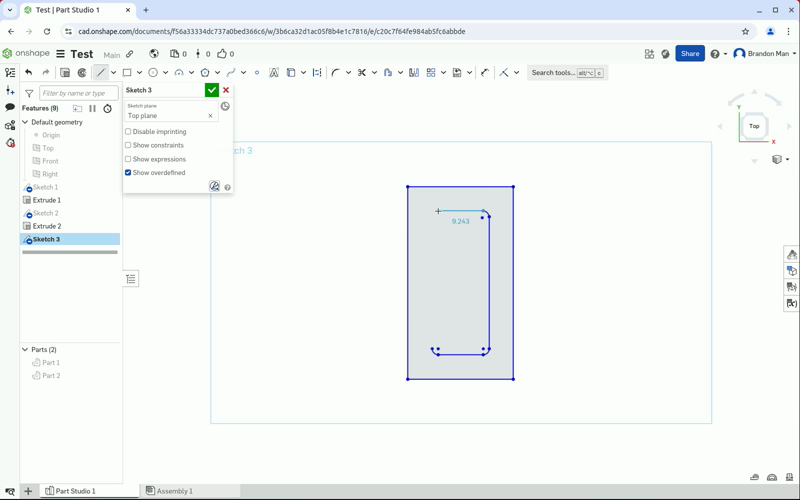
key(esc)
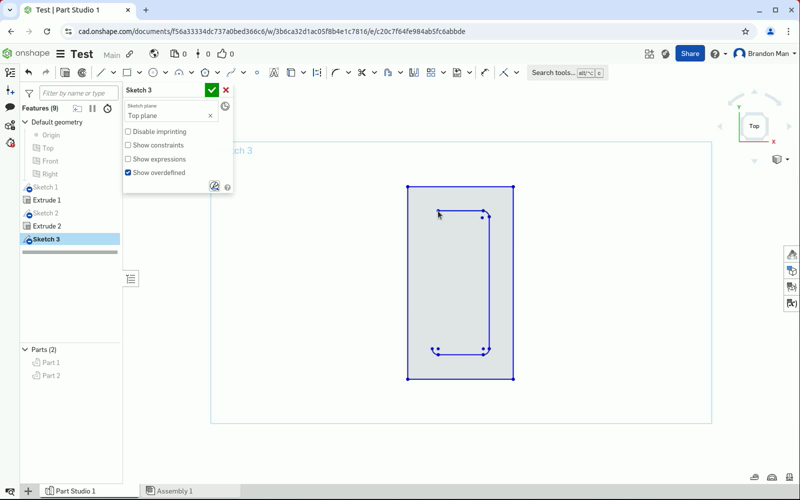
key(a)
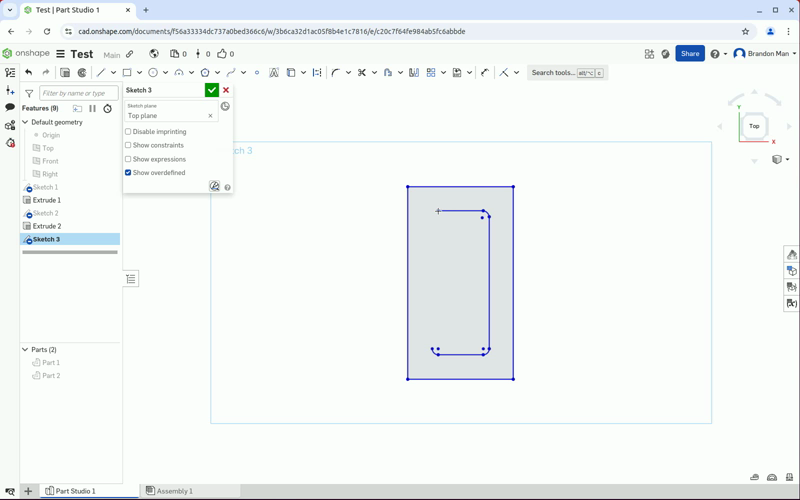
mouse_move(438, 210)
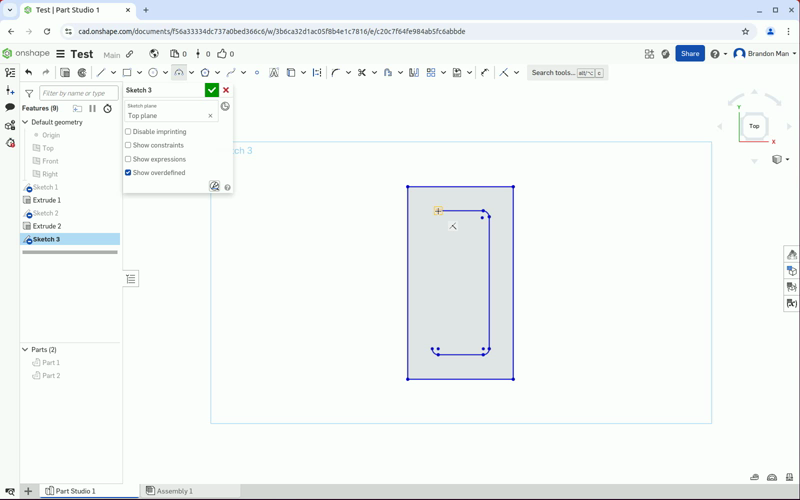
click(438, 210)
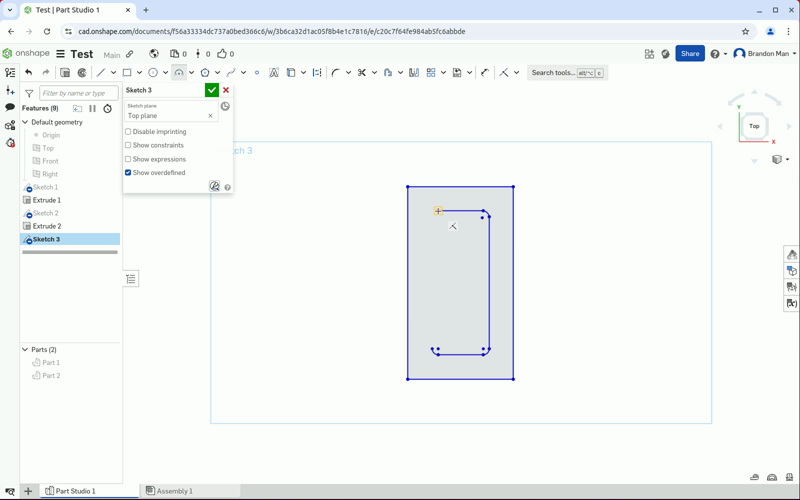
key_down(shift)
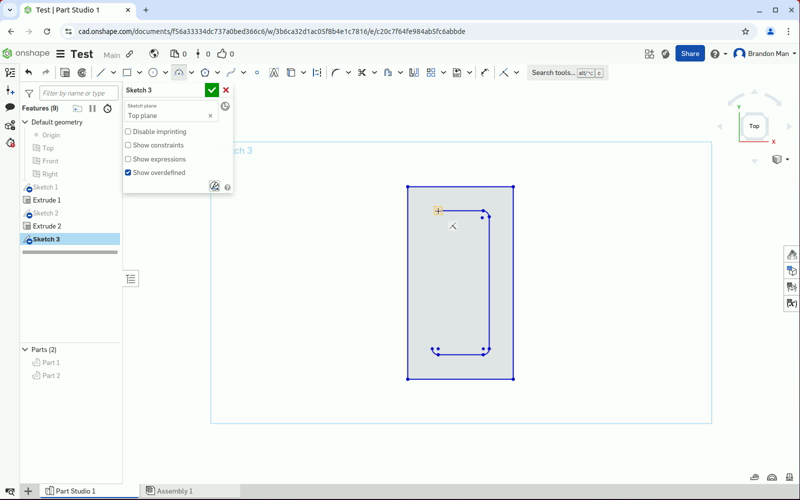
mouse_move(432, 216)
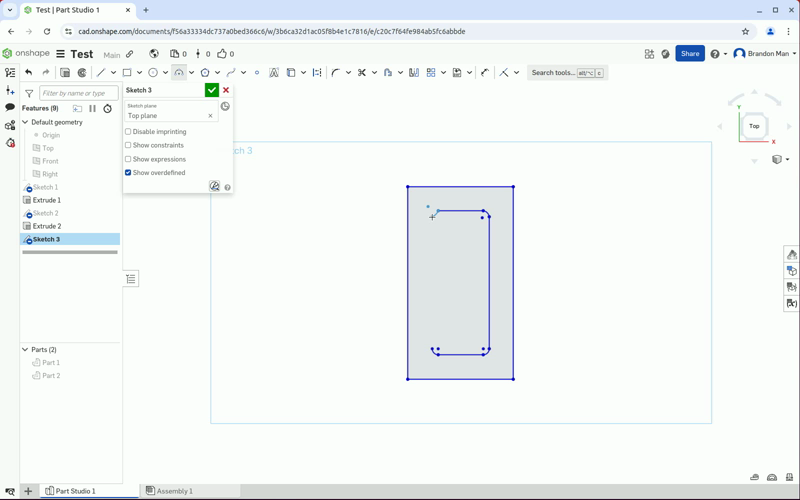
click(432, 216)
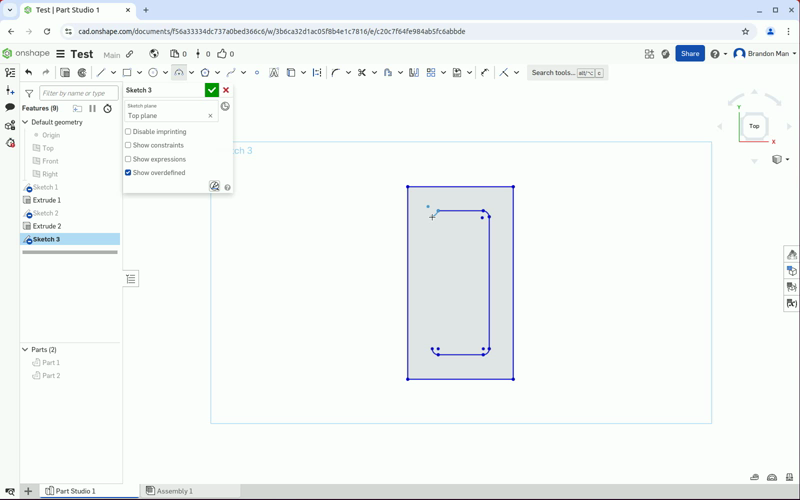
mouse_move(434, 212)
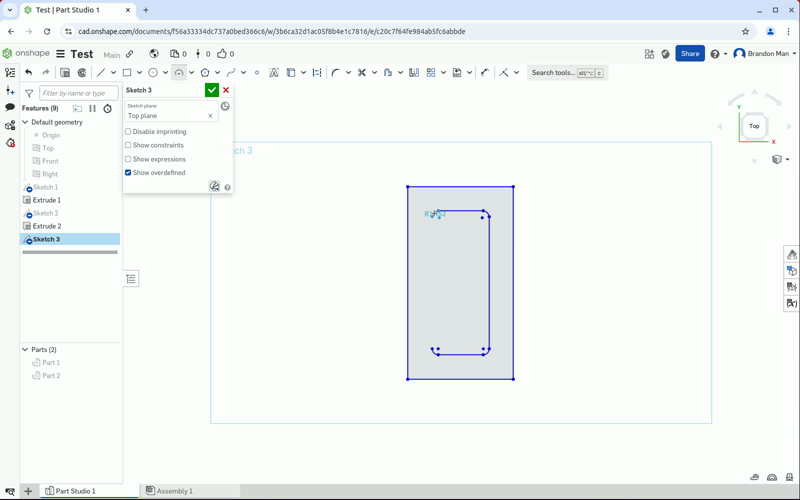
click(434, 212)
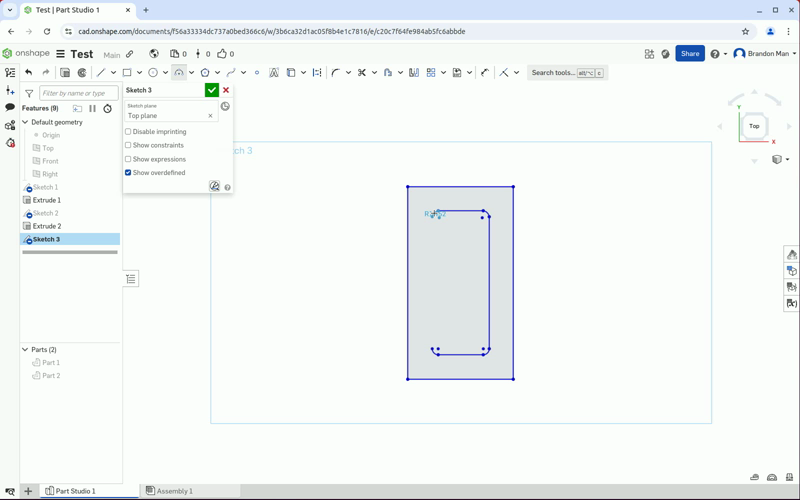
key_up(shift)
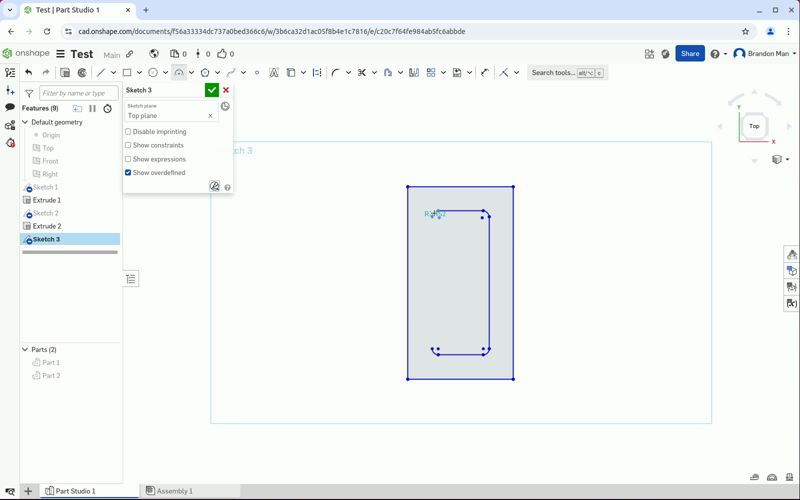
key(esc)
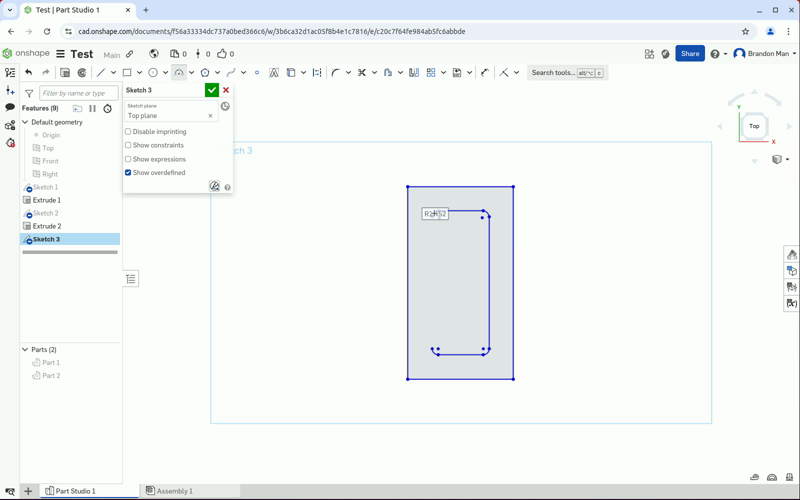
key(l)
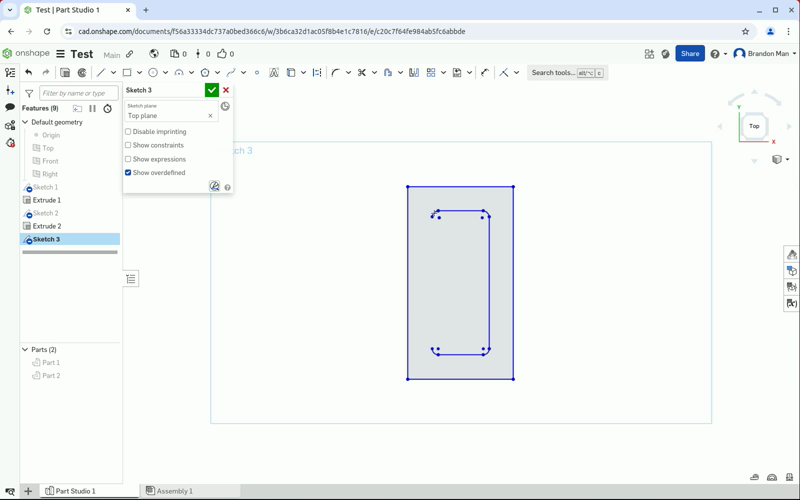
mouse_move(432, 216)
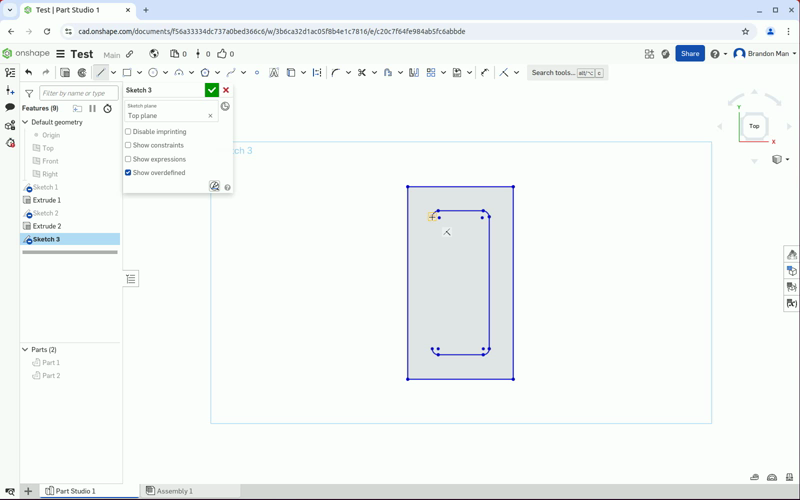
click(432, 216)
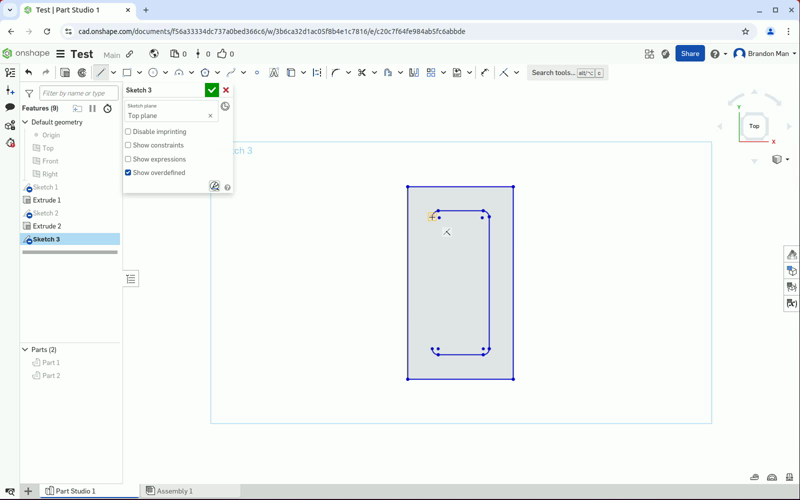
key_down(shift)
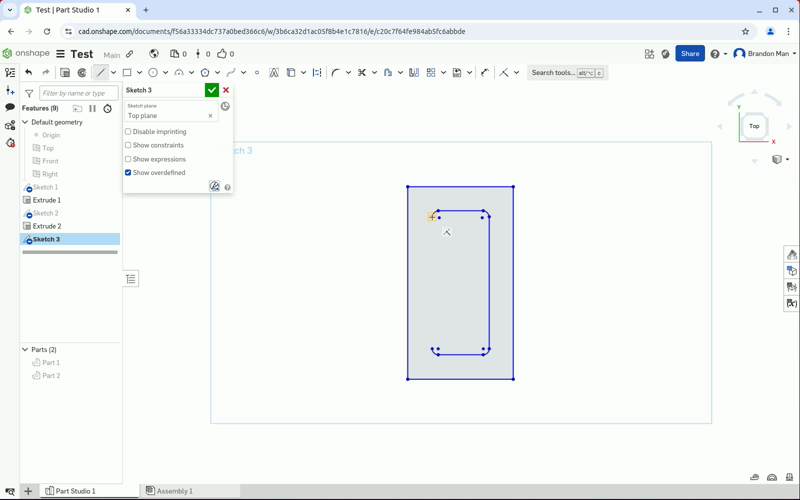
mouse_move(432, 348)
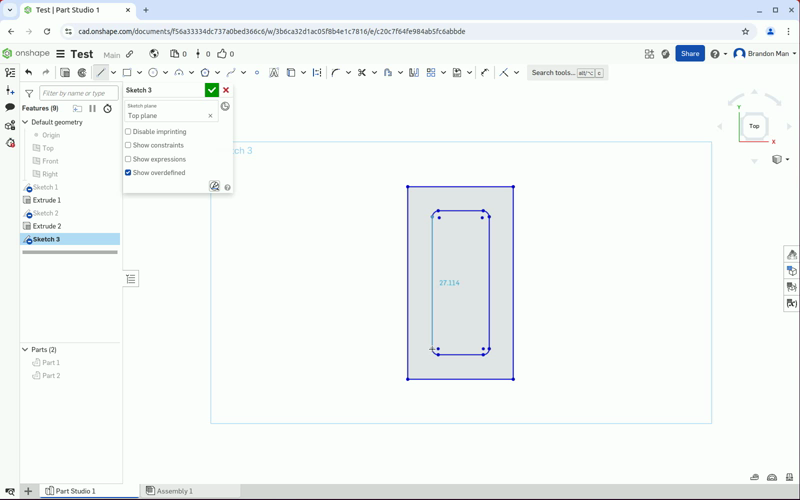
key_up(shift)
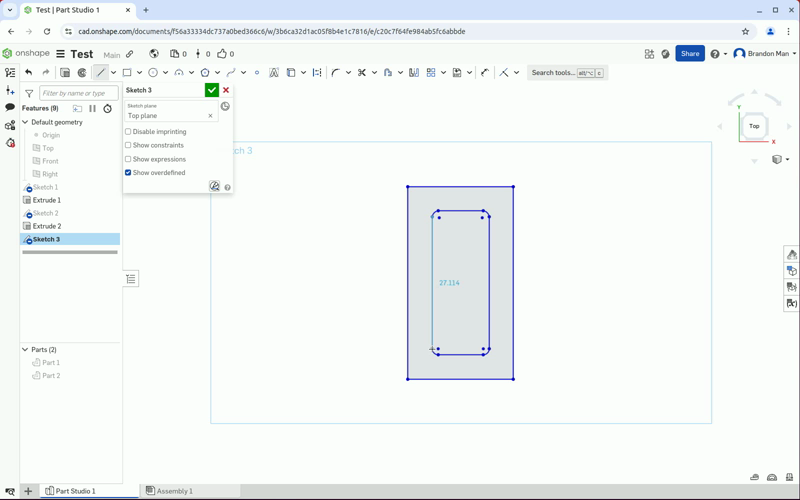
click(432, 348)
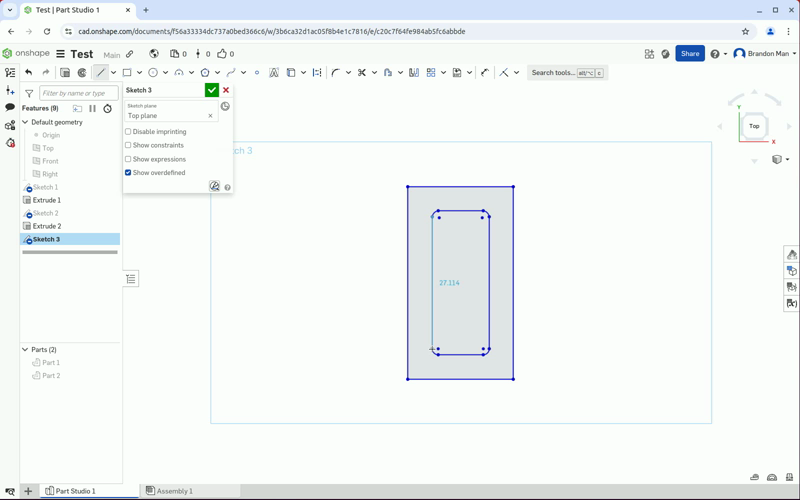
key(esc)
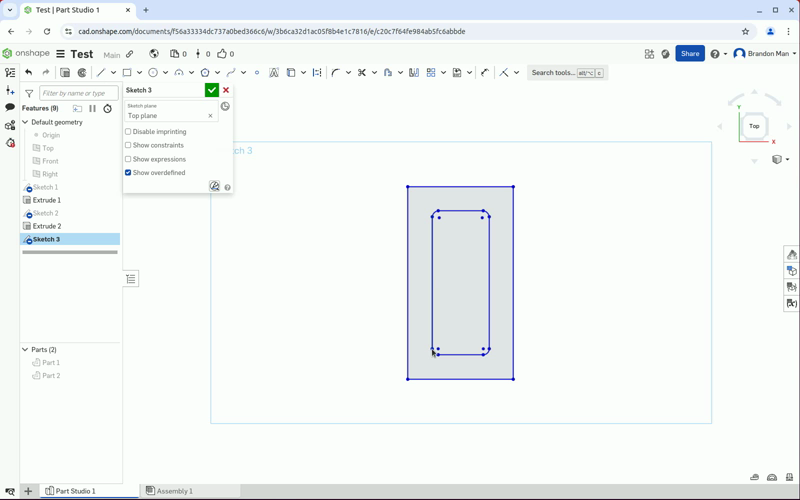
mouse_move(465, 198)
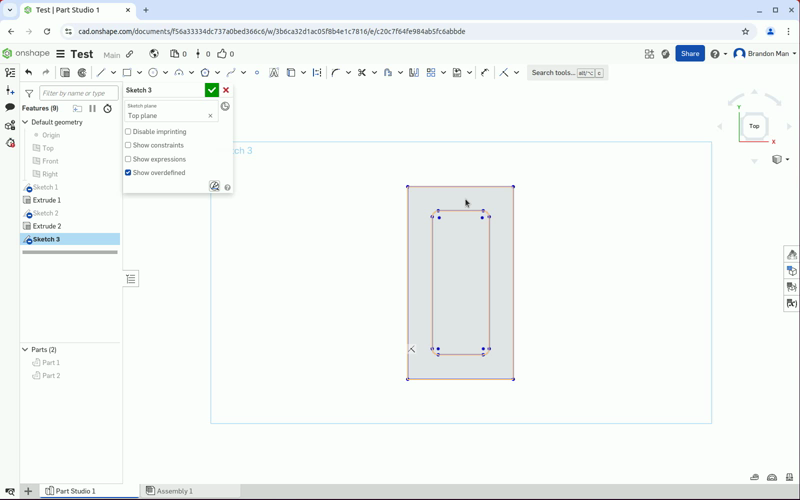
click(465, 198)
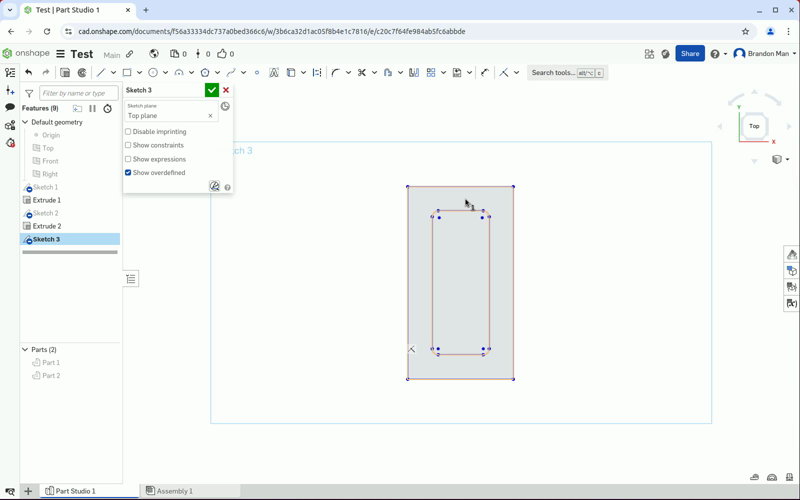
mouse_move(73, 352)
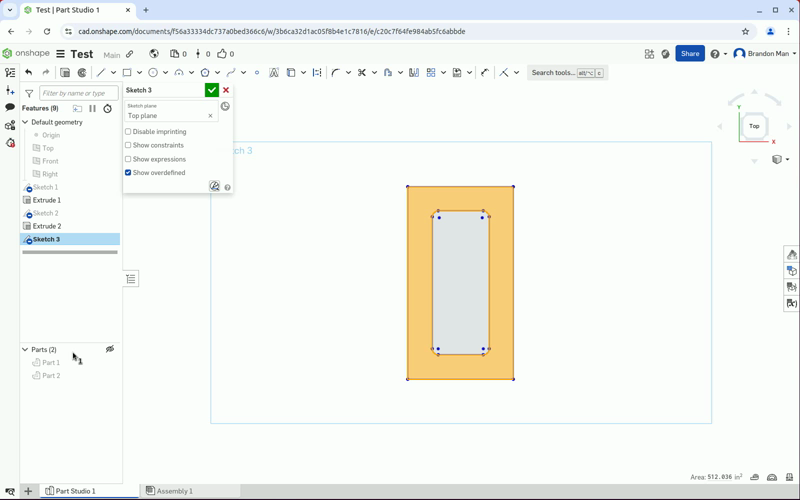
key(shift+y)
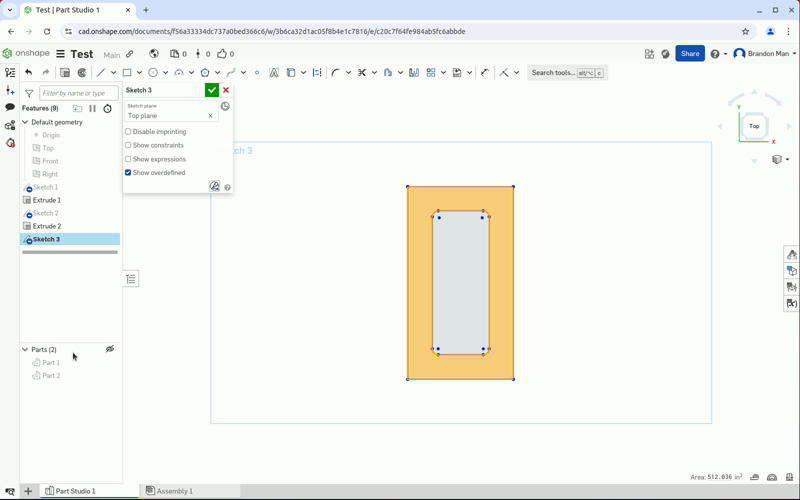
key(shift+e)
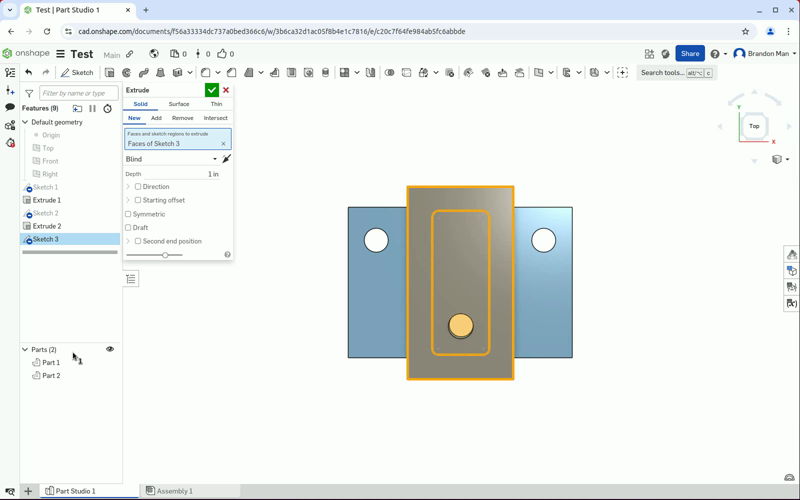
mouse_move(143, 106)
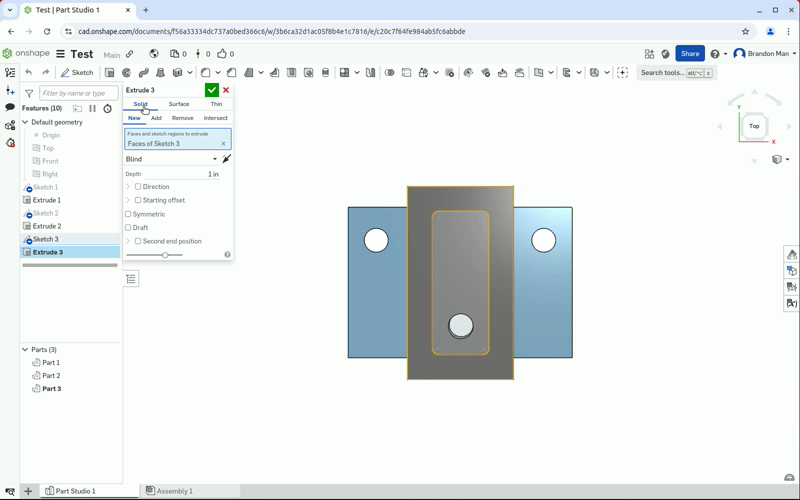
click(143, 106)
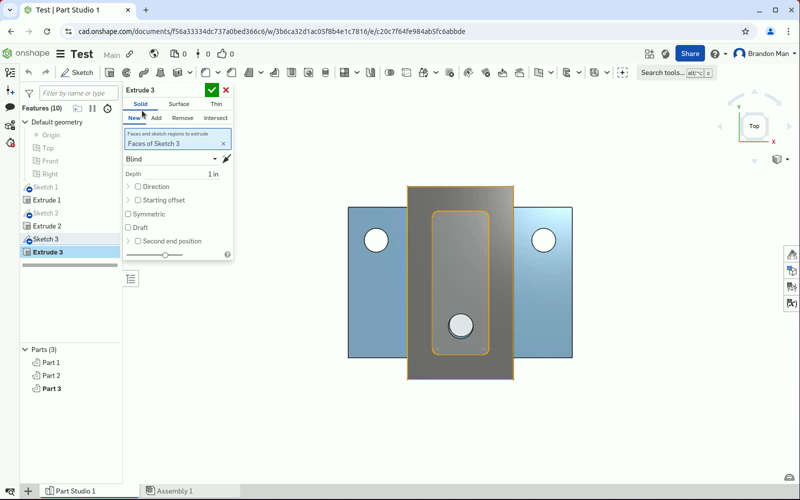
mouse_move(137, 120)
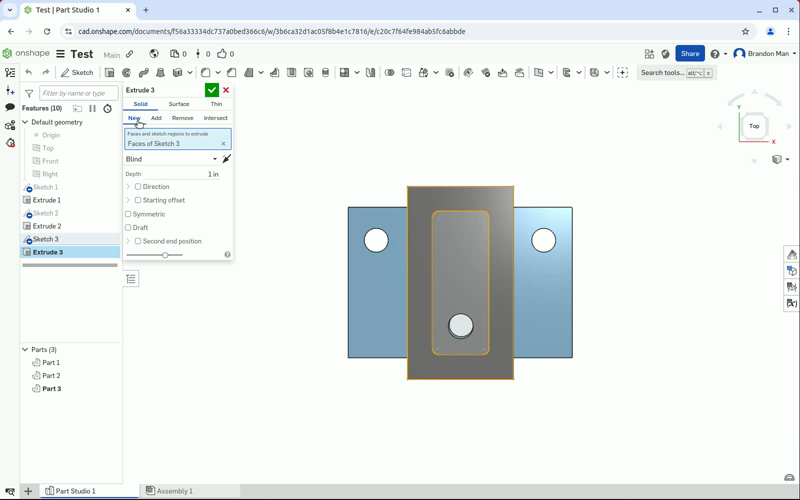
click(137, 120)
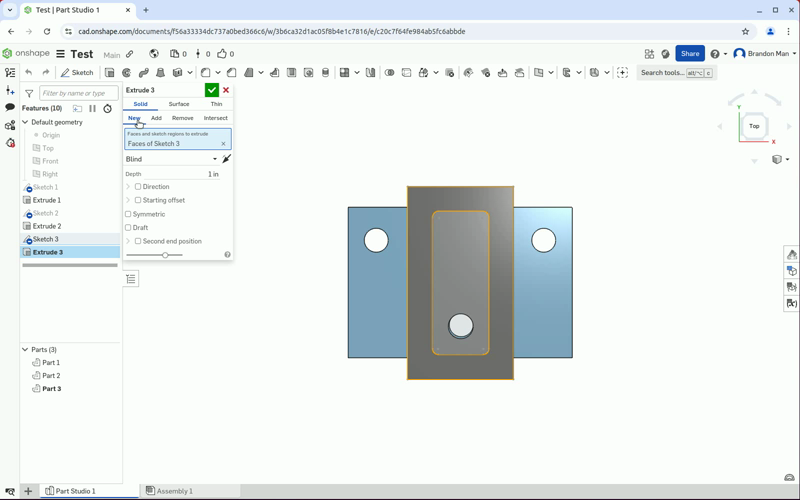
key(tab, 4)
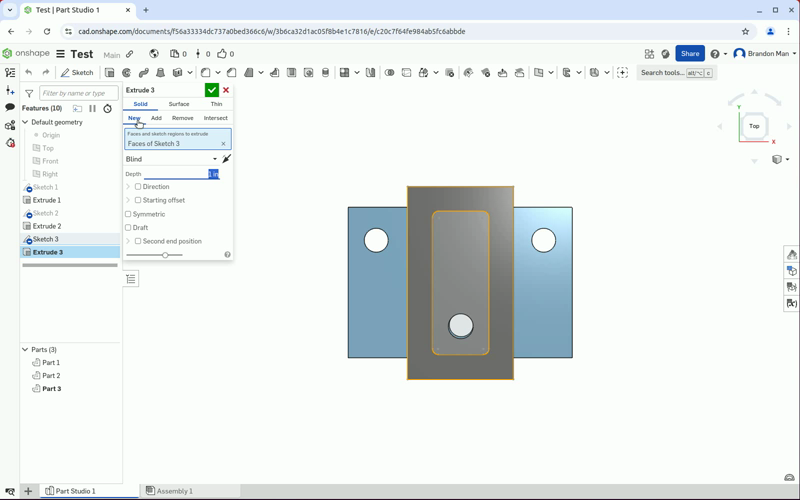
text(2.648)
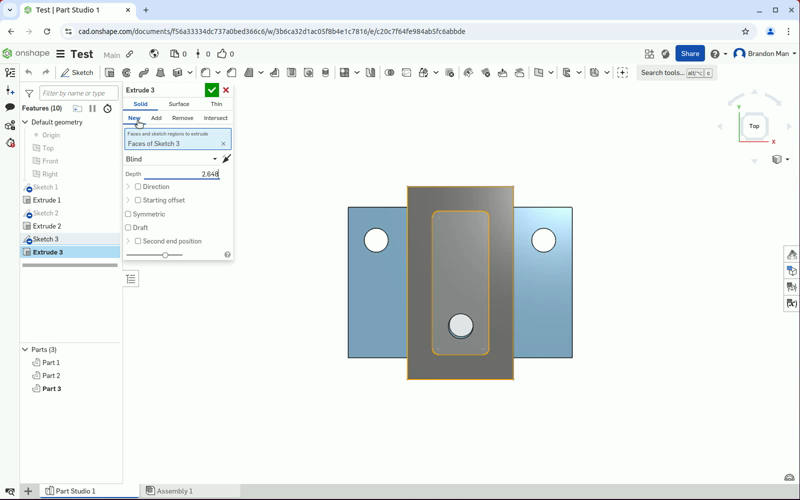
key(enter)
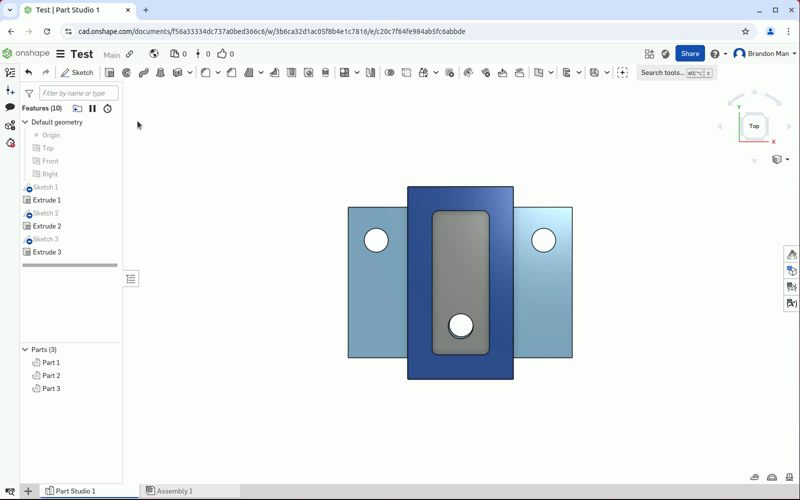
key(shift+h)
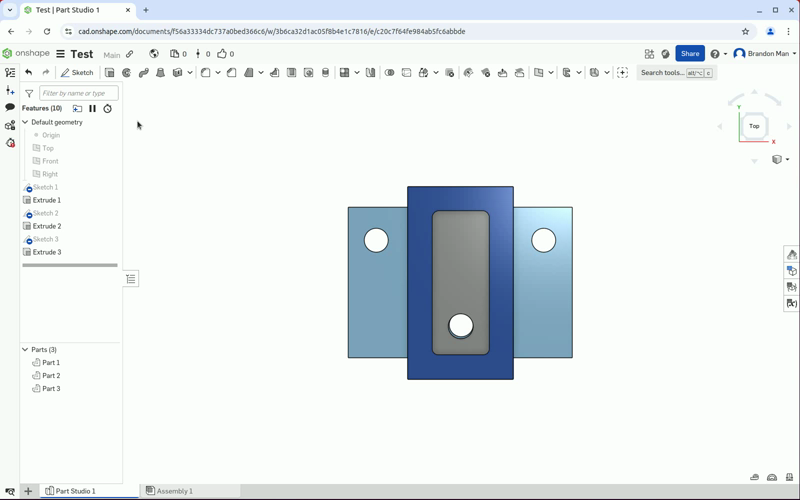
key(shift+h)
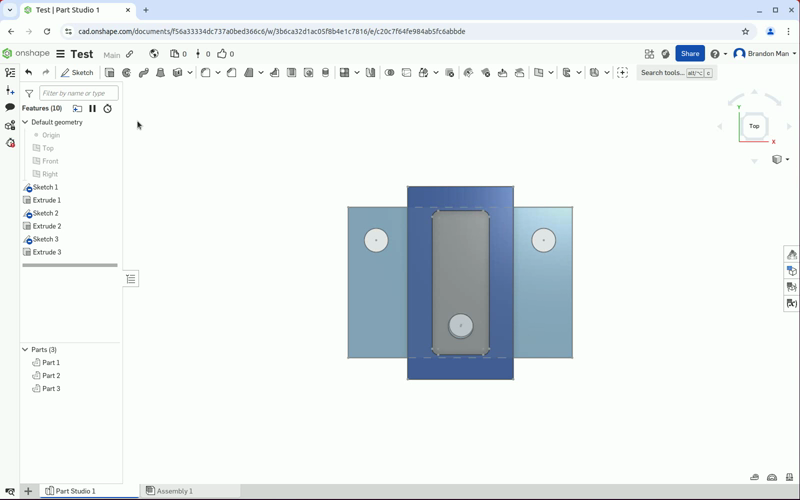
key(shift+7)
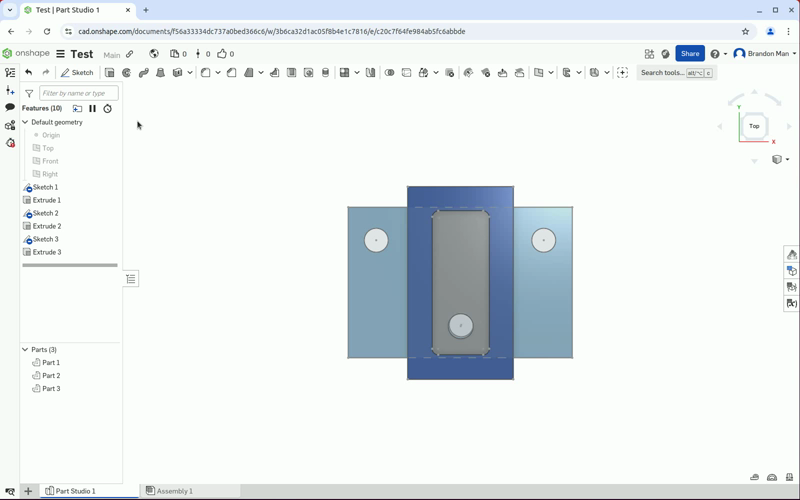
key(up, 3)
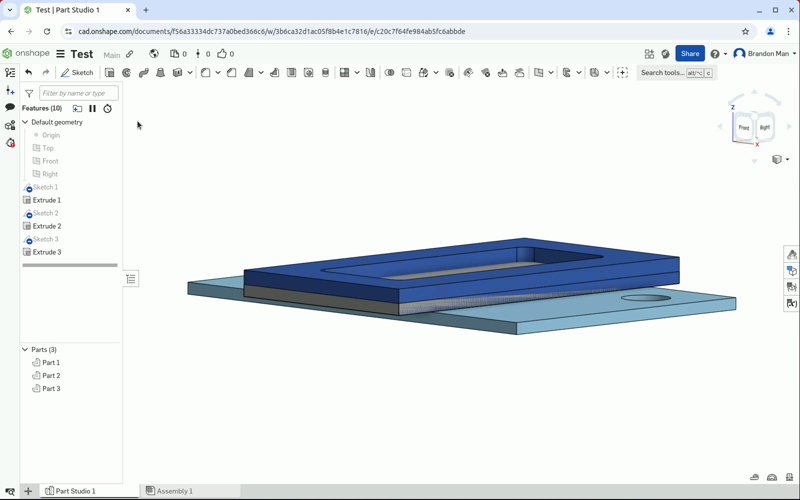
key(left, 3)
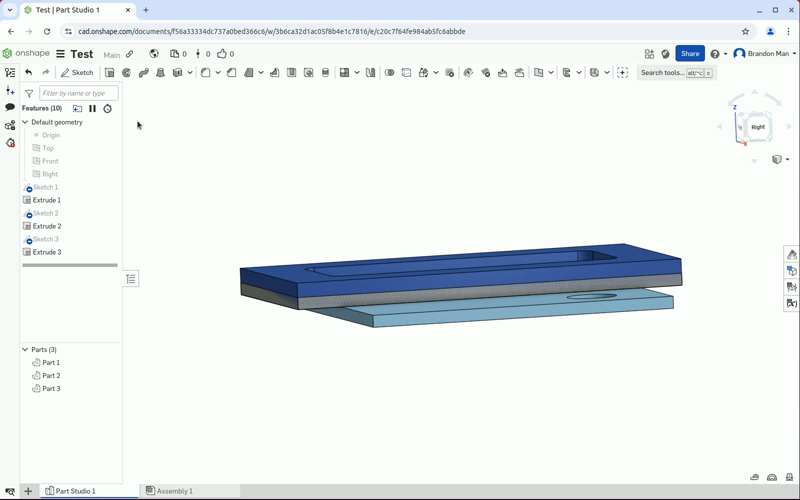
key(right, 3)
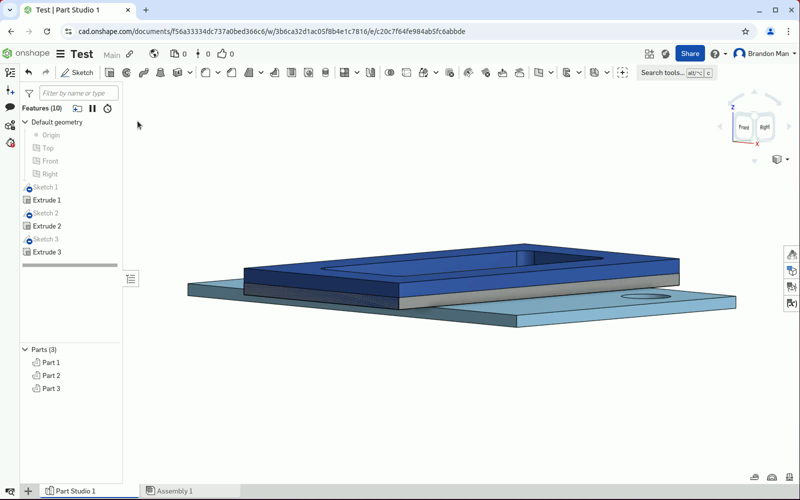
key(down, 3)
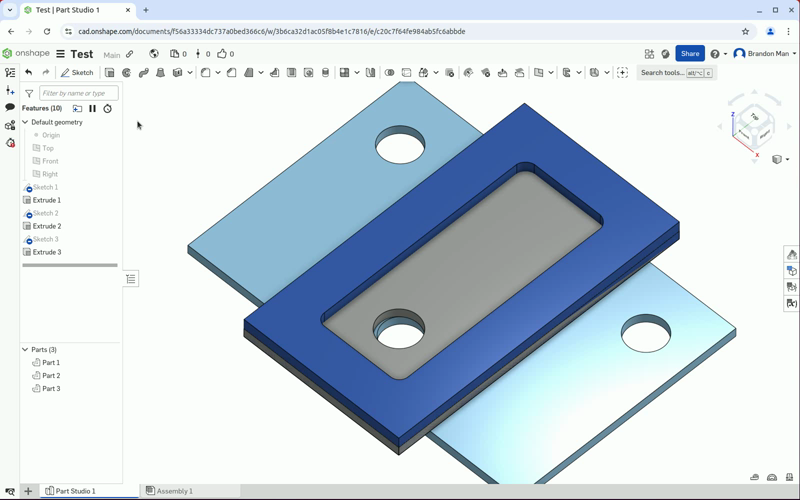
mouse_move(73, 189)
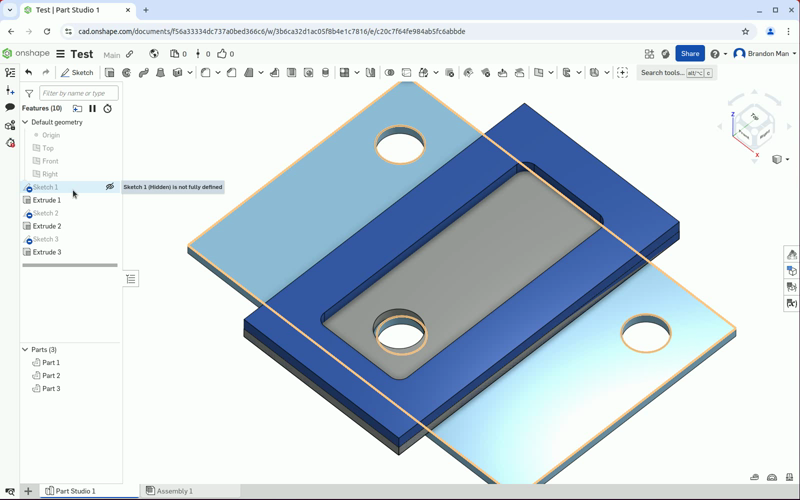
click(73, 189)